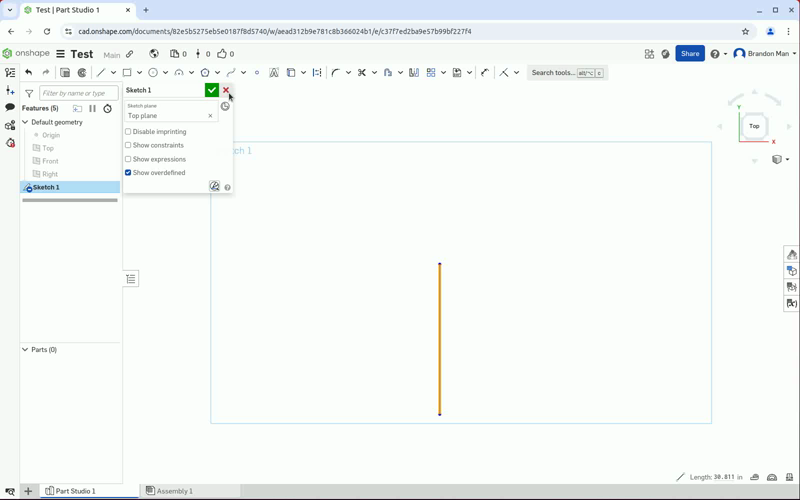
key(shift+h)
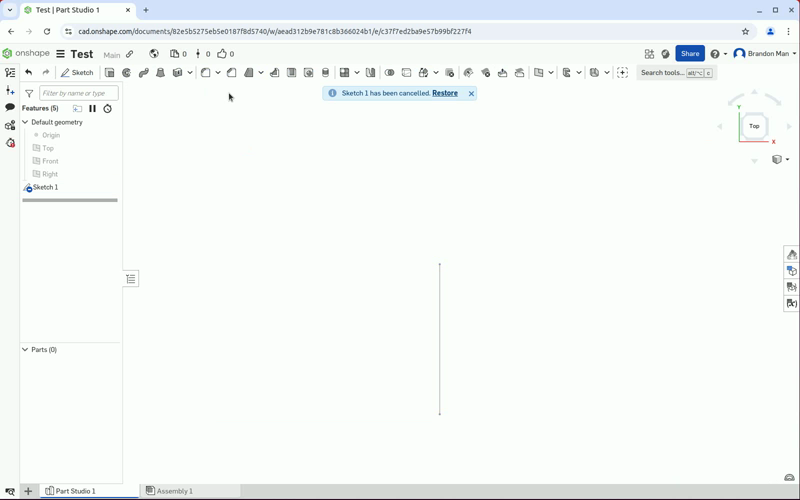
key(shift+s)
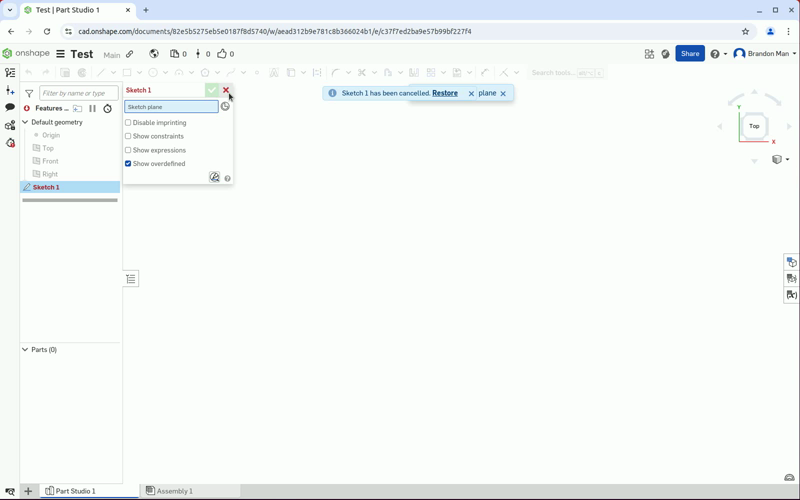
mouse_move(73, 150)
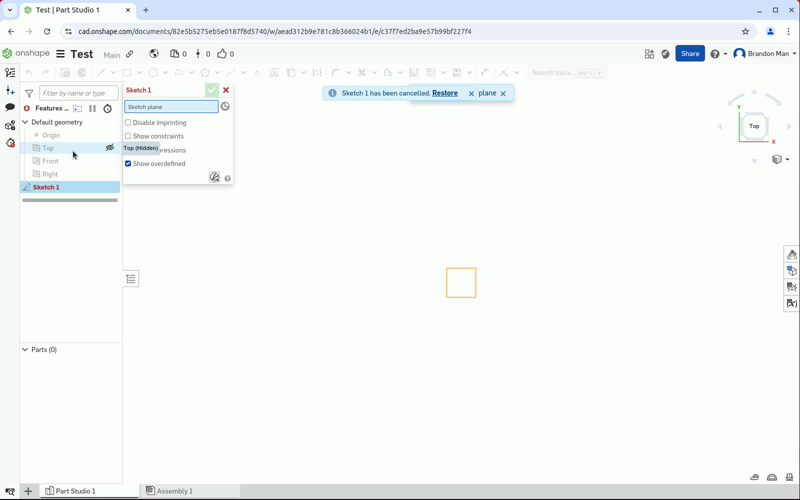
click(73, 150)
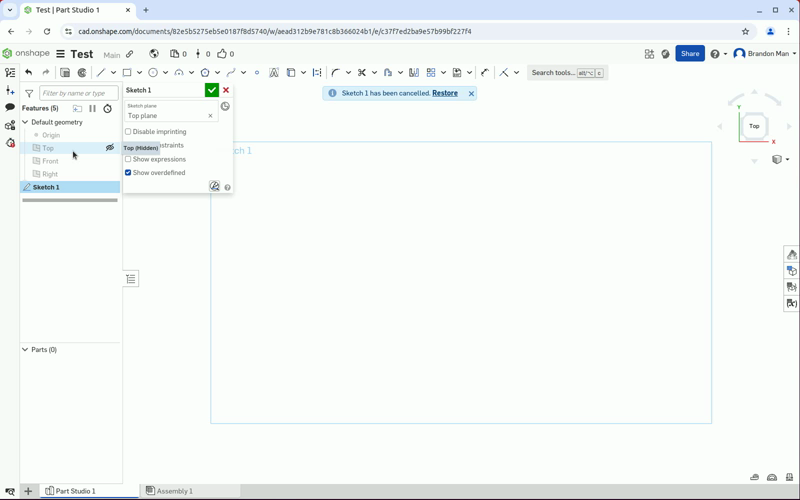
mouse_move(73, 352)
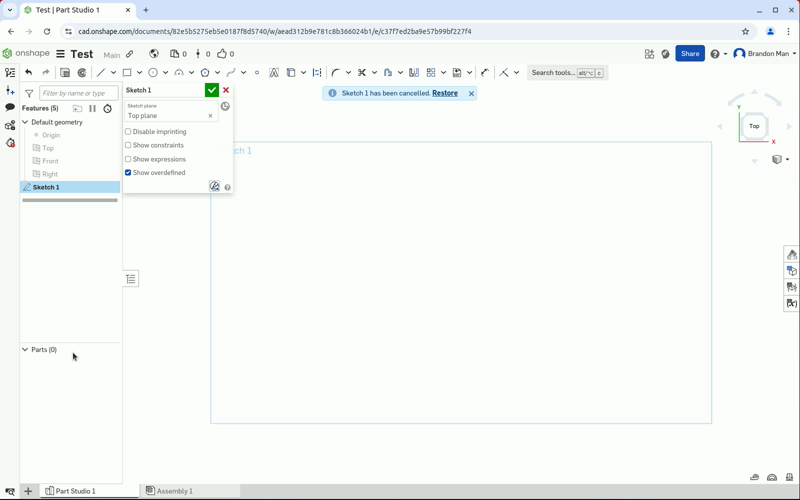
key(y)
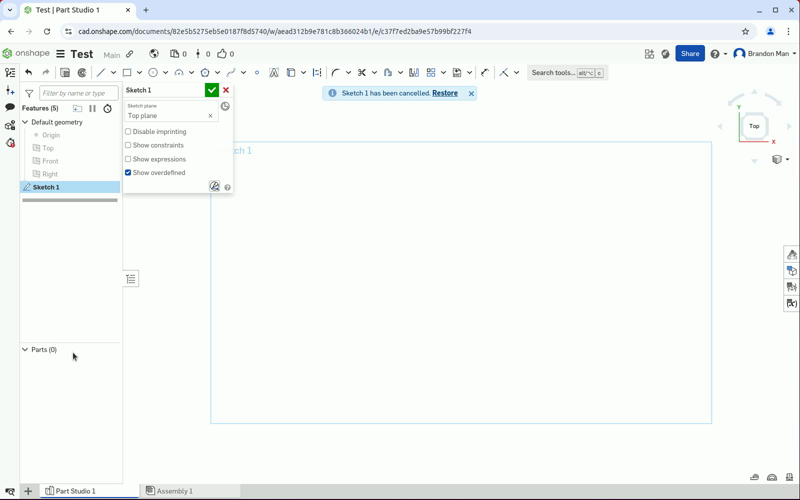
key(c)
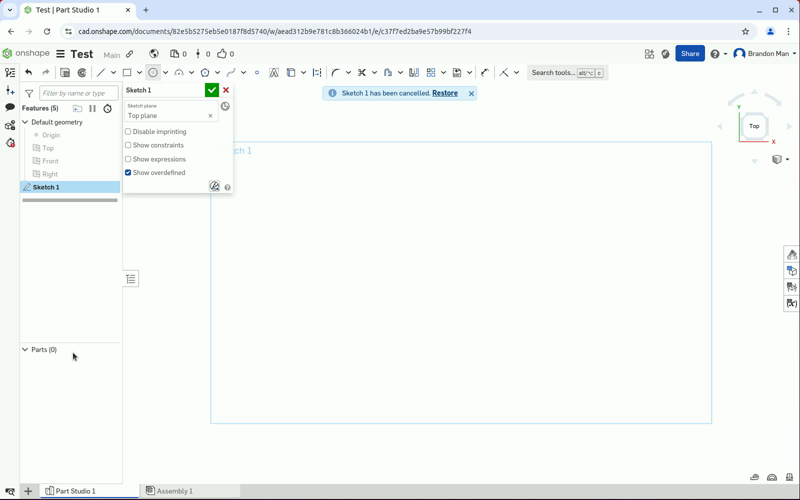
key_down(shift)
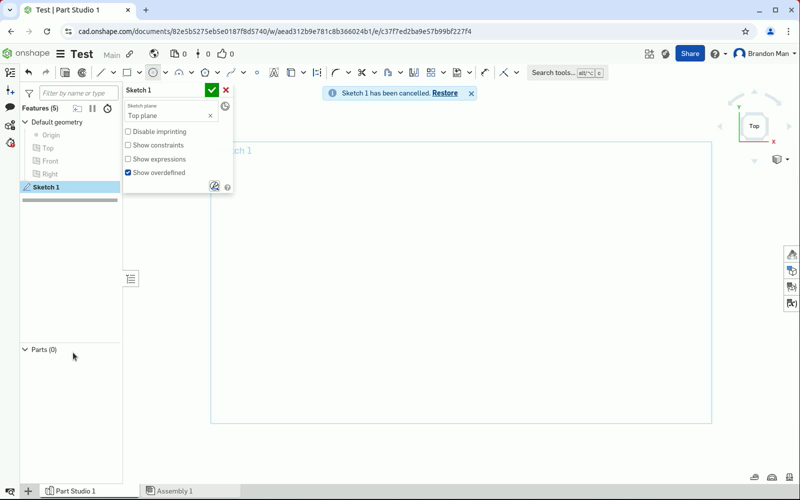
mouse_move(461, 282)
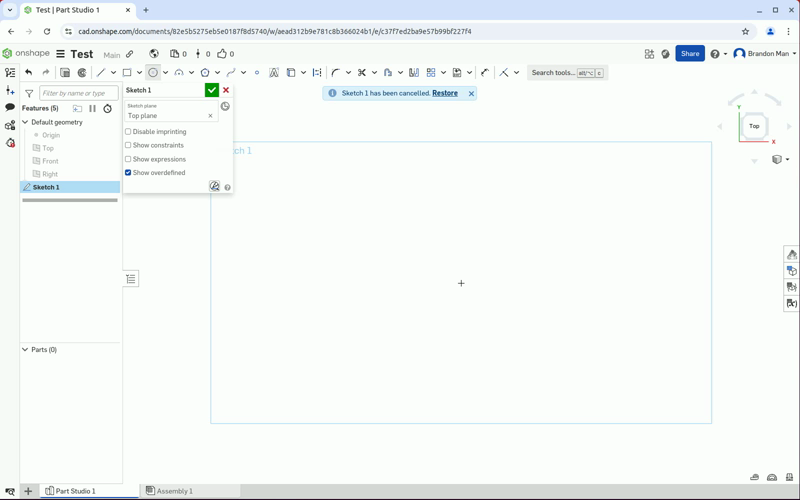
click(461, 282)
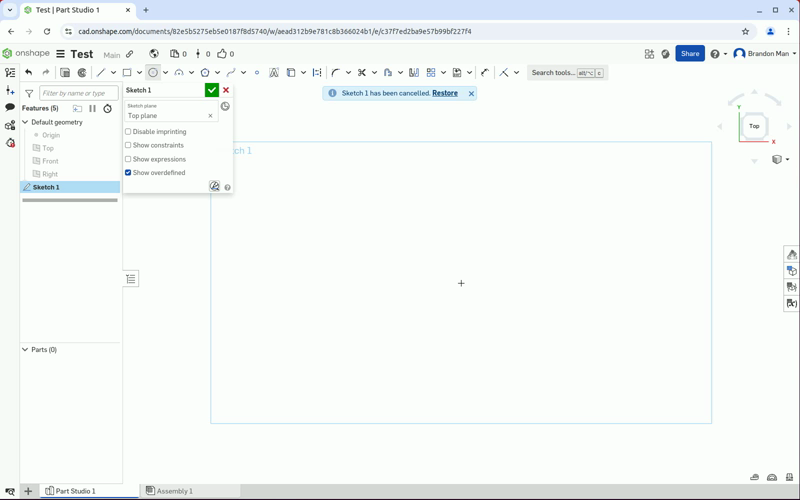
key_up(shift)
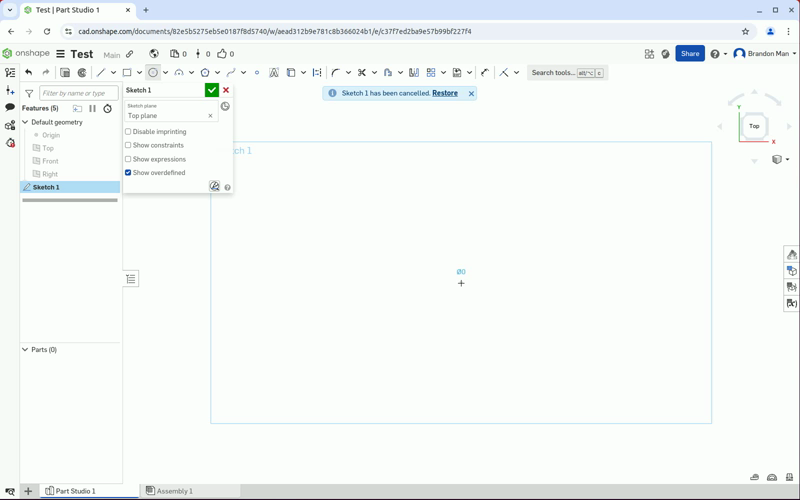
mouse_move(574, 282)
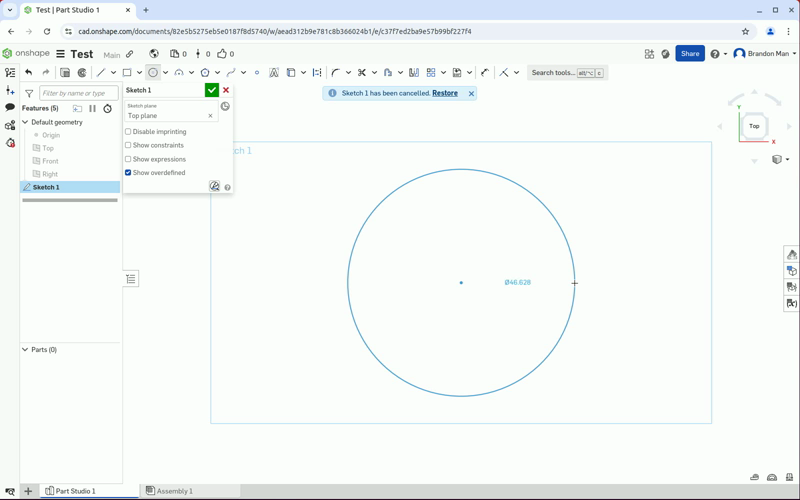
click(574, 282)
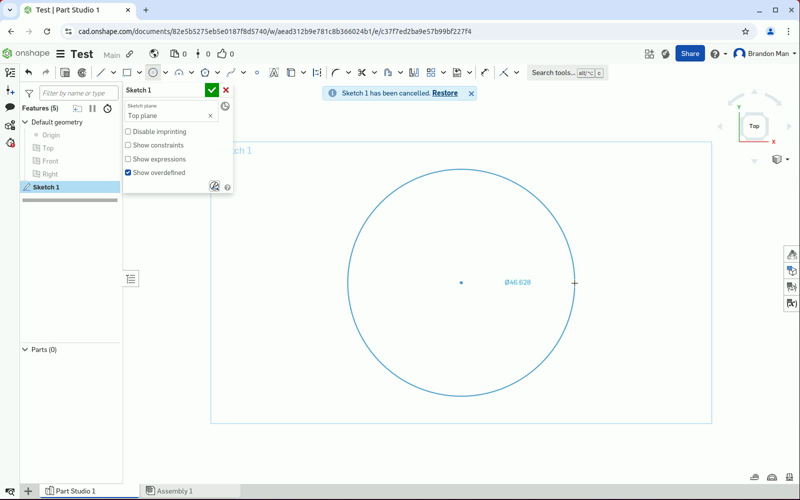
key(esc)
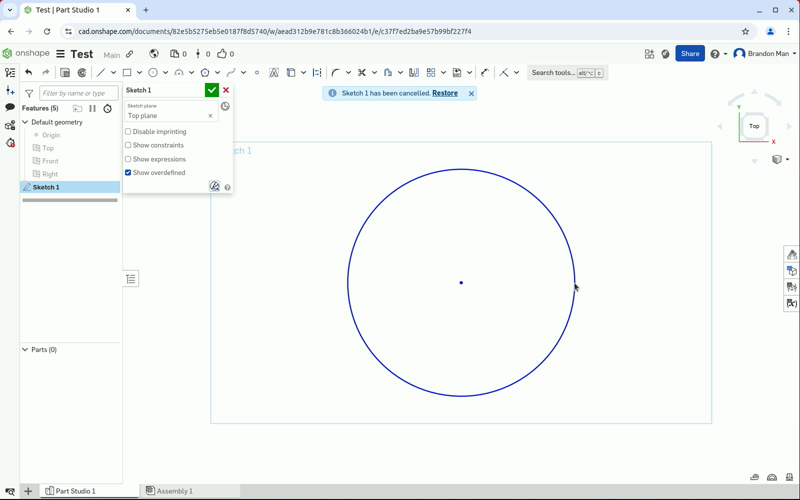
mouse_move(425, 303)
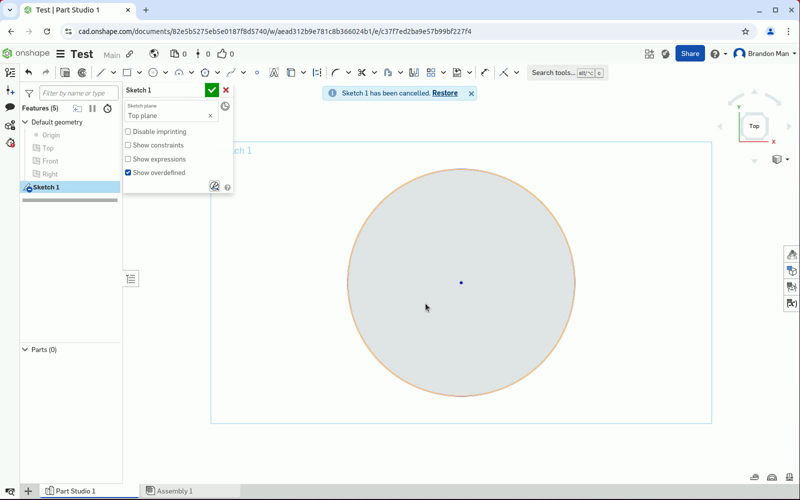
click(425, 303)
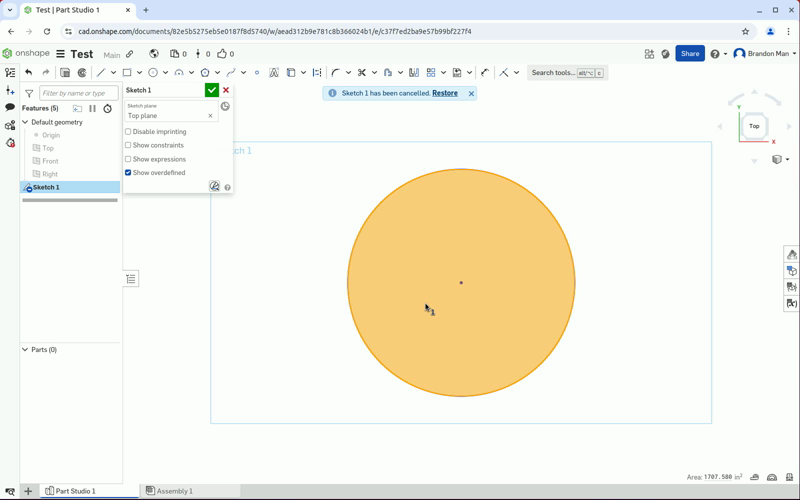
mouse_move(73, 352)
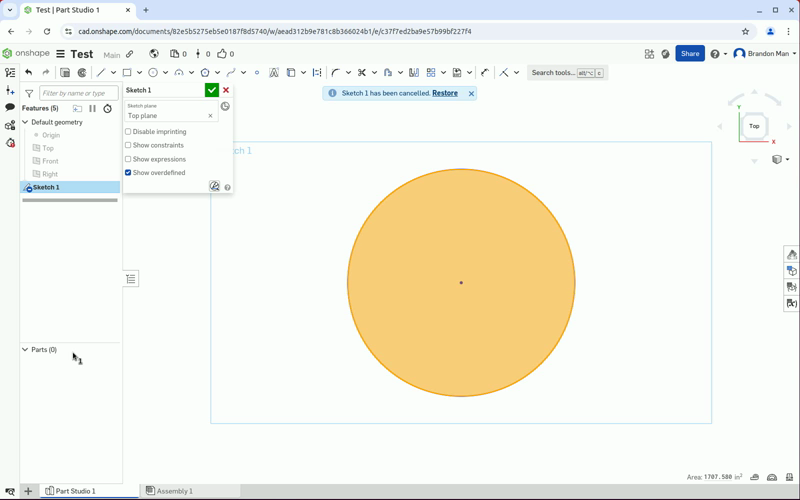
key(shift+y)
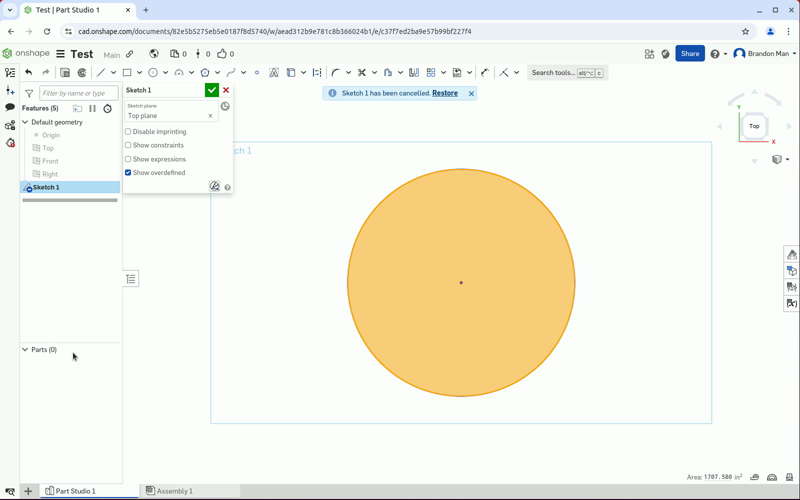
key(shift+e)
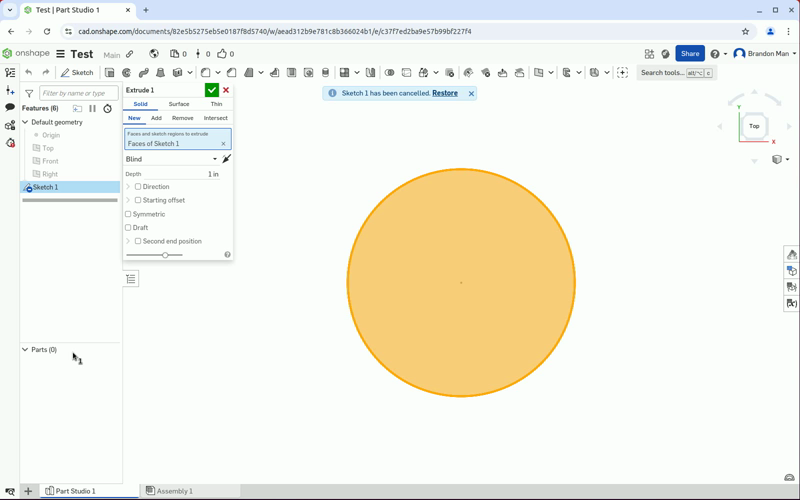
mouse_move(143, 106)
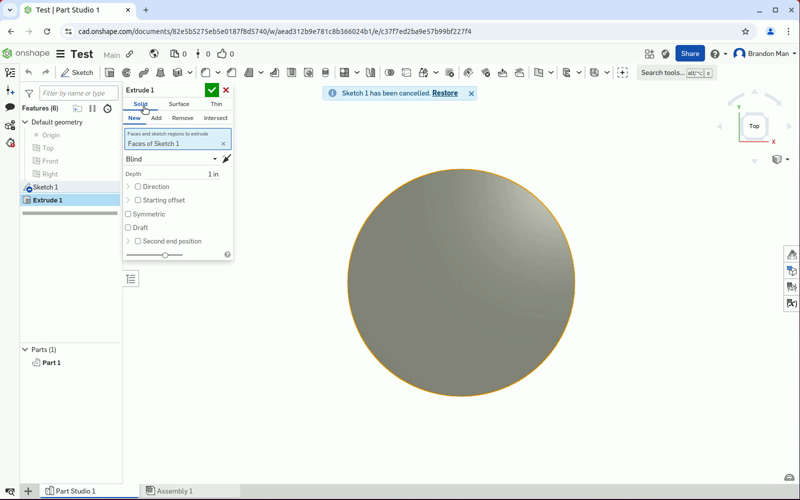
click(143, 106)
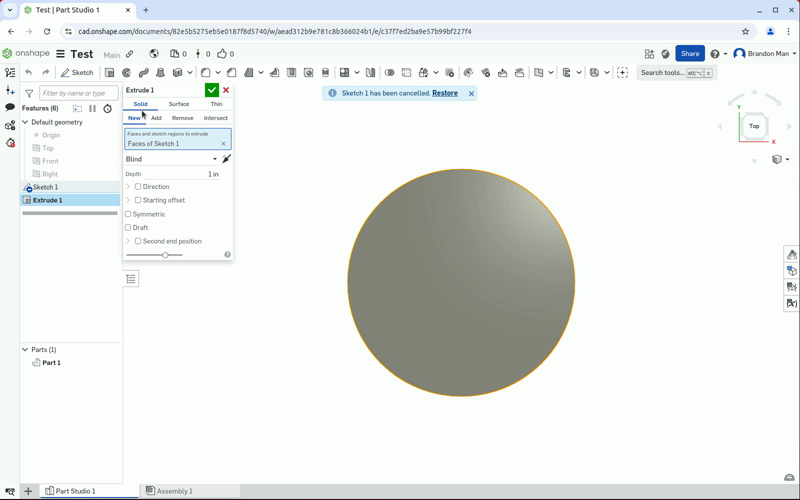
mouse_move(137, 120)
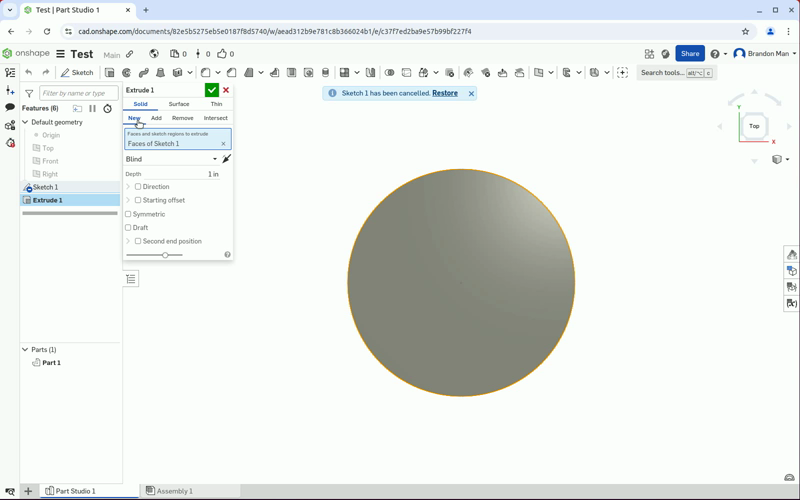
click(137, 120)
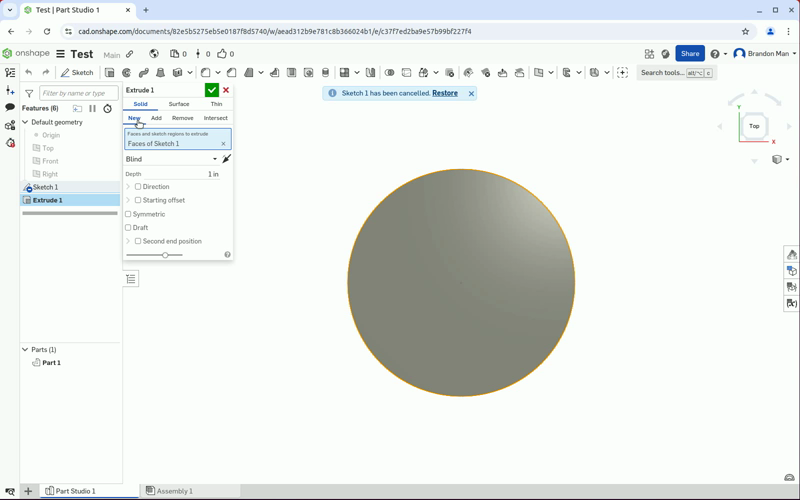
key(tab, 4)
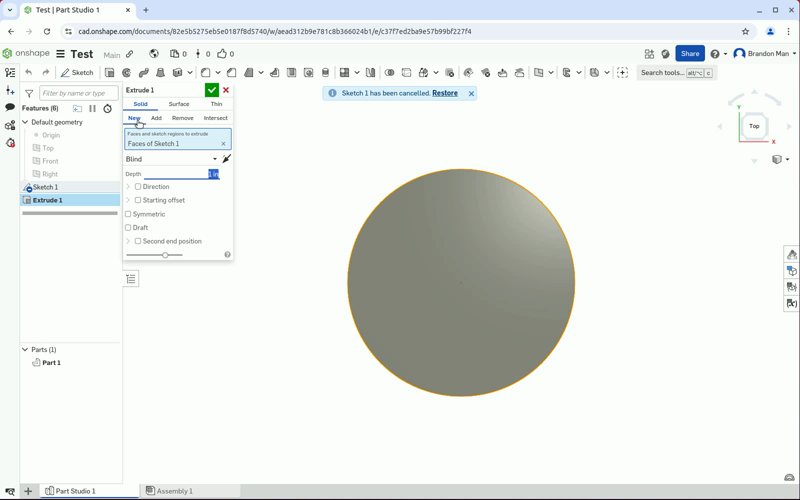
text(3.37)
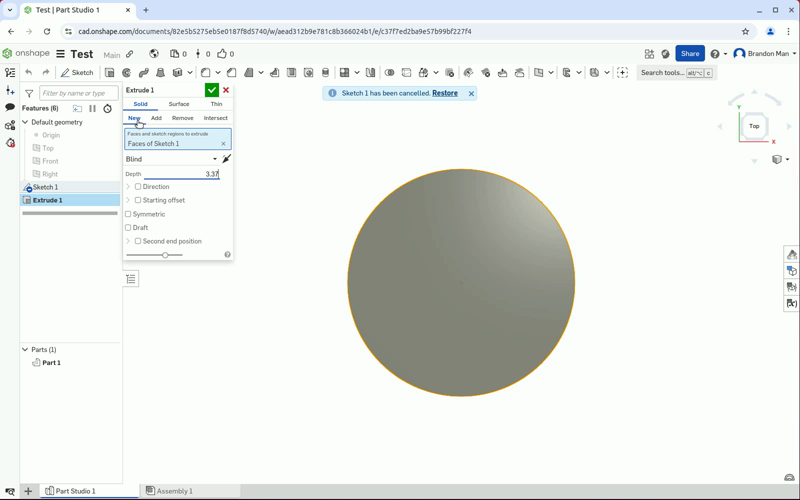
key(enter)
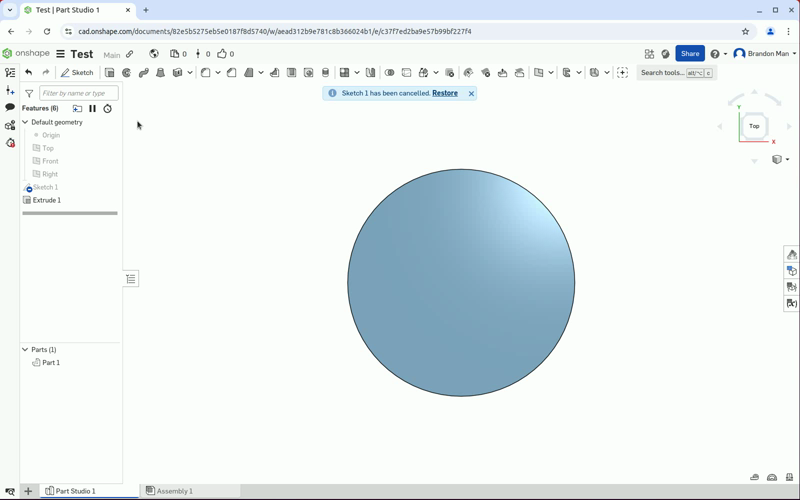
key(shift+h)
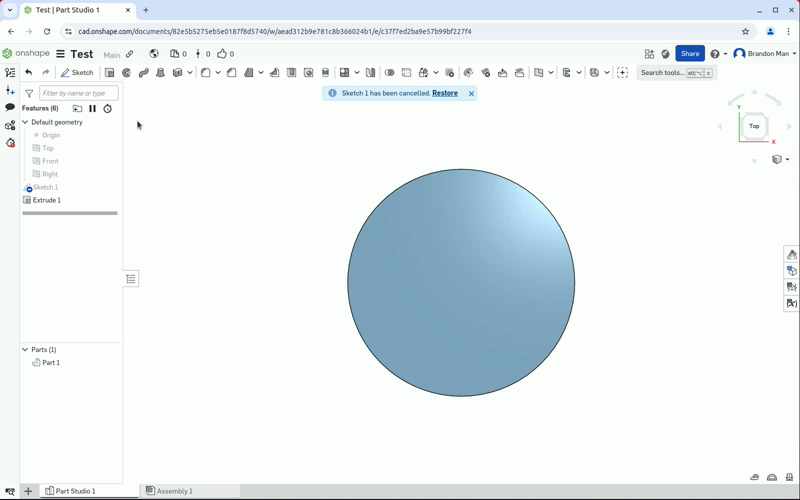
key(shift+h)
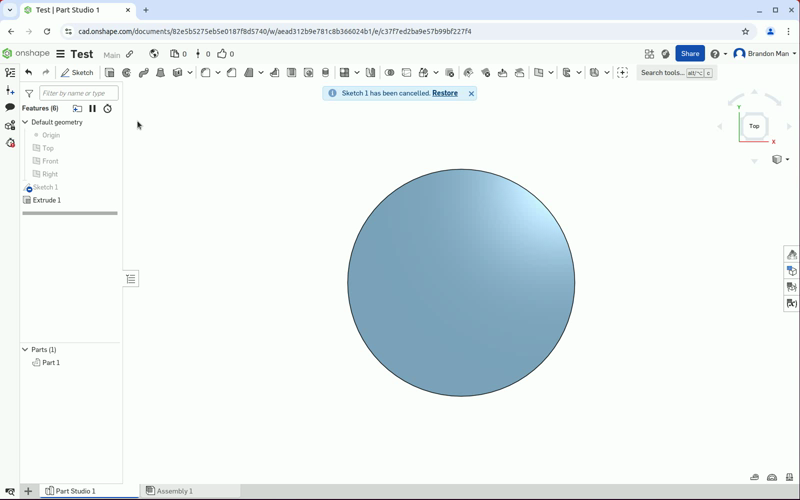
mouse_move(73, 189)
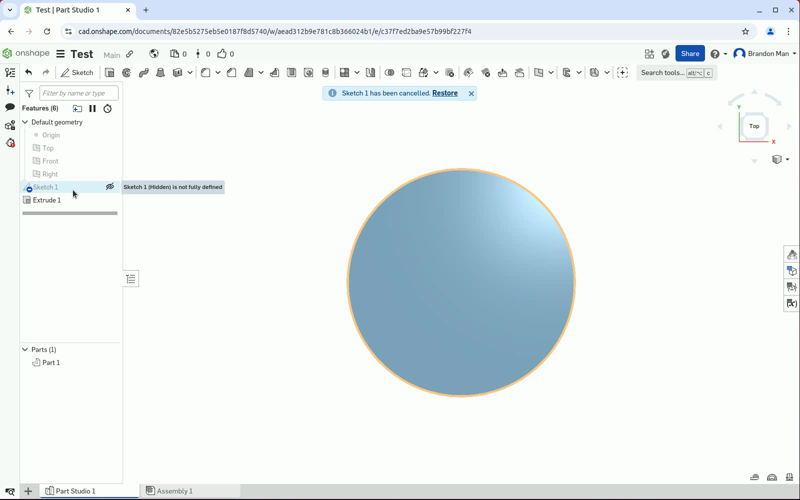
click(73, 189)
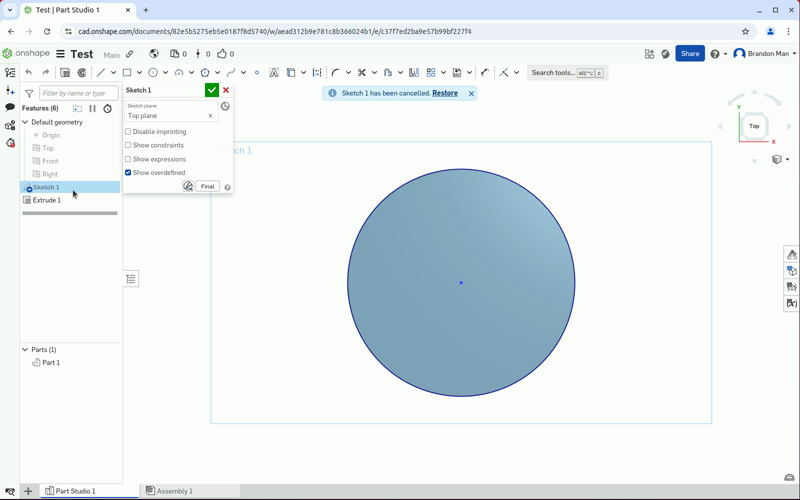
mouse_move(229, 92)
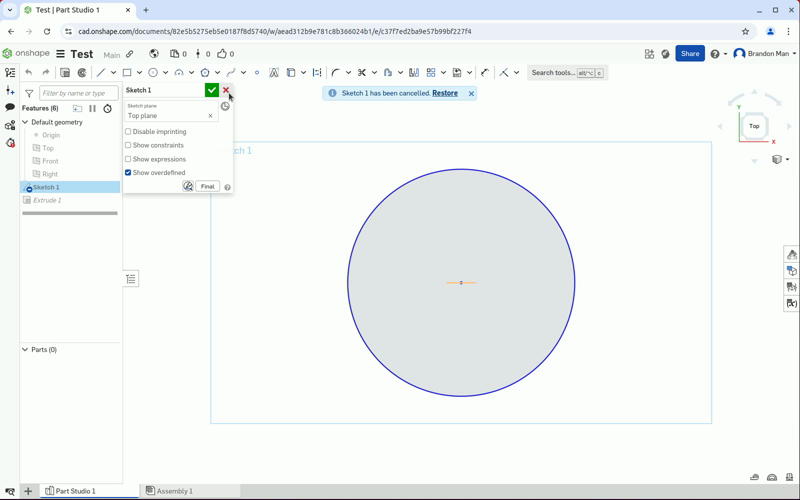
click(229, 92)
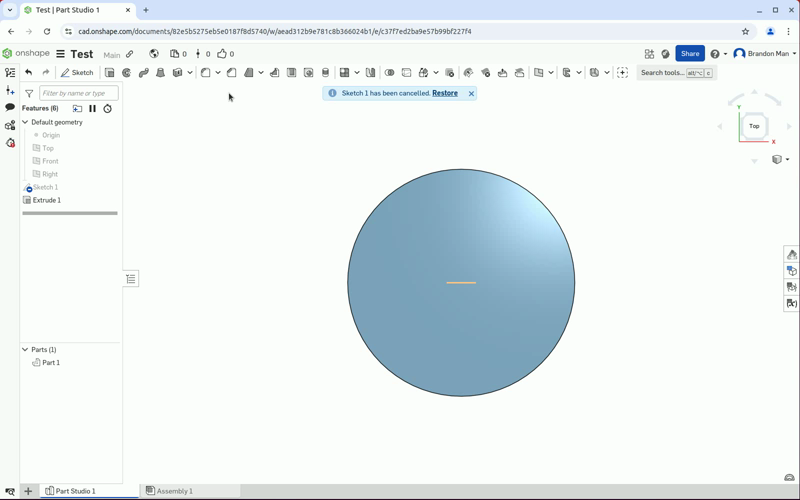
mouse_move(541, 75)
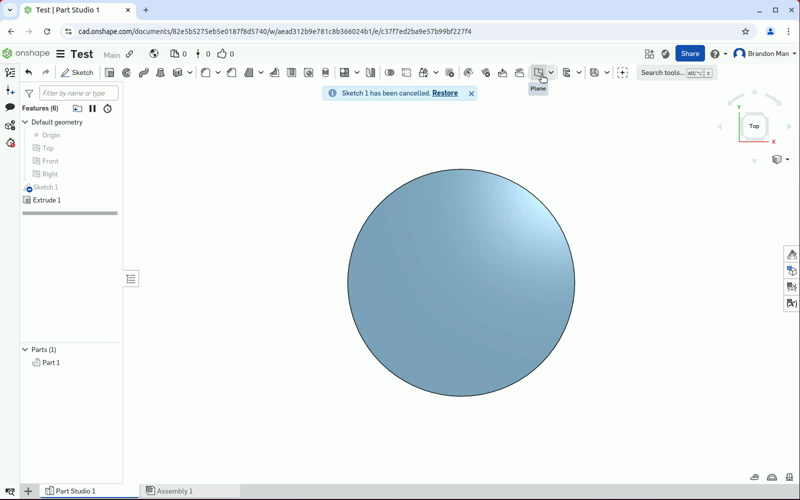
click(541, 75)
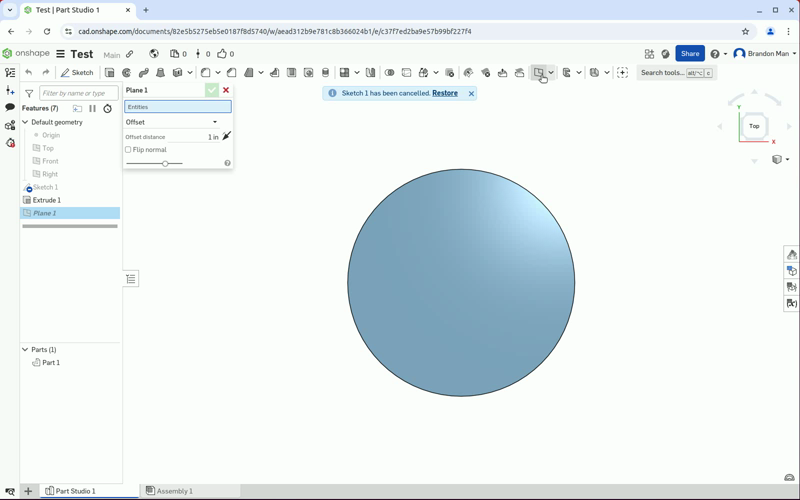
mouse_move(73, 150)
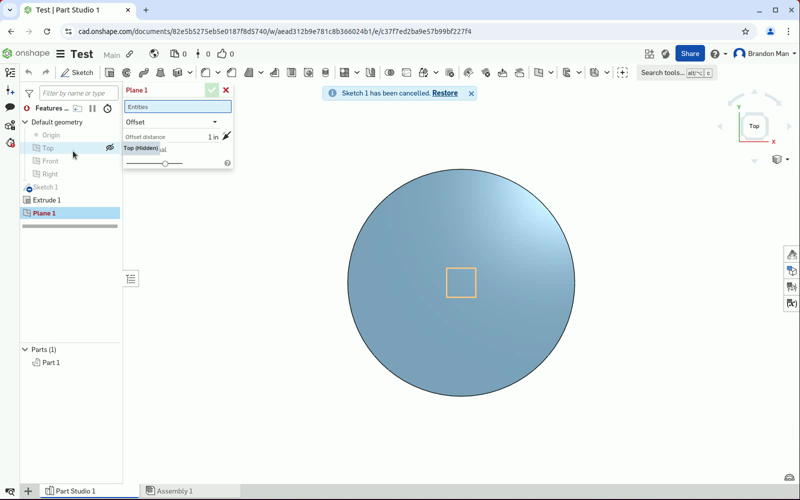
click(73, 150)
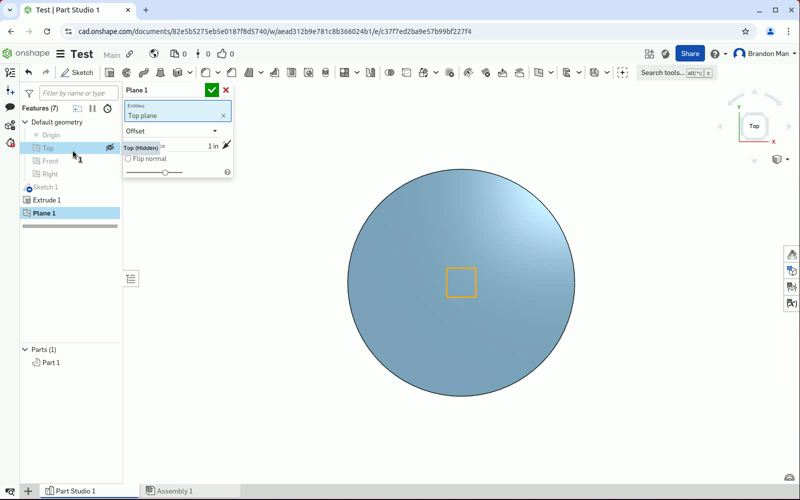
key(tab, 2)
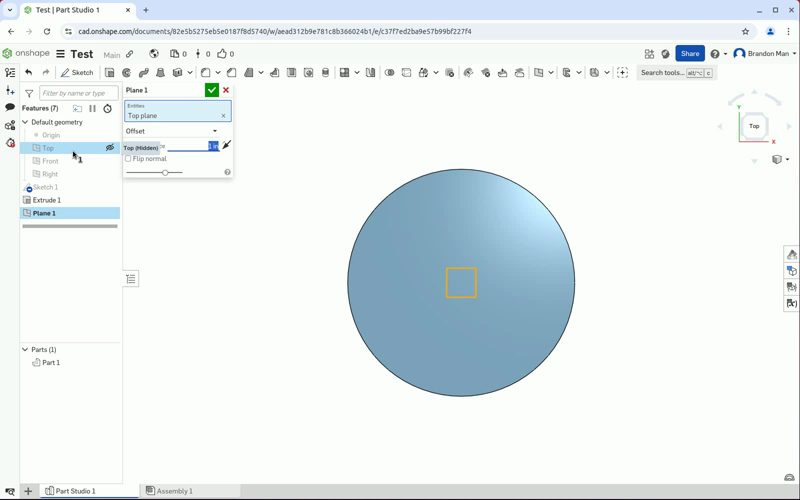
text(3.358)
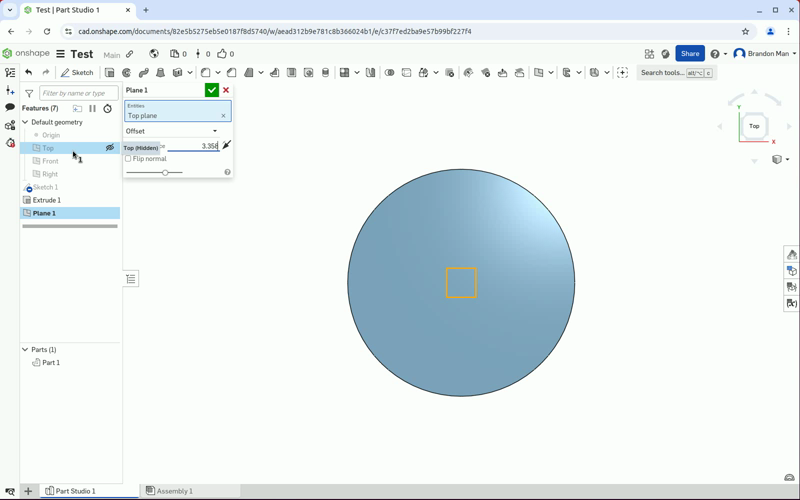
key(enter, 2)
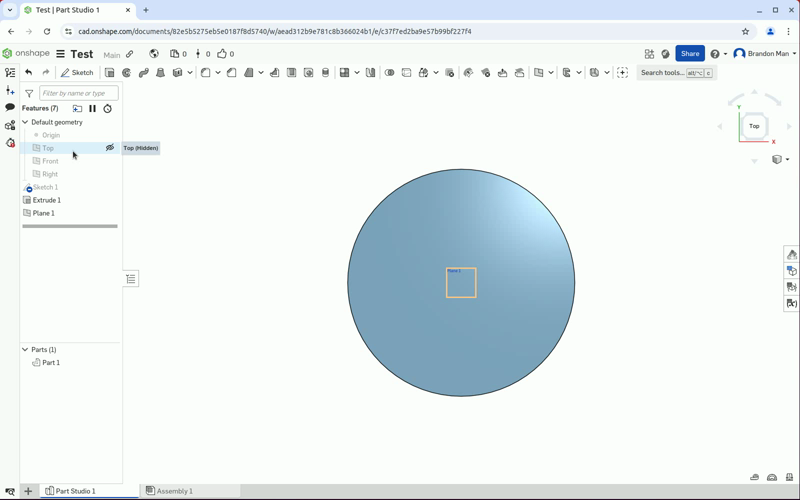
key(shift+s)
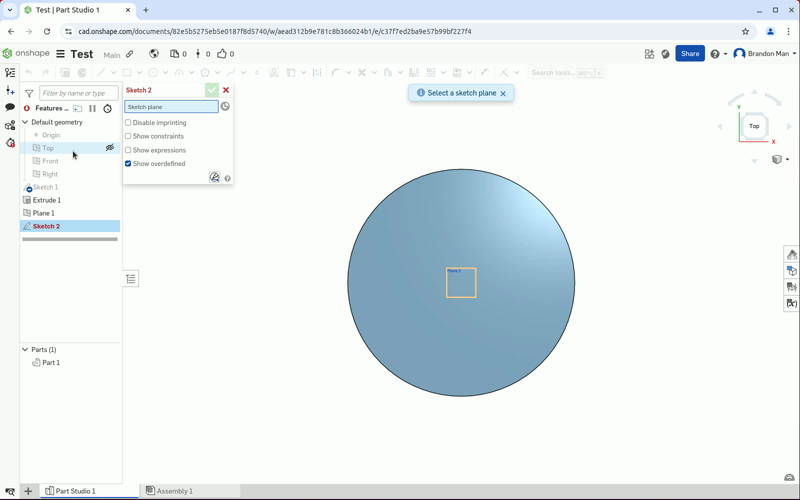
mouse_move(73, 215)
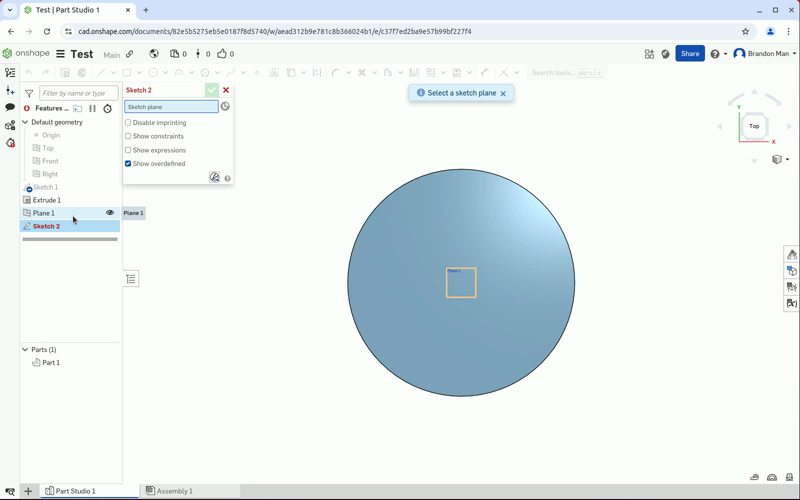
click(73, 215)
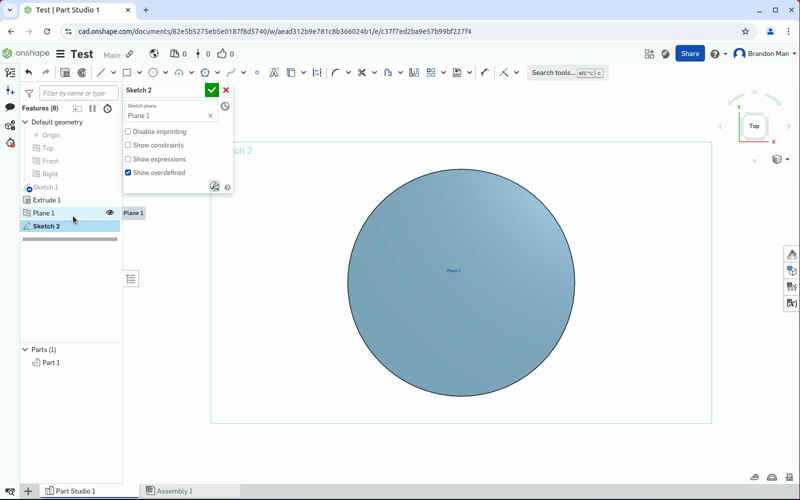
mouse_move(73, 352)
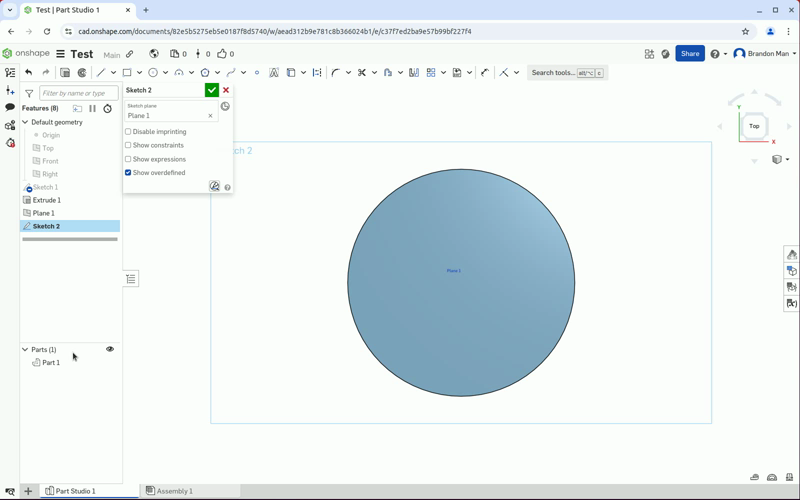
key(y)
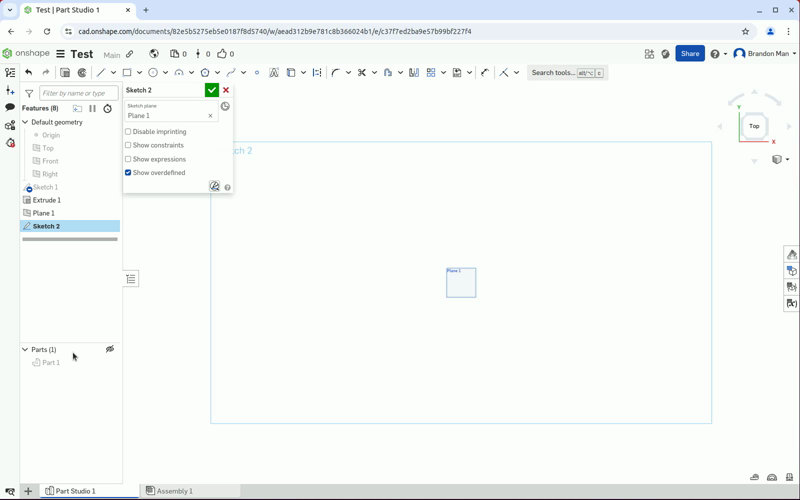
key(a)
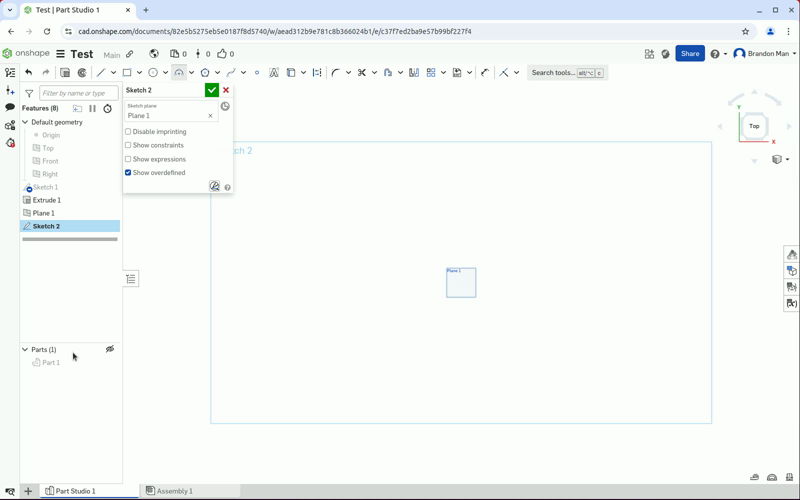
key_down(shift)
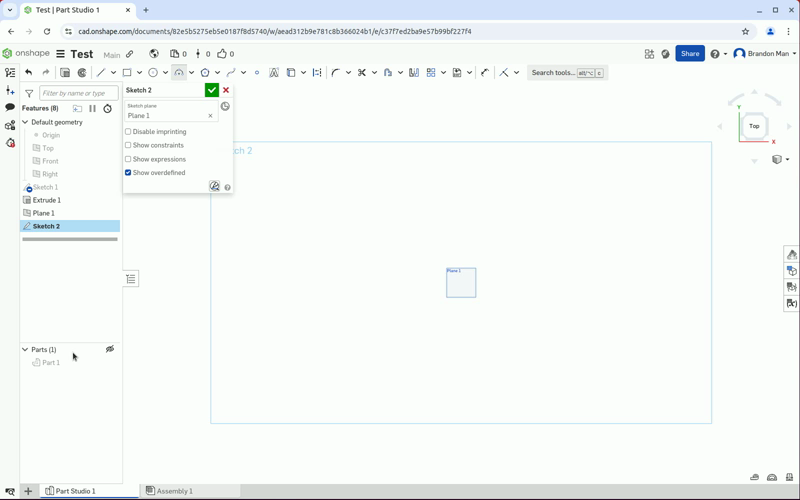
mouse_move(474, 287)
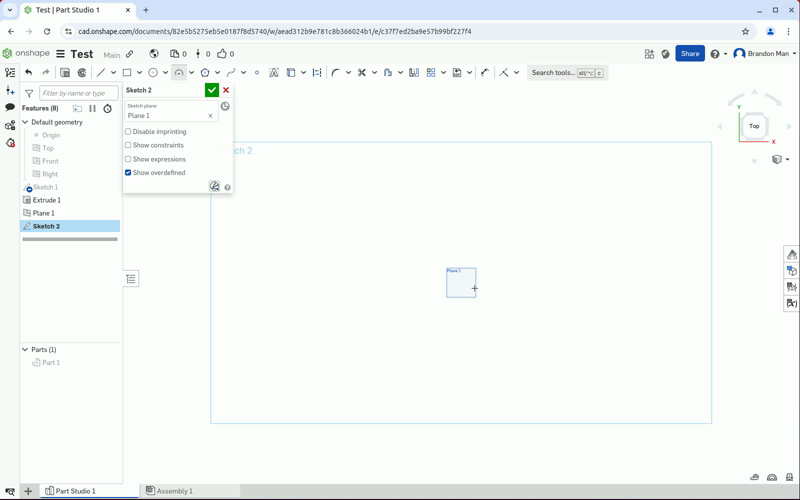
click(474, 287)
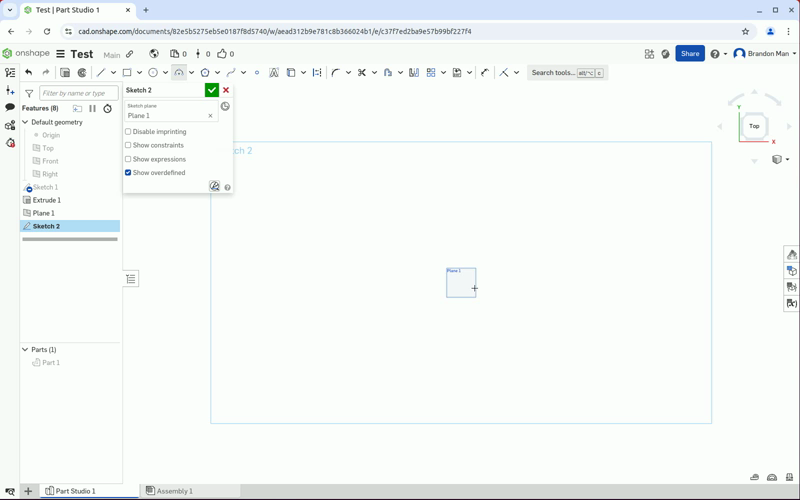
key_up(shift)
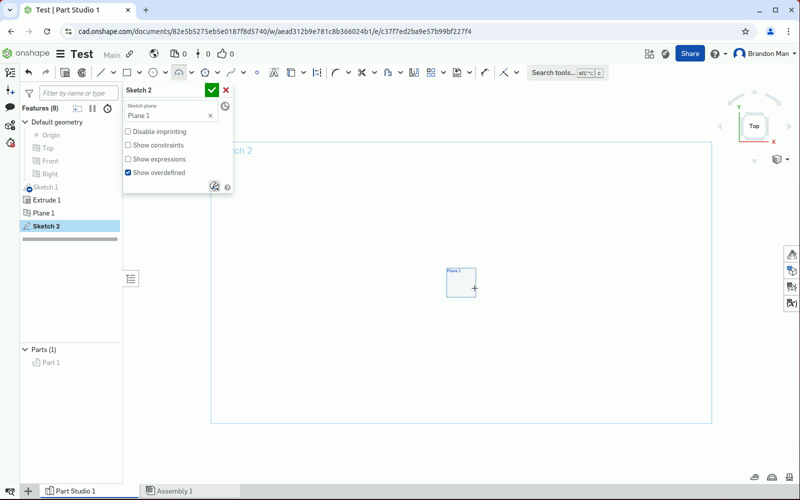
key_down(shift)
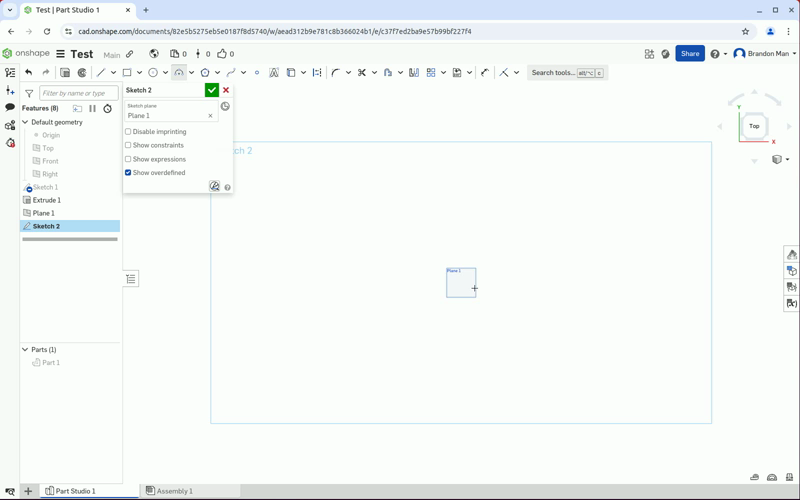
mouse_move(492, 264)
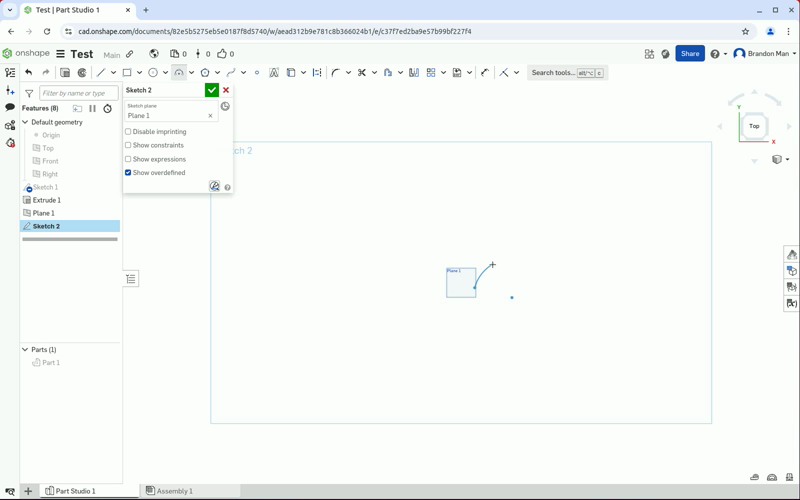
click(492, 264)
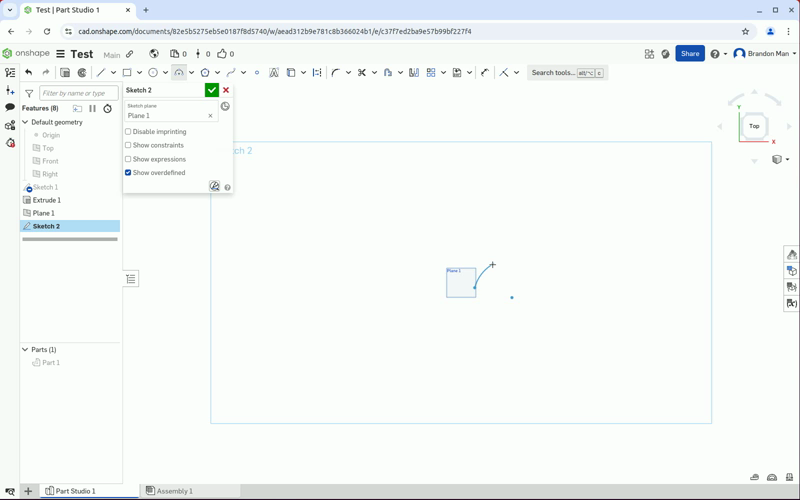
mouse_move(487, 278)
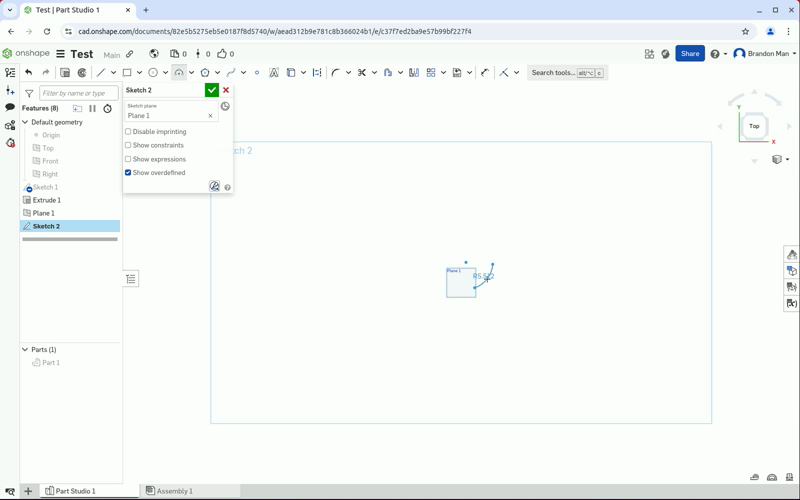
click(487, 278)
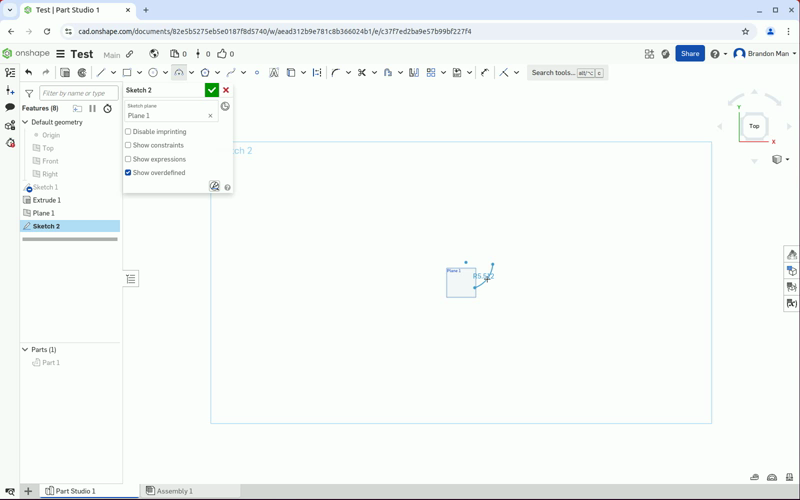
key_up(shift)
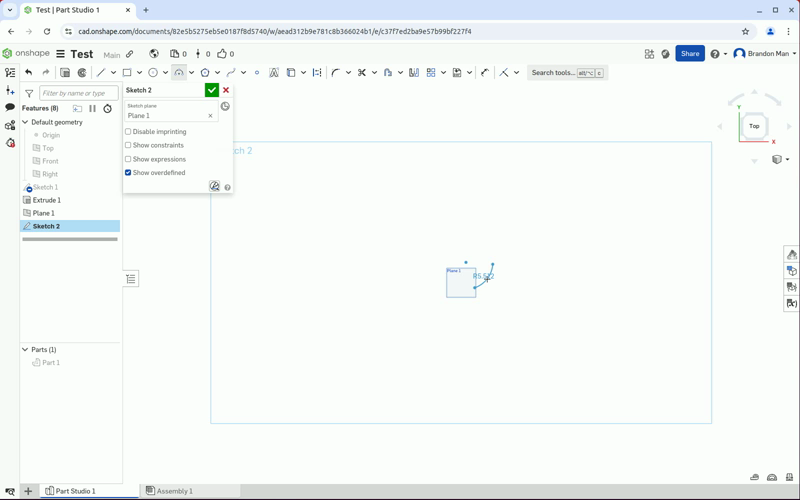
mouse_move(492, 264)
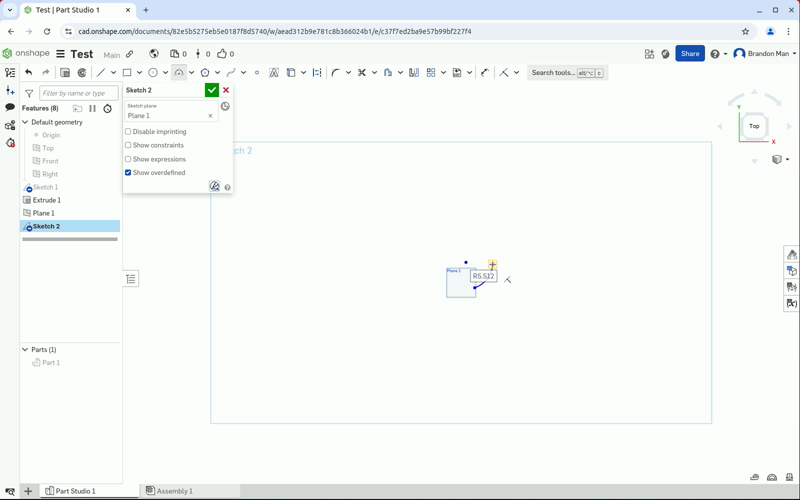
click(492, 264)
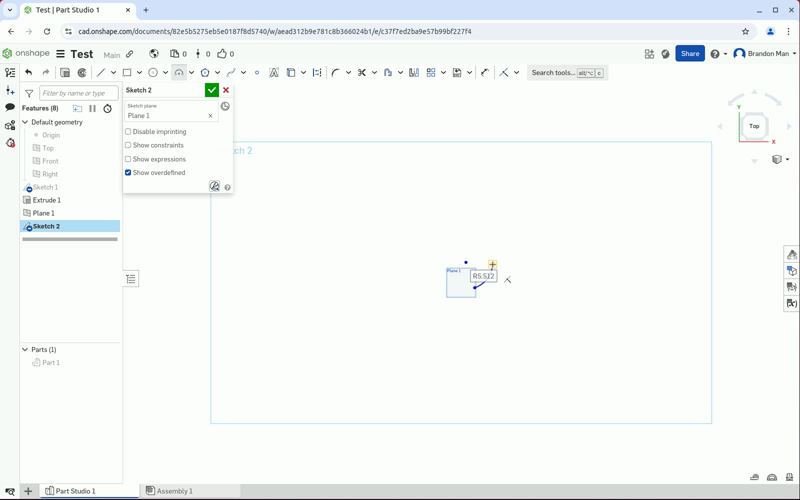
mouse_move(474, 287)
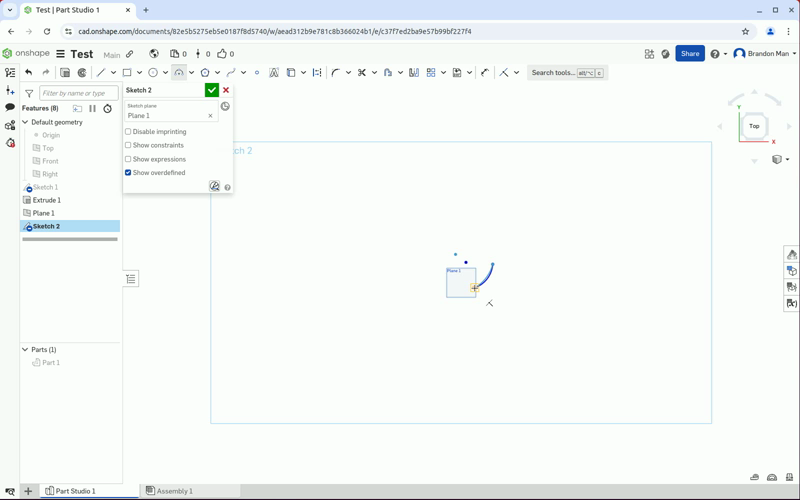
click(474, 287)
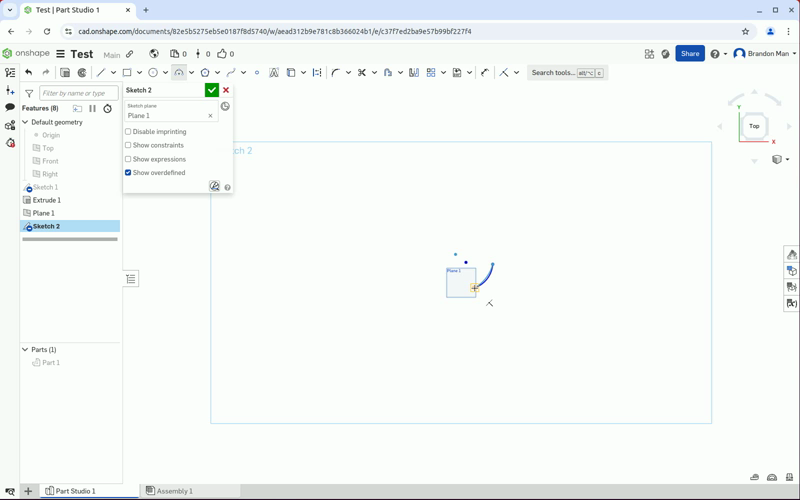
key_down(shift)
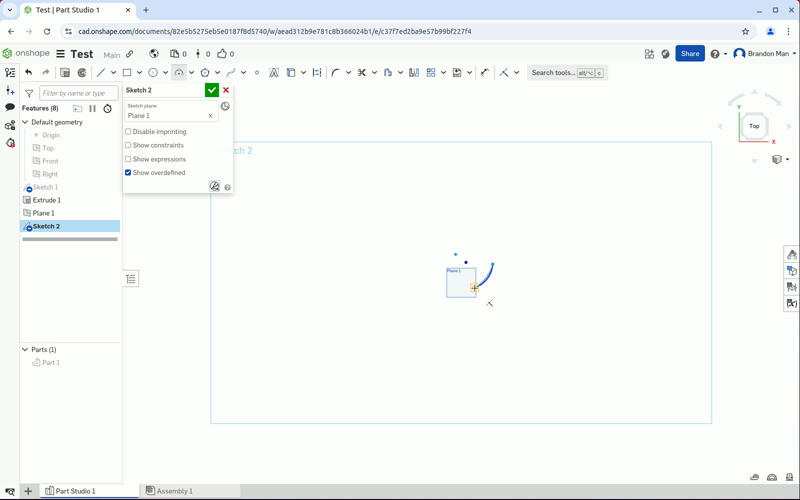
mouse_move(480, 273)
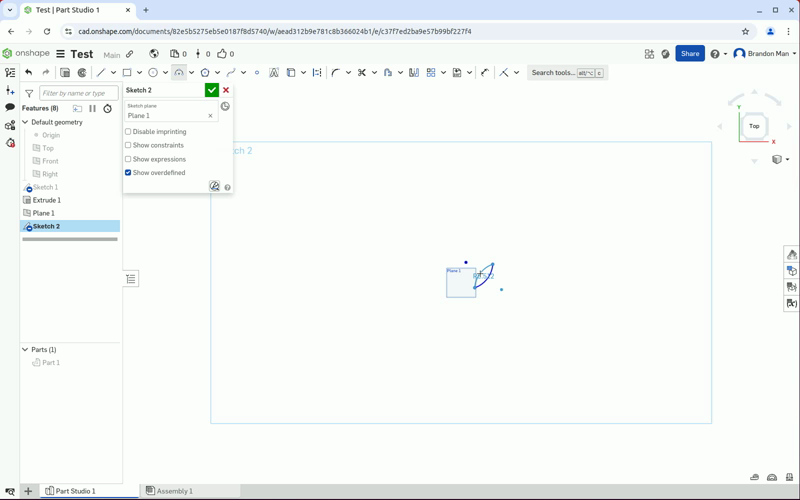
click(480, 273)
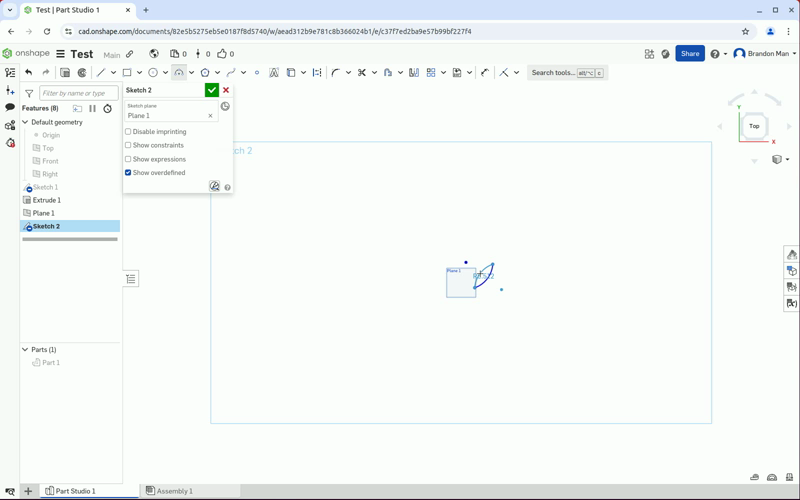
key_up(shift)
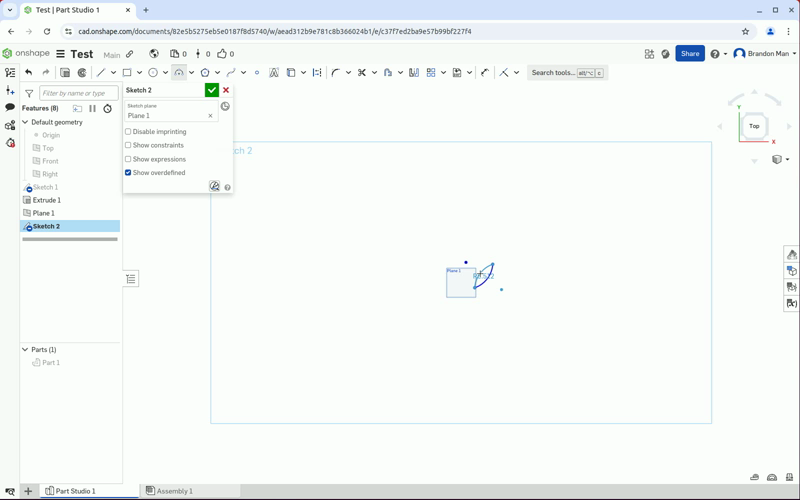
key(esc)
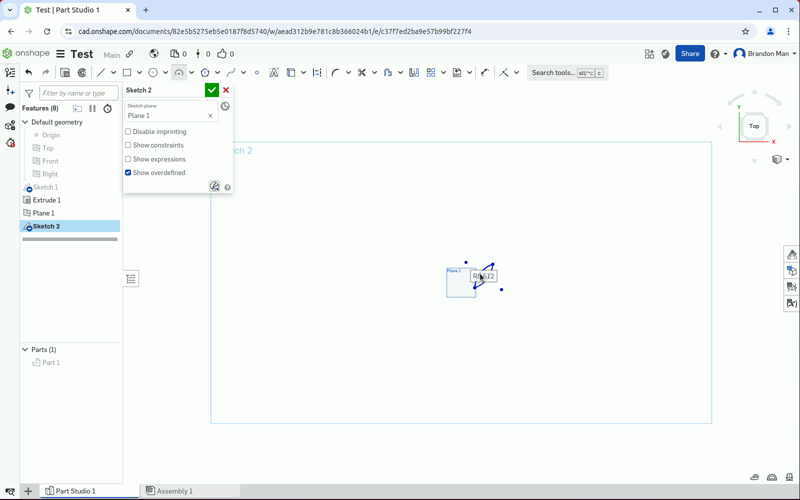
mouse_move(484, 271)
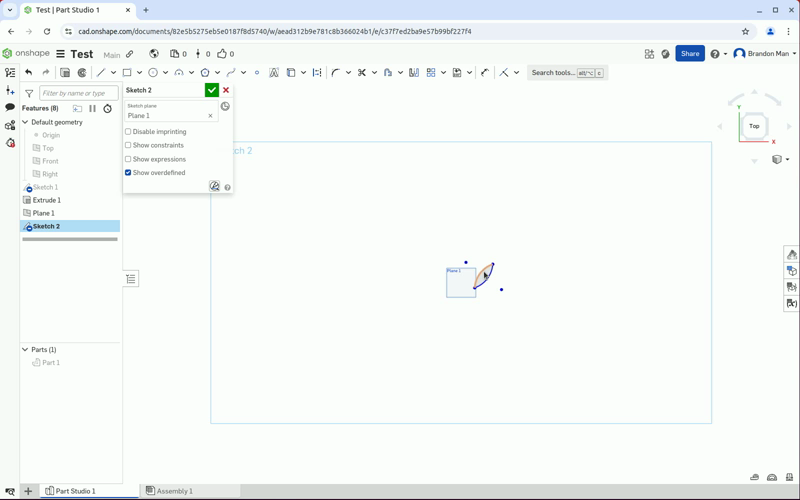
scroll(6)
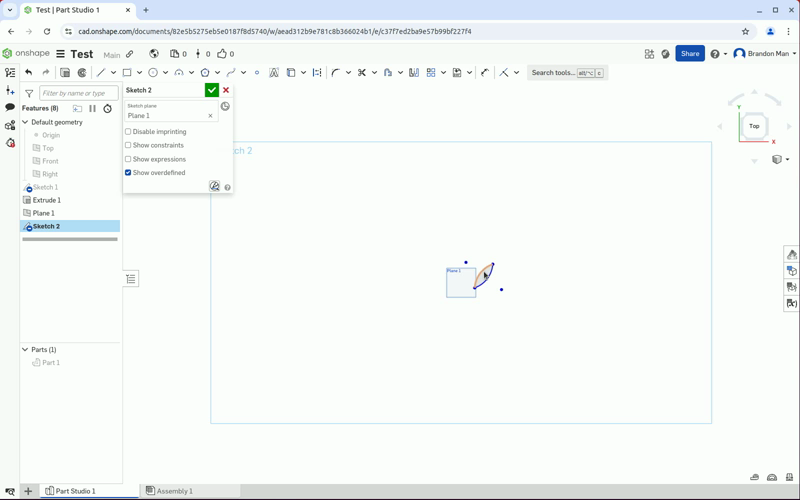
scroll(6)
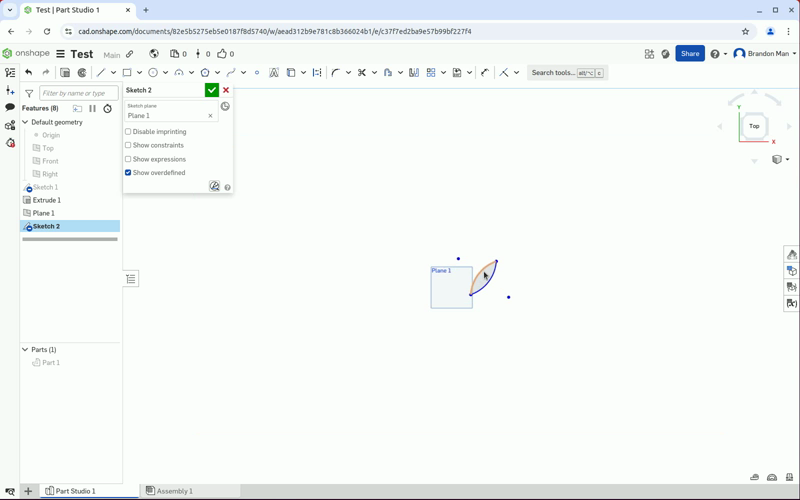
scroll(6)
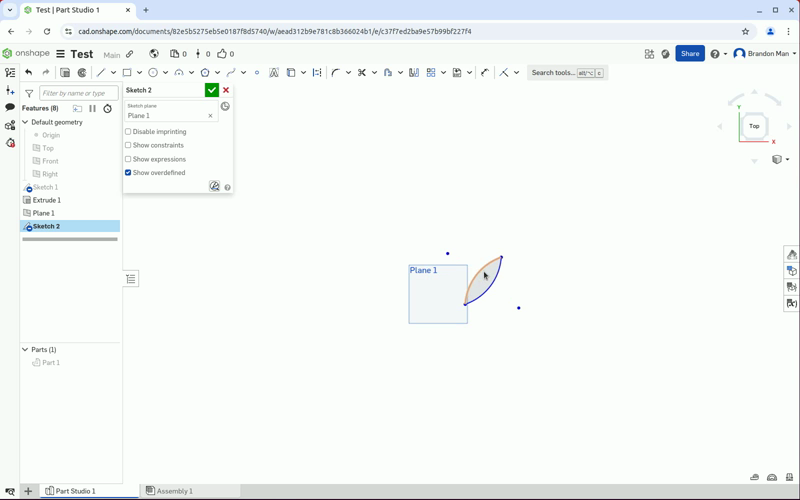
scroll(6)
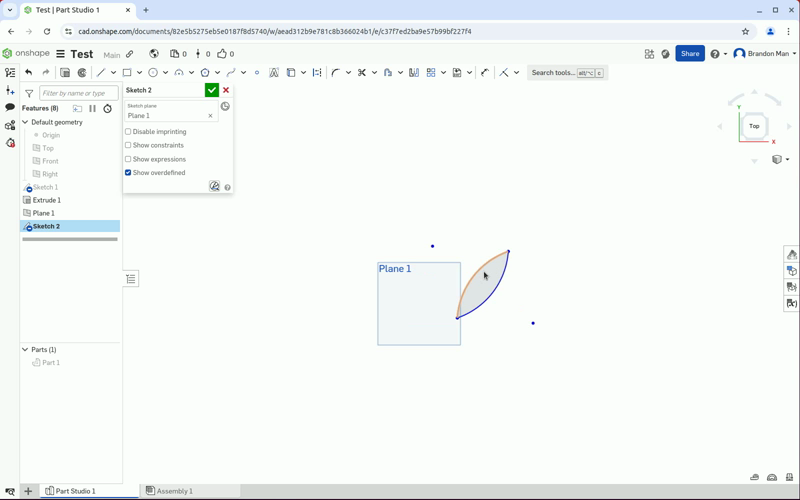
scroll(6)
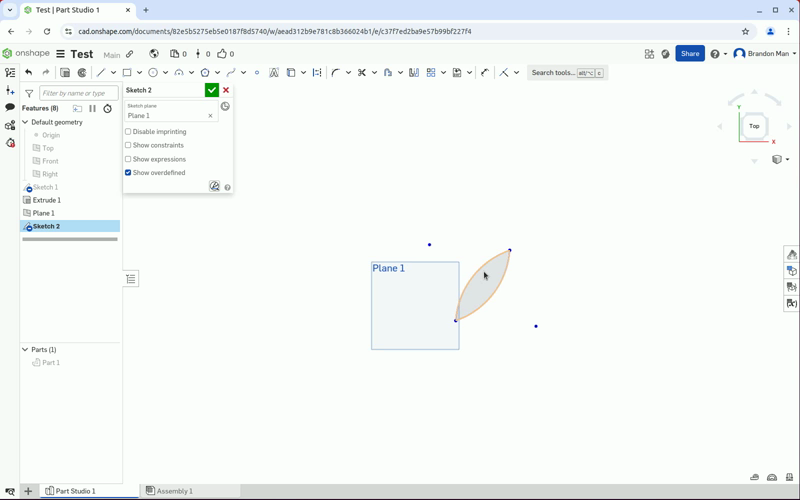
scroll(6)
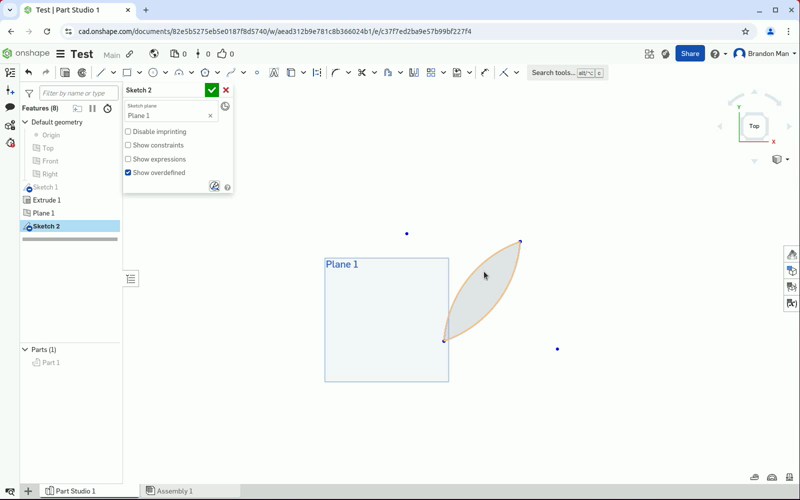
scroll(6)
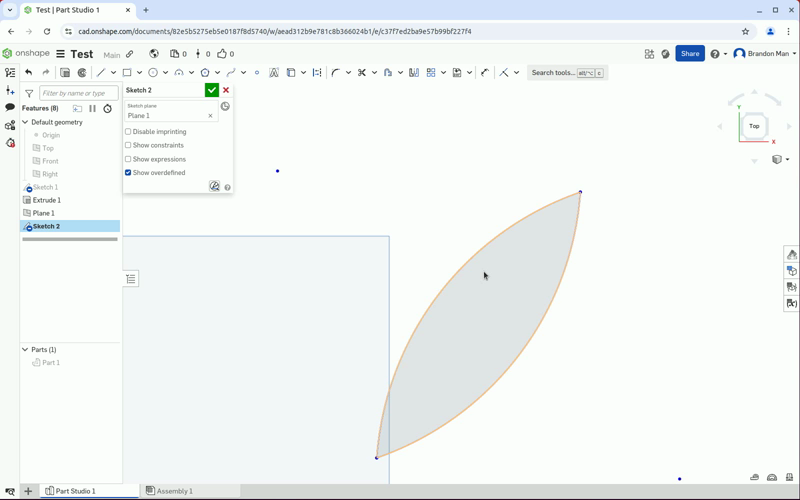
click(484, 271)
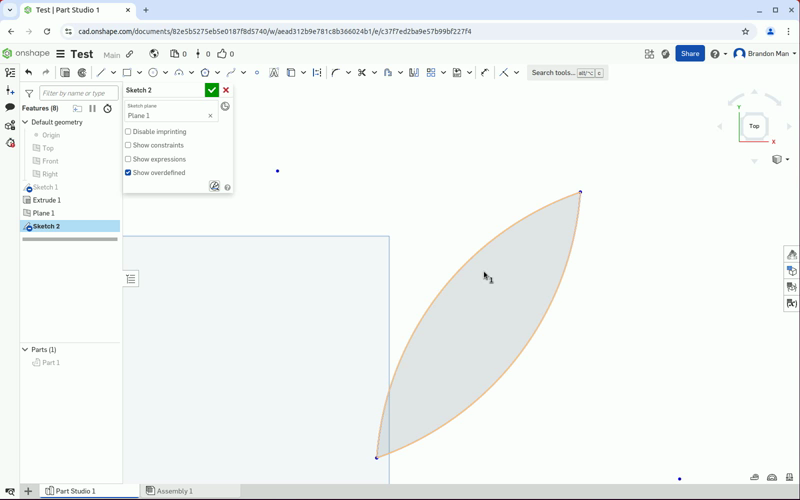
scroll(-6)
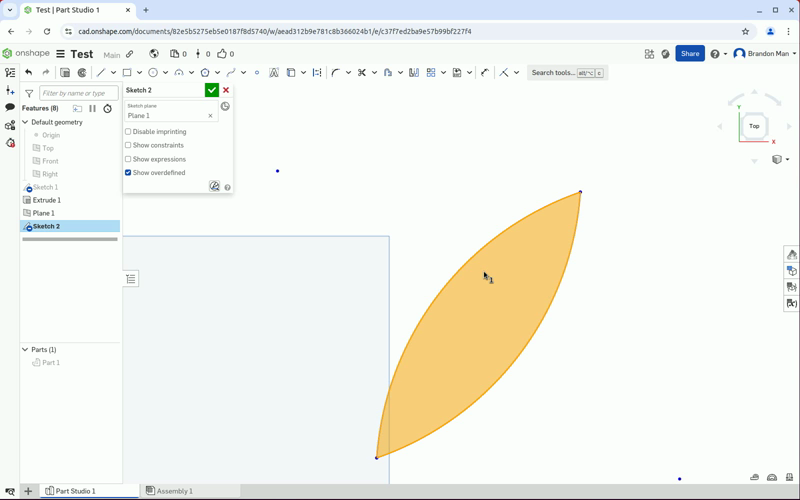
scroll(-6)
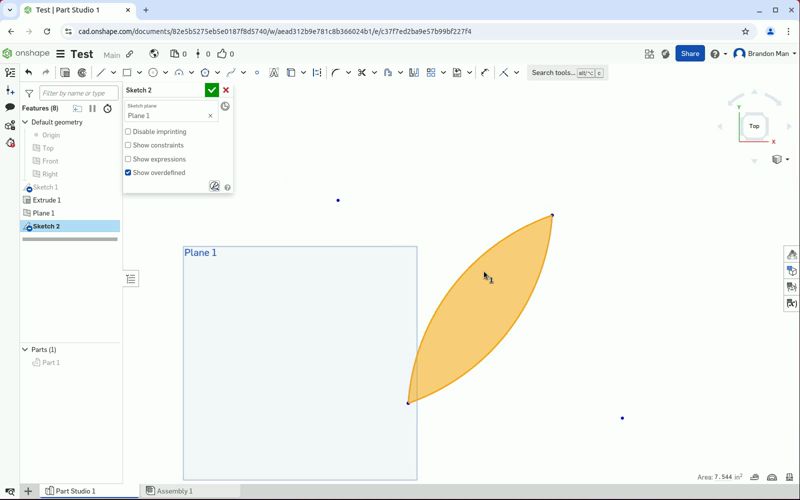
scroll(-6)
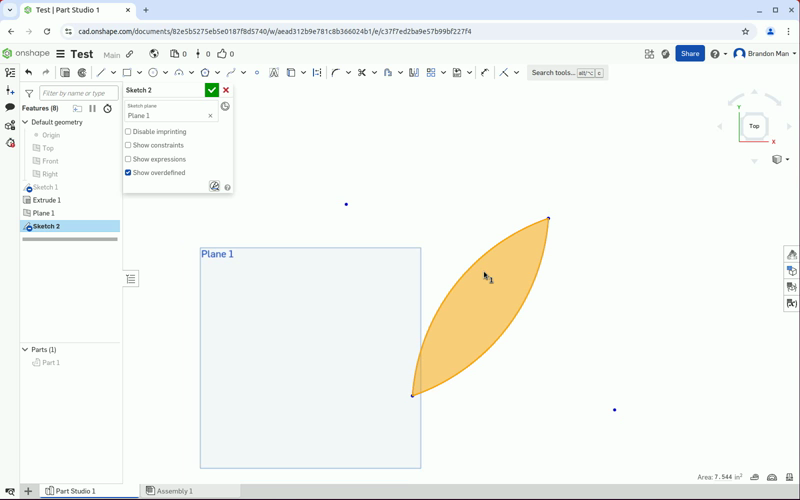
scroll(-6)
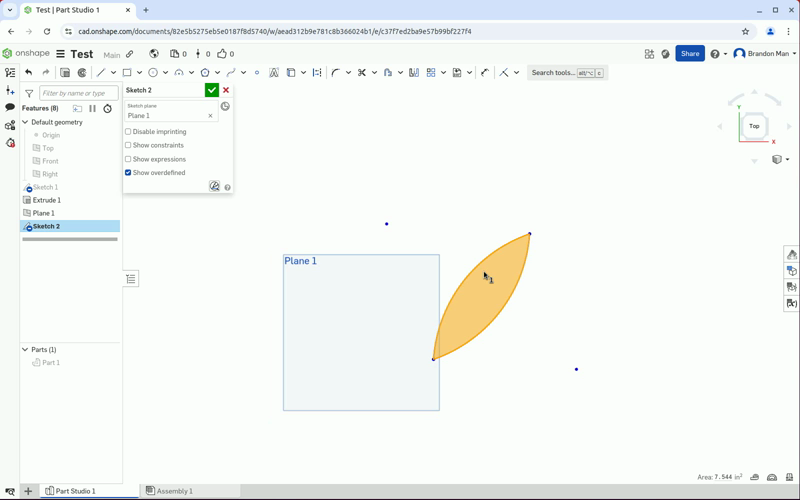
scroll(-6)
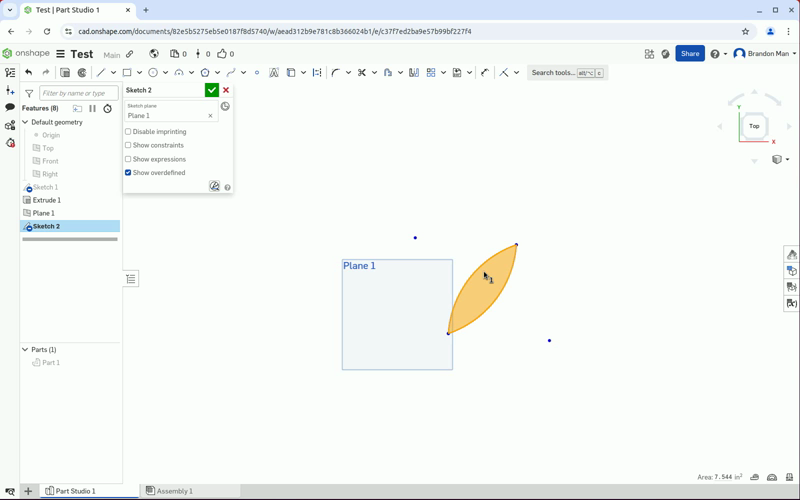
scroll(-6)
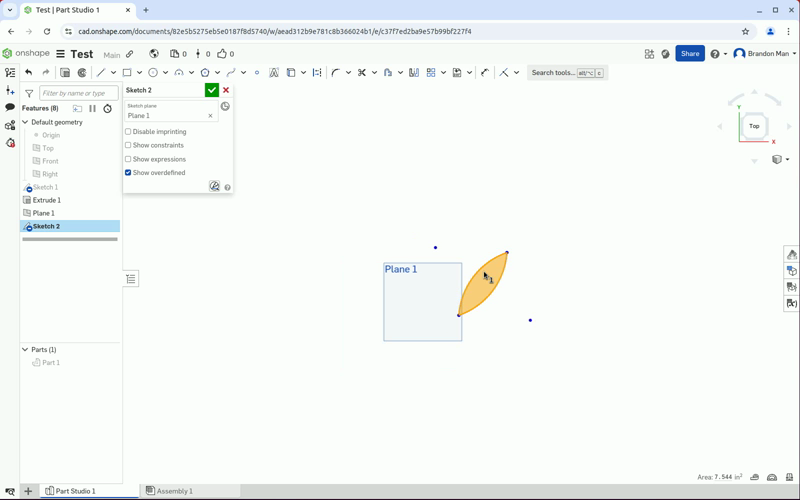
scroll(-6)
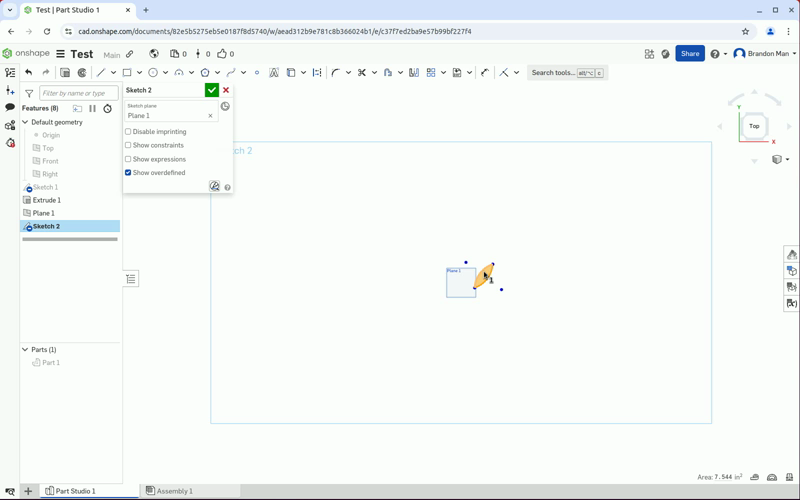
mouse_move(73, 352)
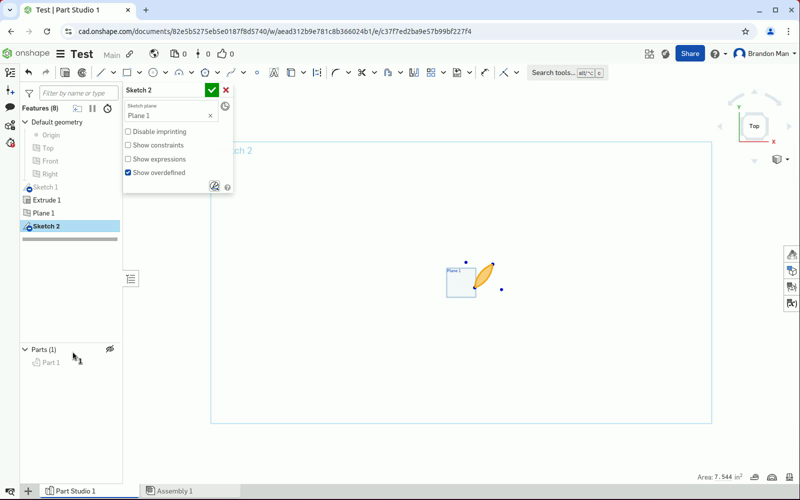
key(shift+y)
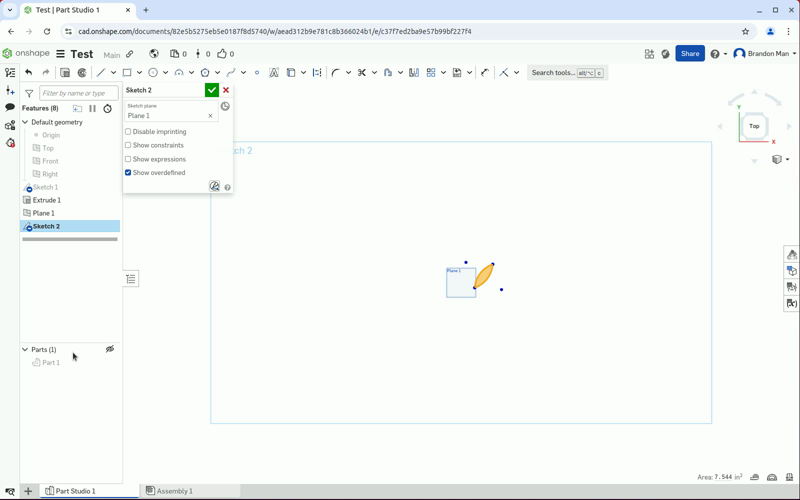
key(shift+e)
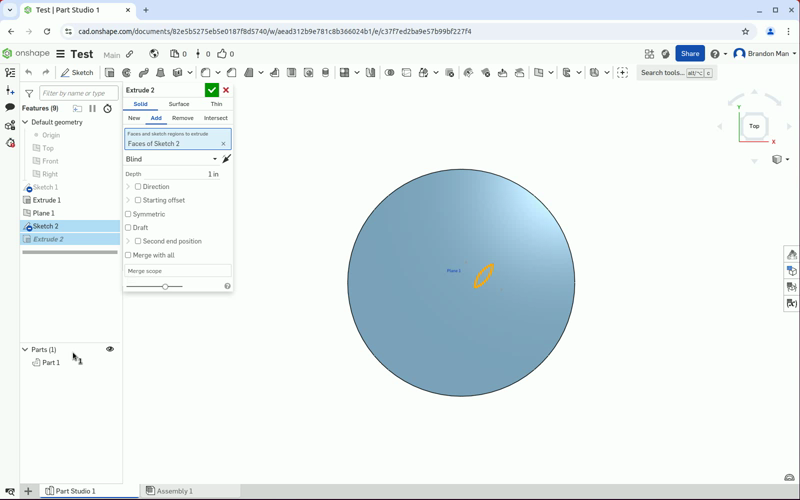
mouse_move(143, 106)
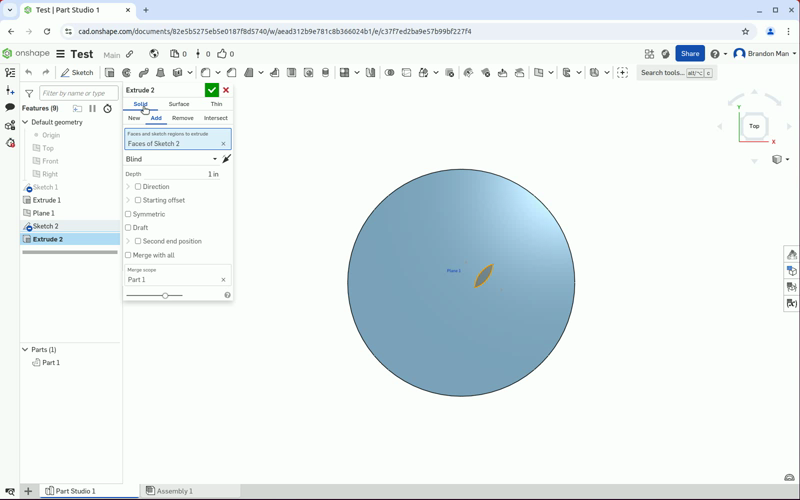
click(143, 106)
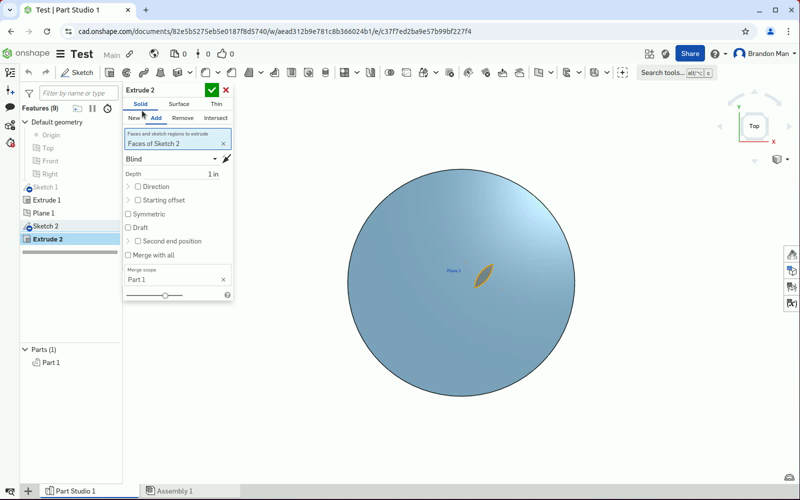
mouse_move(137, 120)
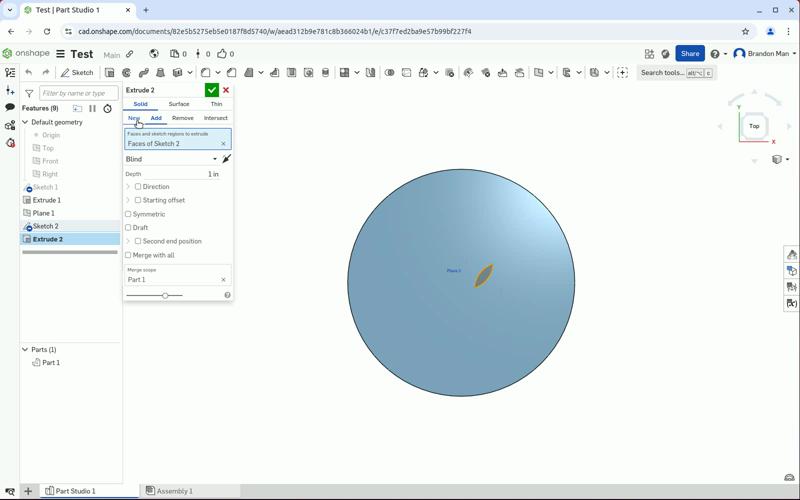
click(137, 120)
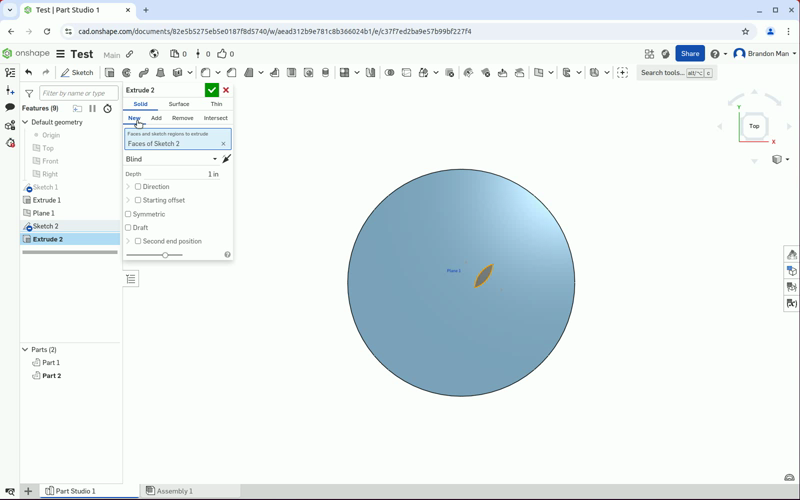
key(tab, 4)
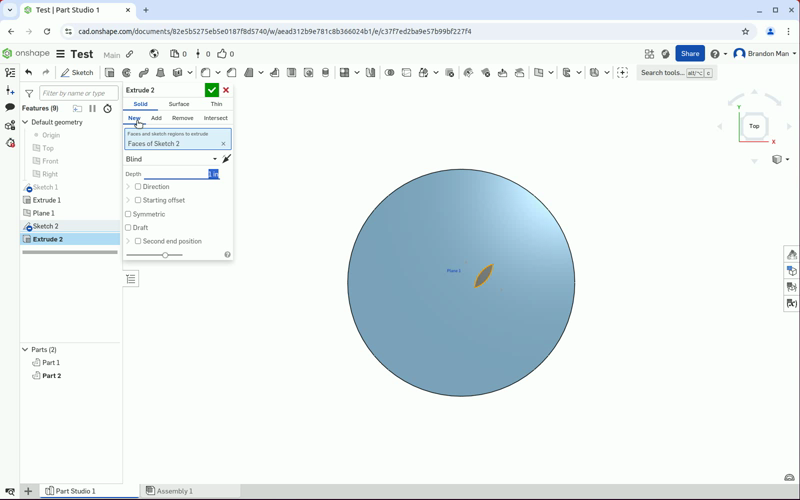
text(1.204)
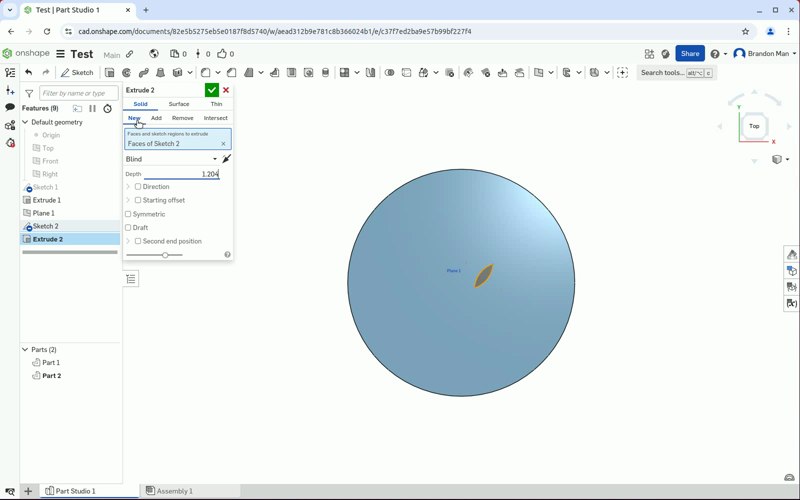
key(enter)
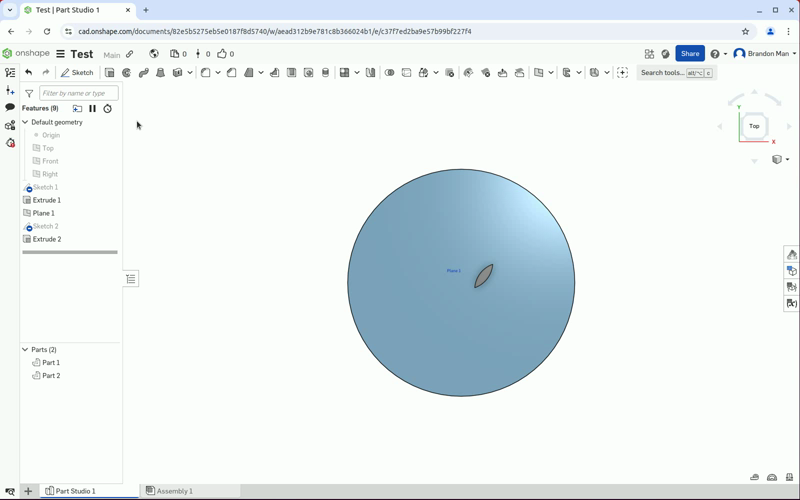
key(shift+h)
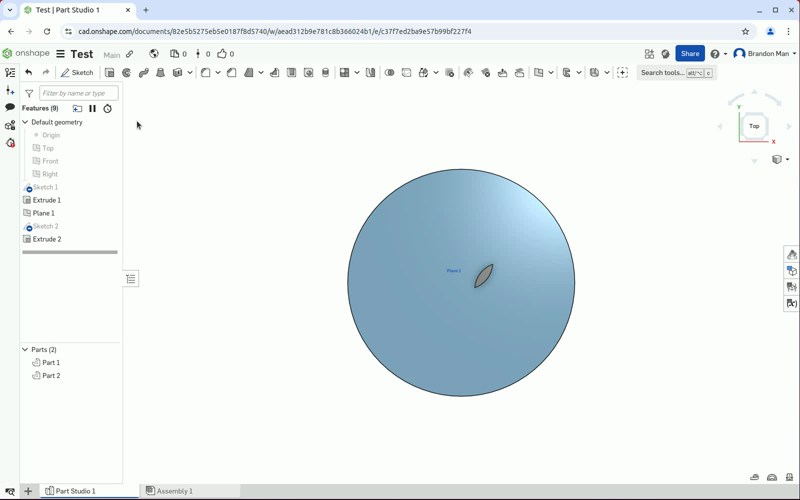
key(shift+h)
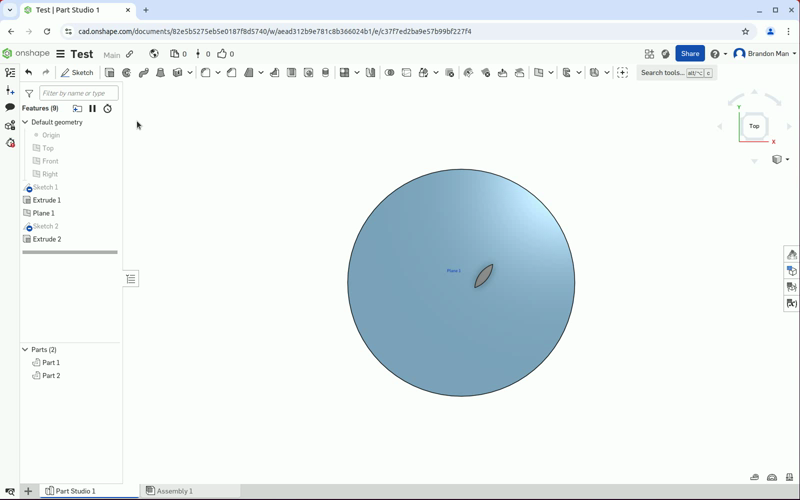
mouse_move(73, 189)
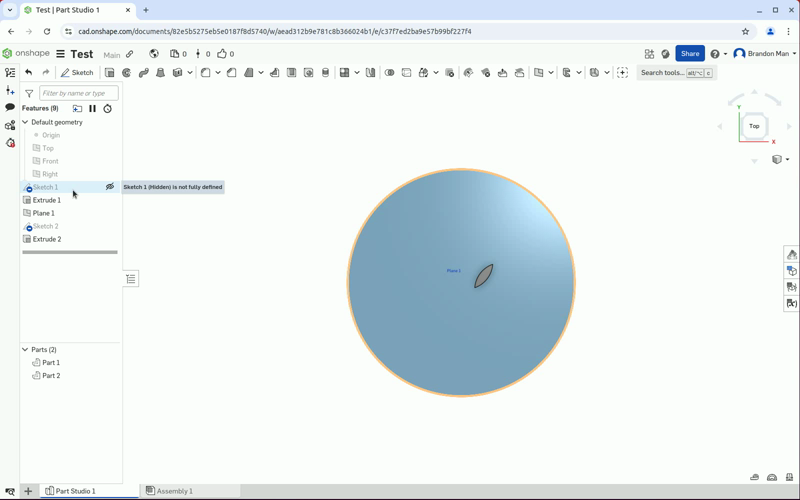
click(73, 189)
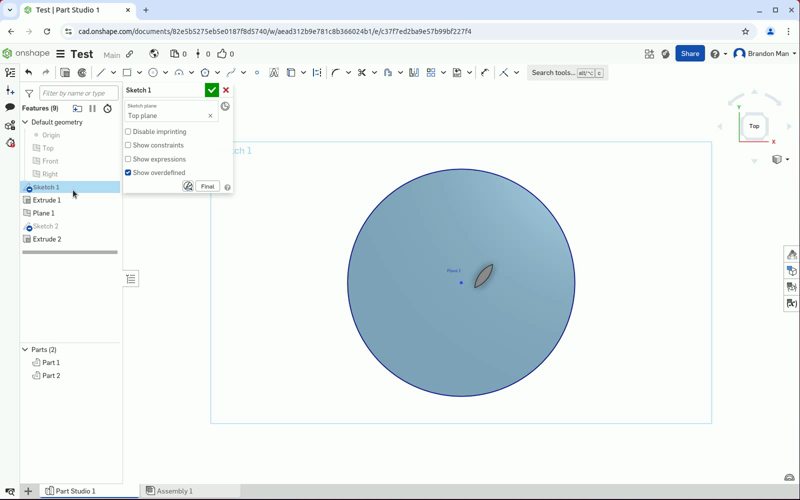
mouse_move(229, 92)
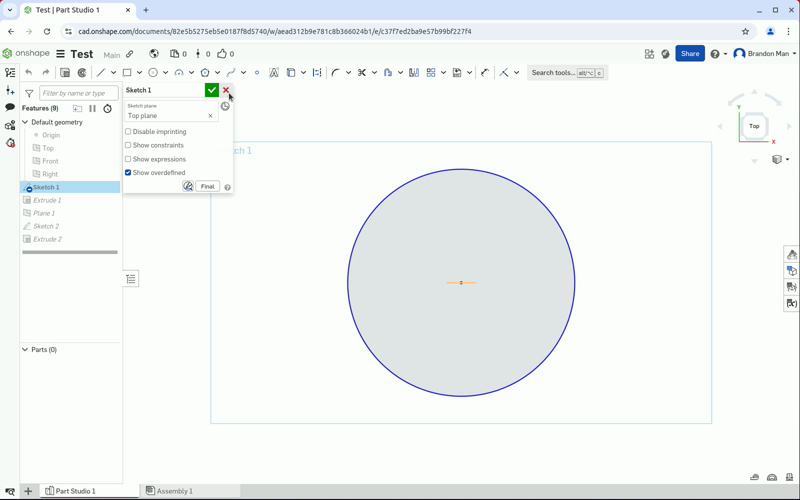
click(229, 92)
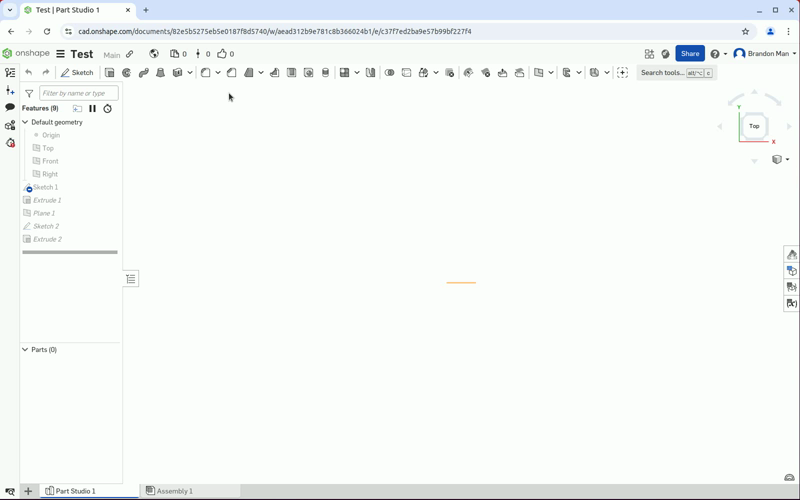
key(shift+s)
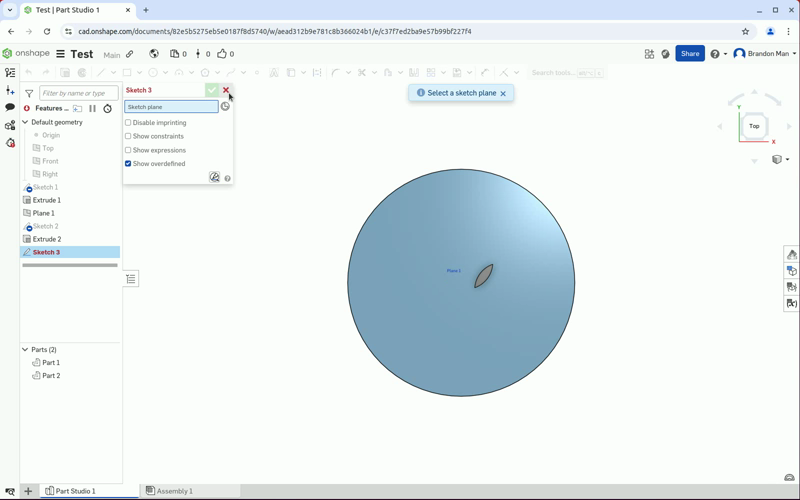
mouse_move(73, 215)
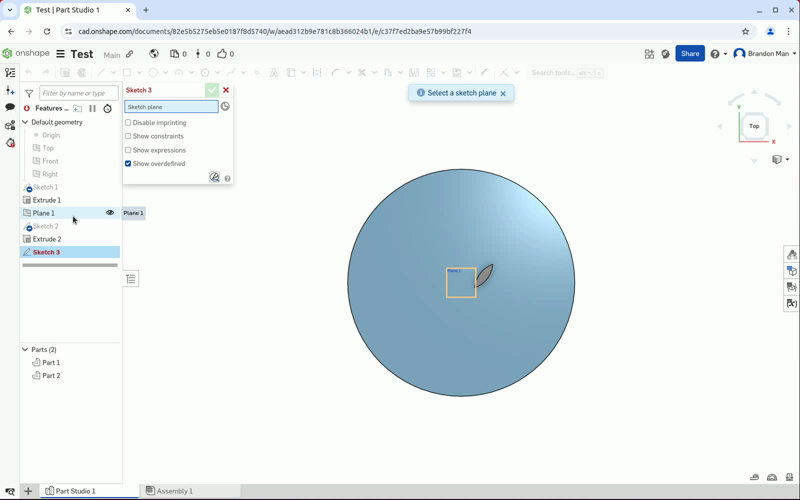
click(73, 215)
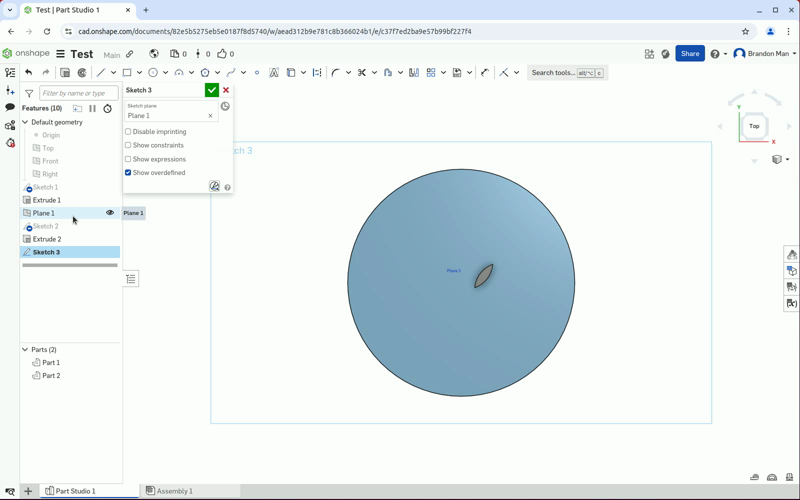
mouse_move(73, 352)
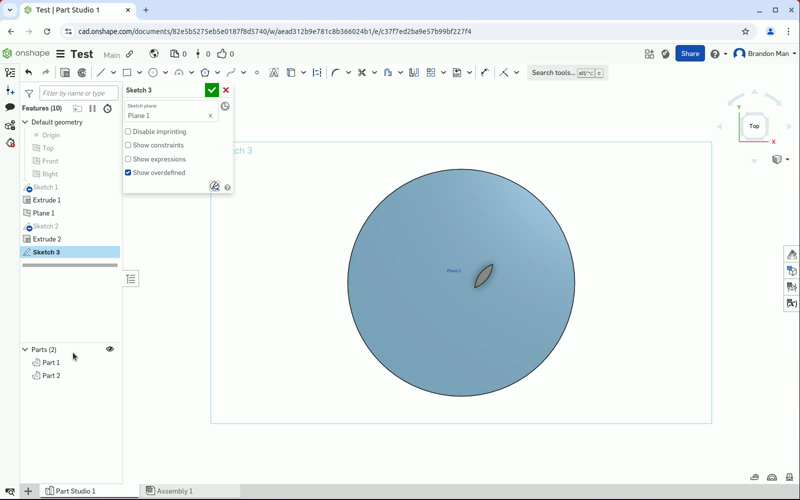
key(y)
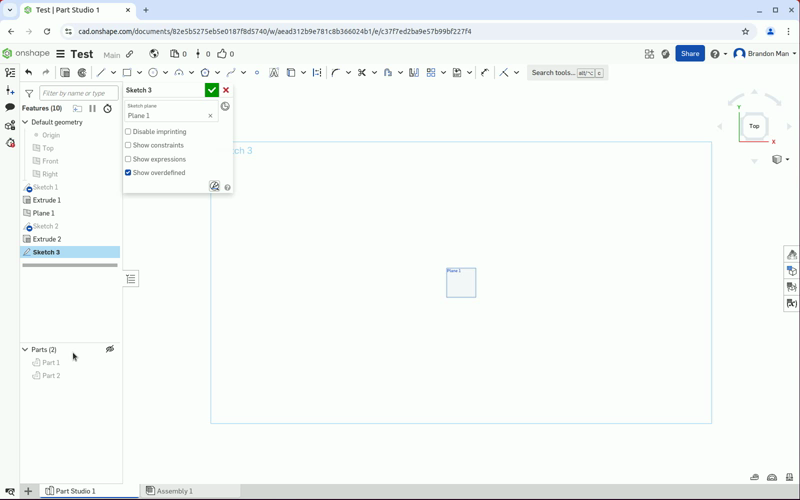
key(a)
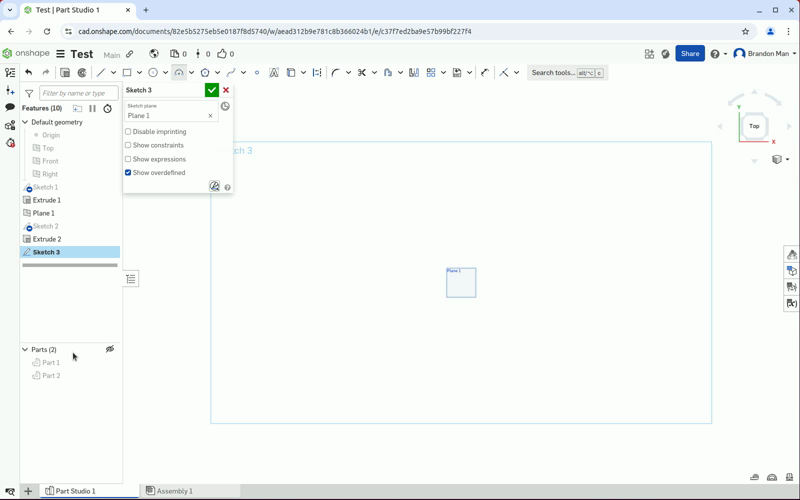
key_down(shift)
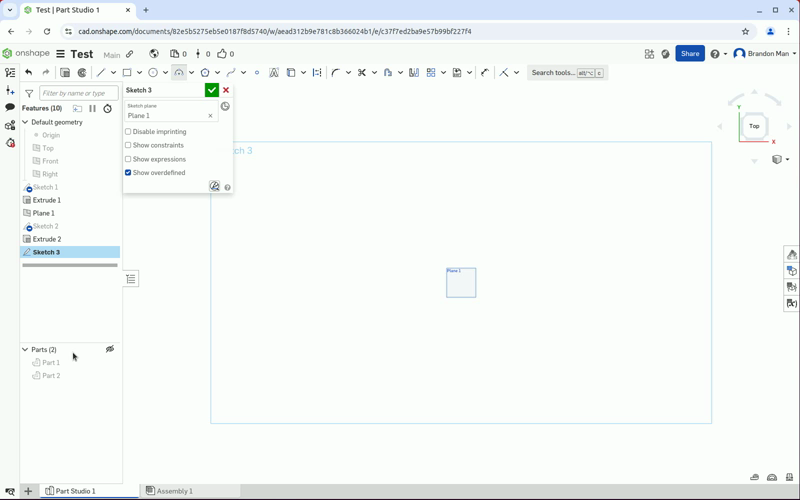
mouse_move(474, 287)
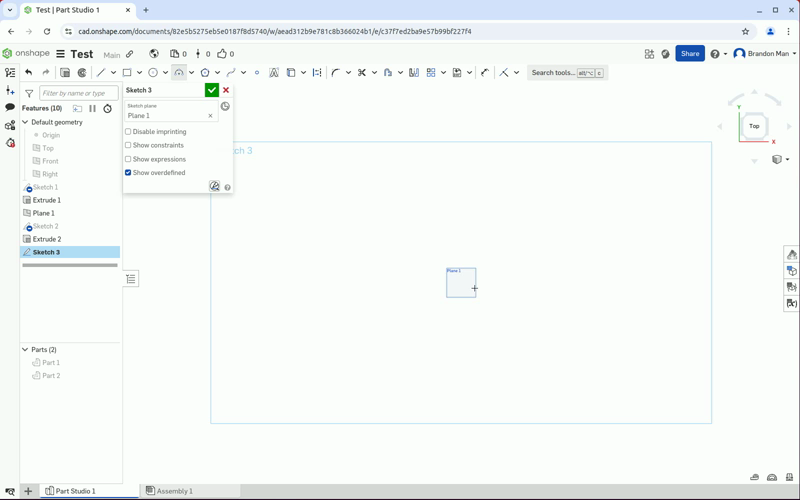
click(474, 287)
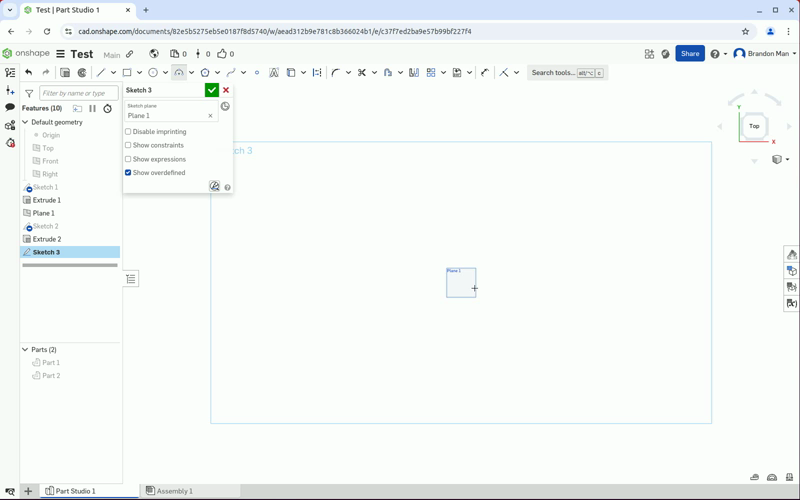
key_up(shift)
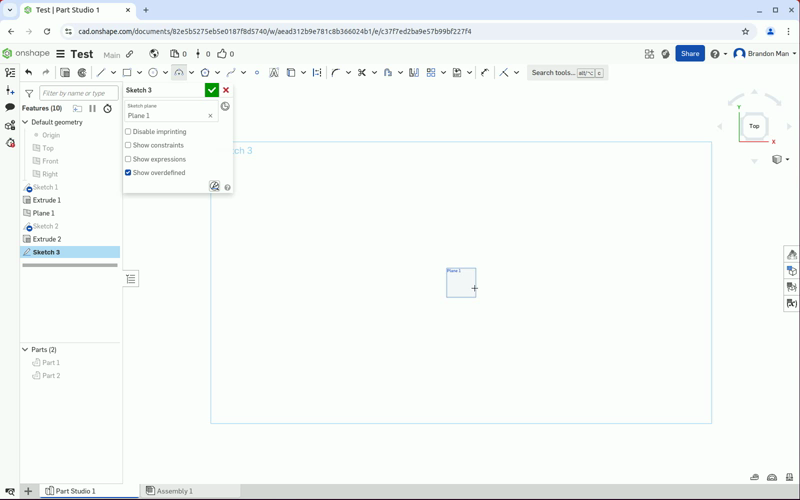
key_down(shift)
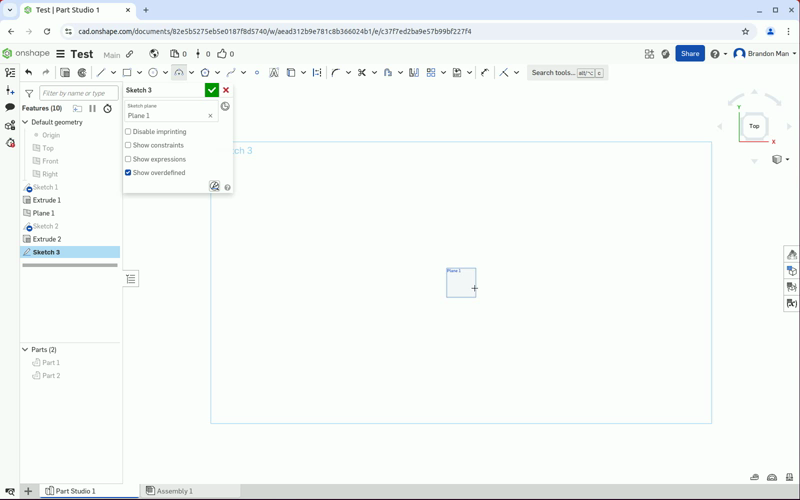
mouse_move(492, 264)
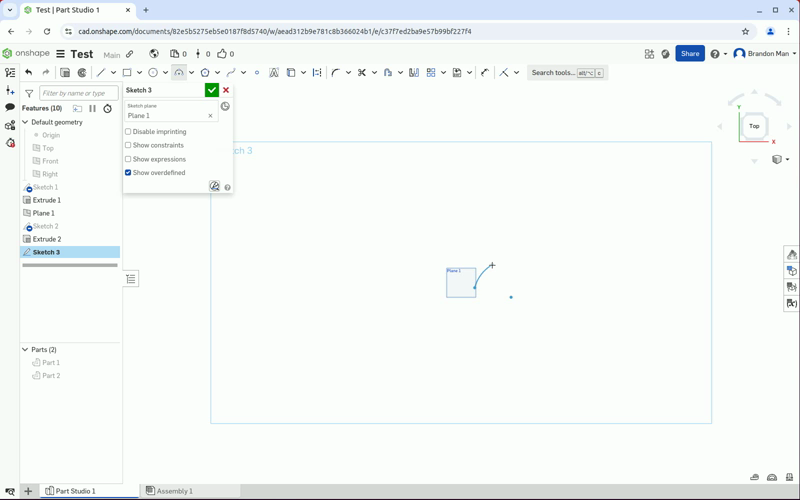
click(492, 264)
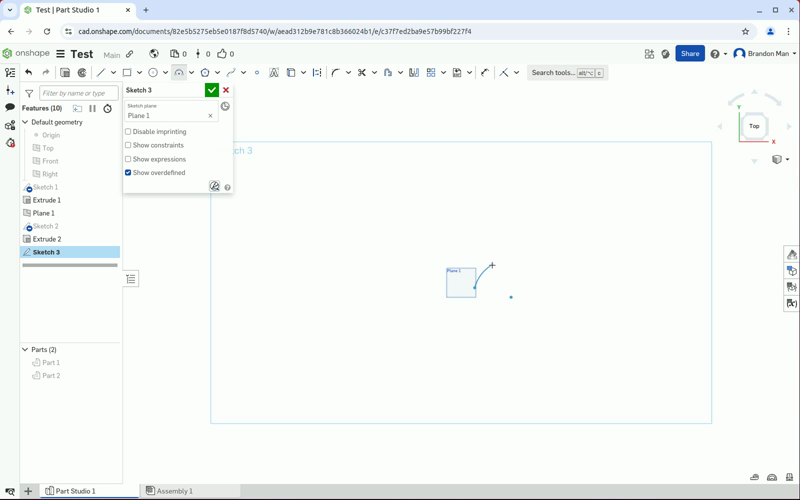
mouse_move(523, 306)
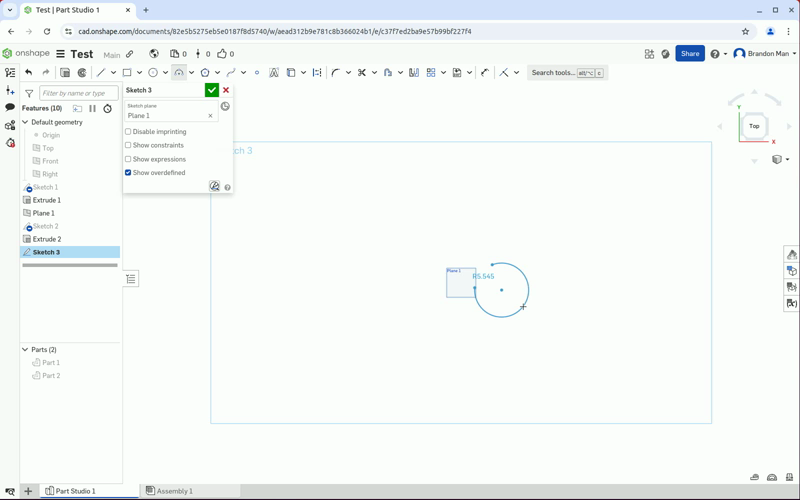
click(523, 306)
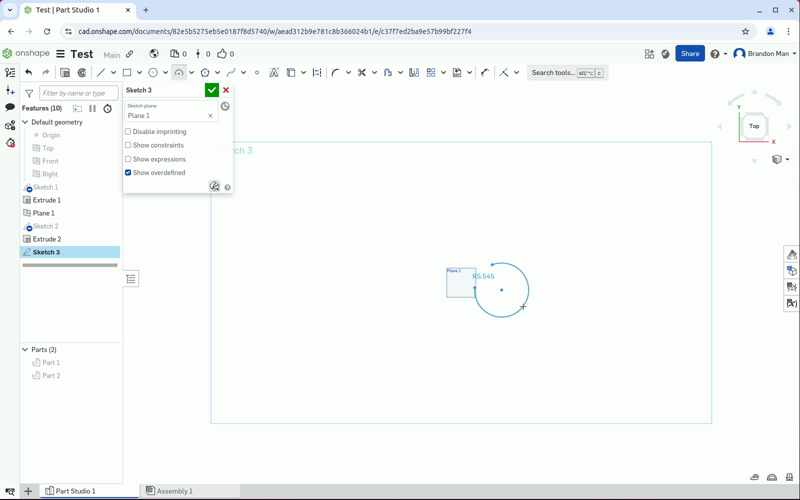
key_up(shift)
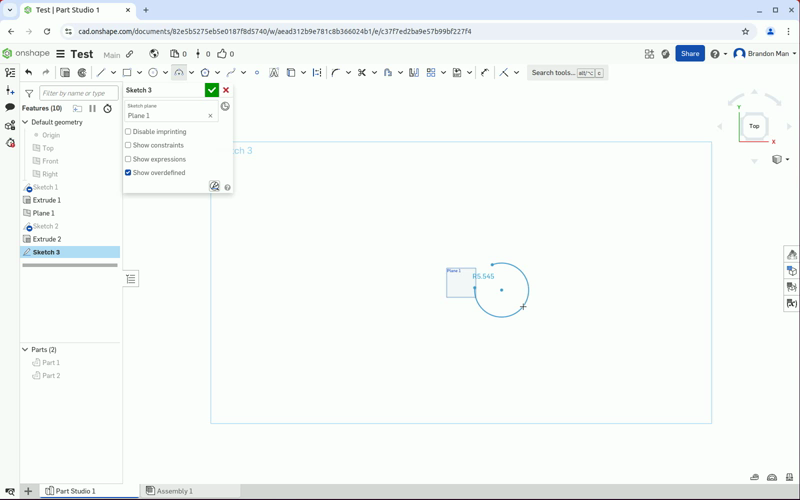
mouse_move(492, 264)
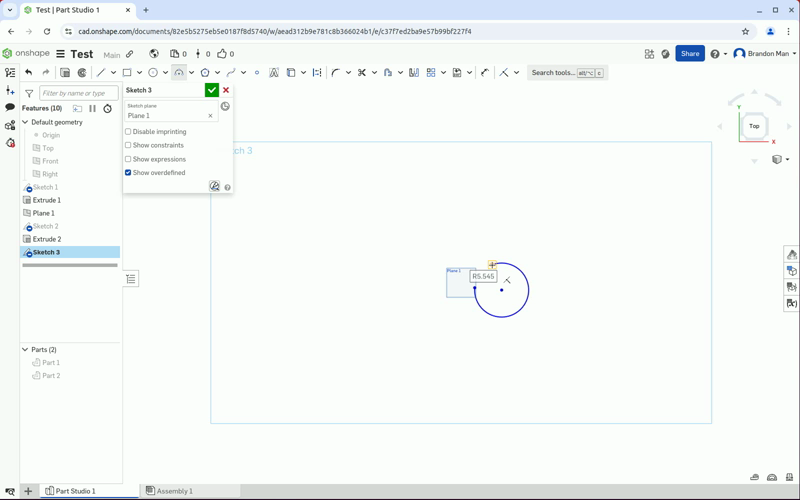
click(492, 264)
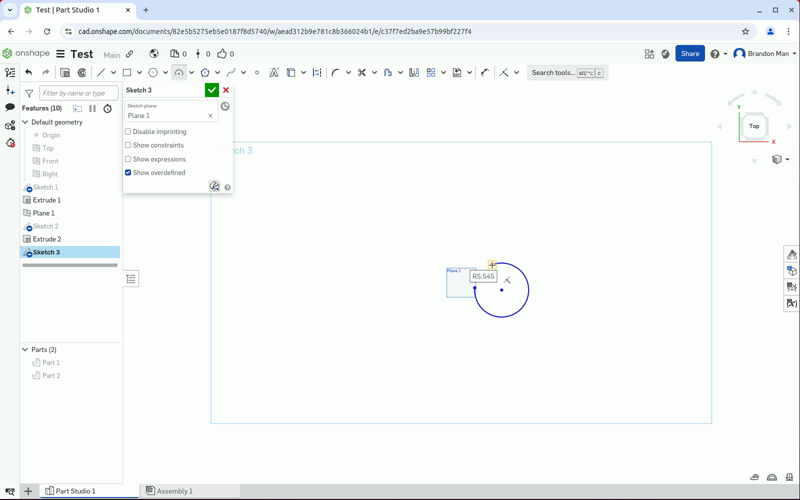
mouse_move(474, 287)
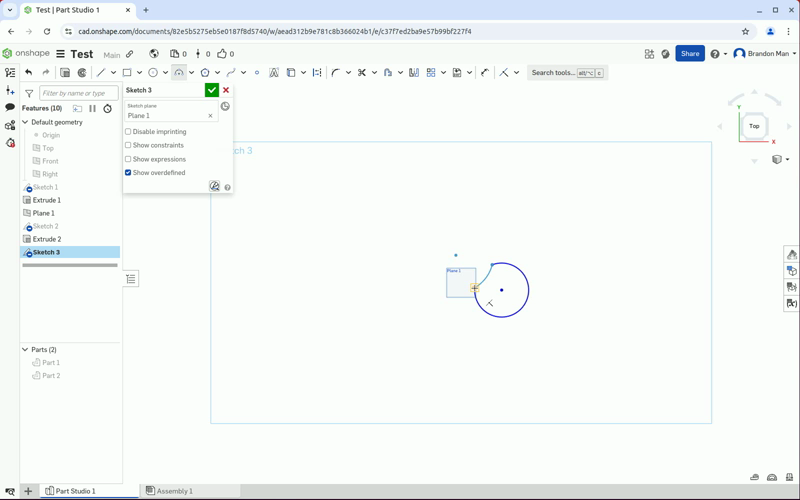
click(474, 287)
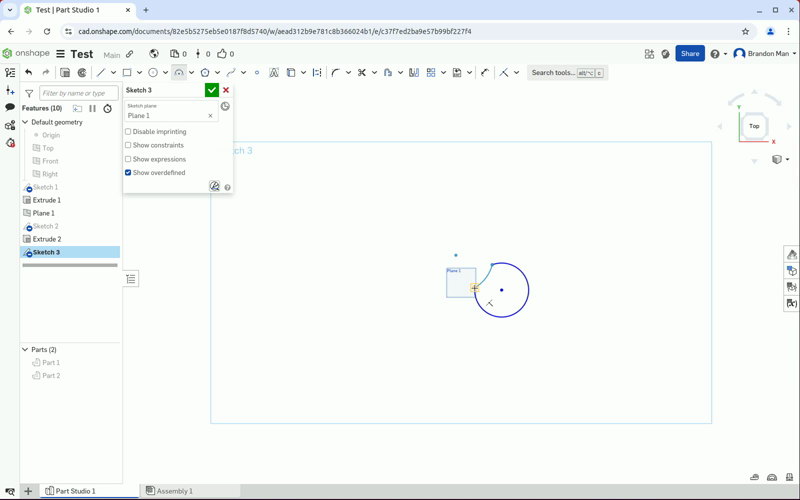
key_down(shift)
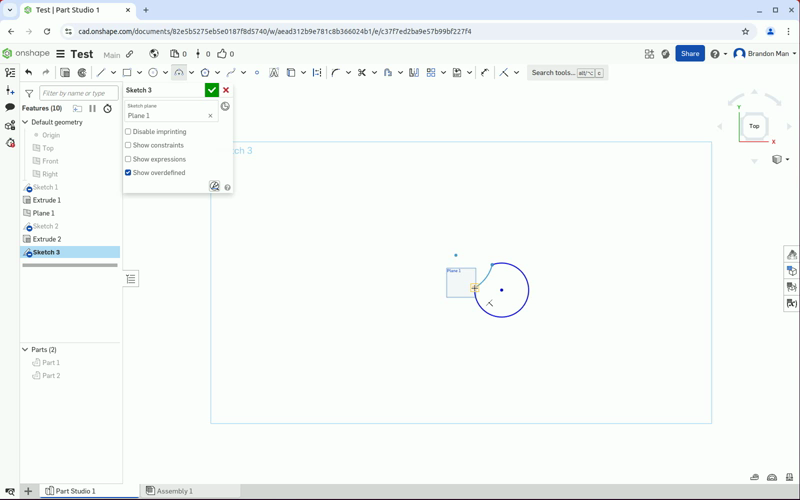
mouse_move(487, 278)
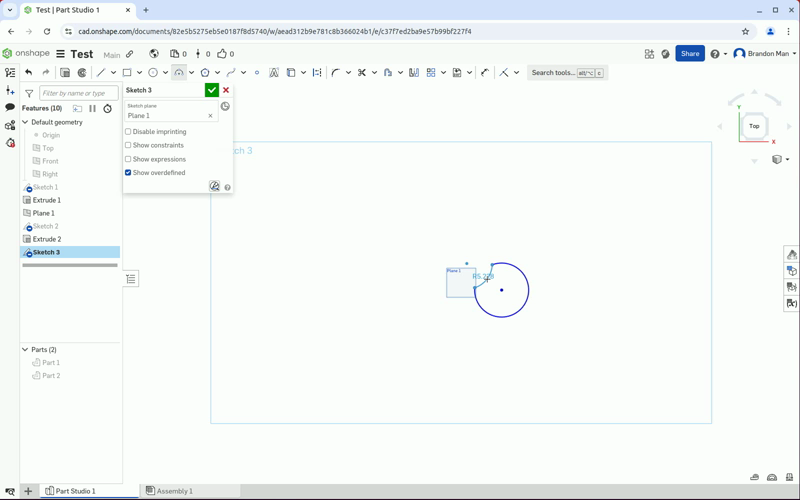
click(487, 278)
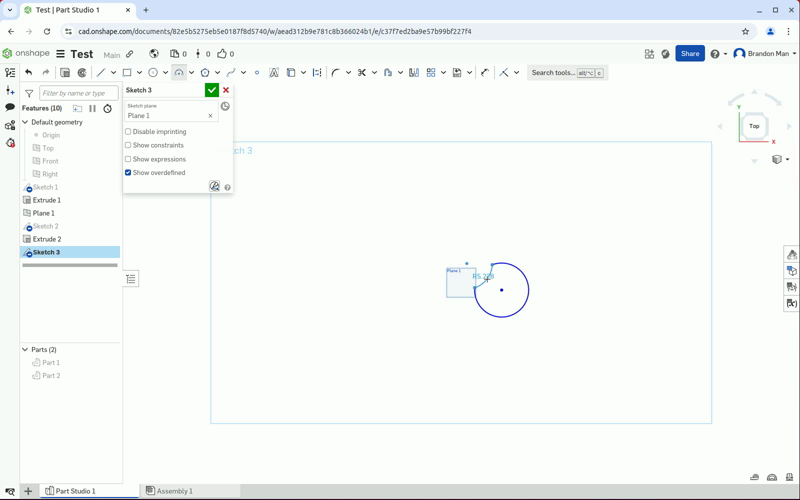
key_up(shift)
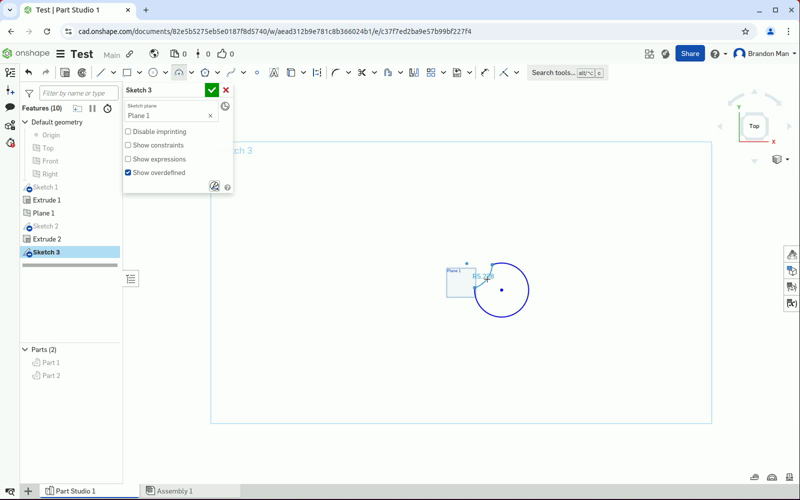
key(esc)
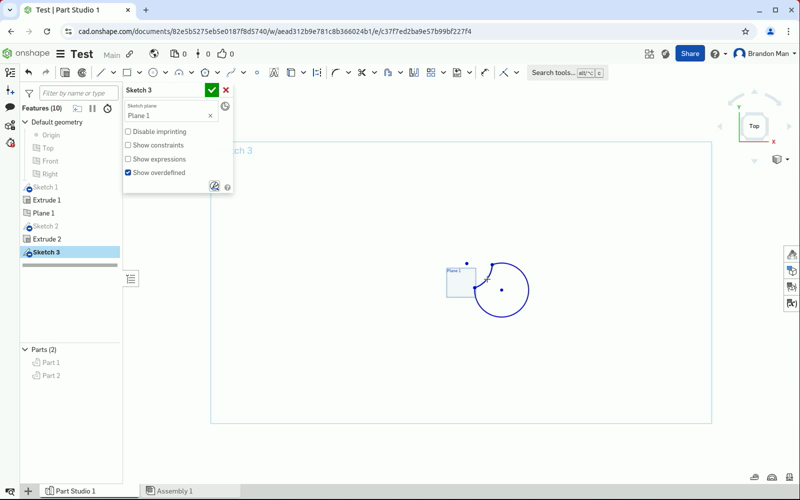
mouse_move(482, 299)
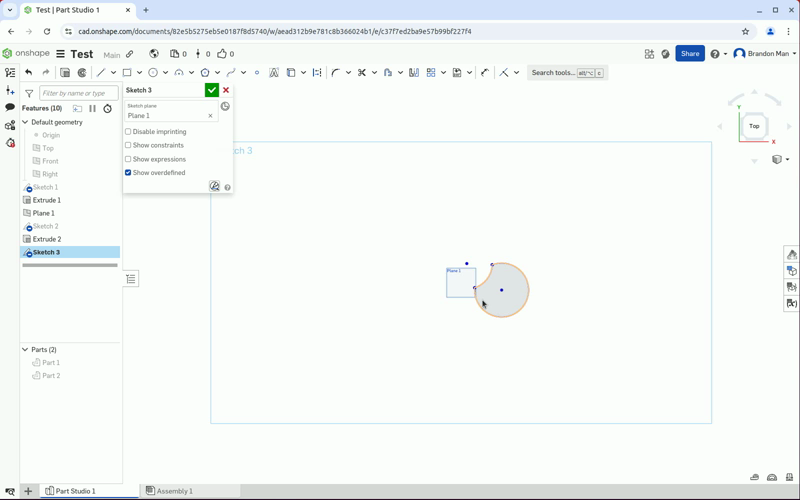
click(482, 299)
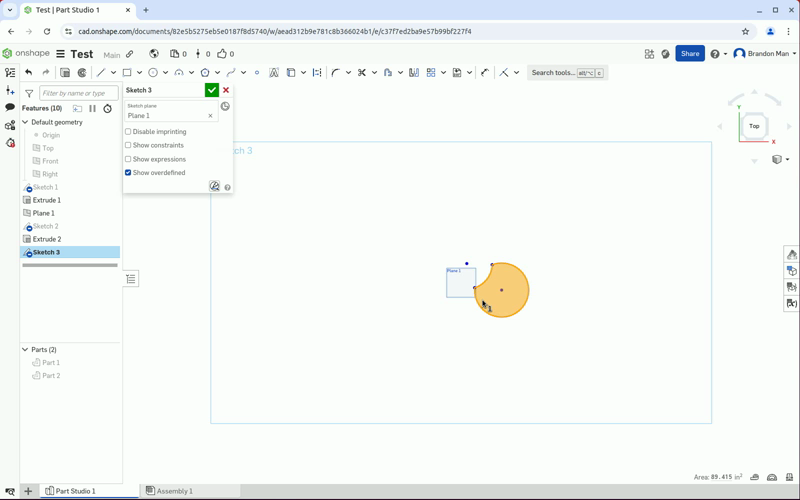
mouse_move(73, 352)
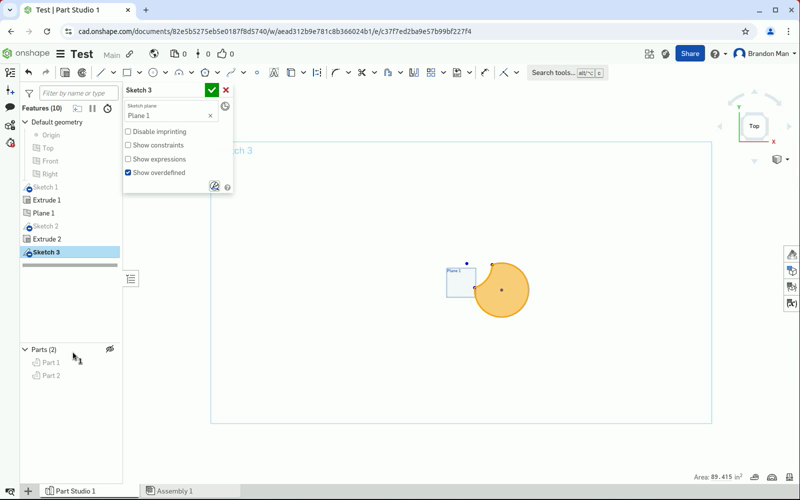
key(shift+y)
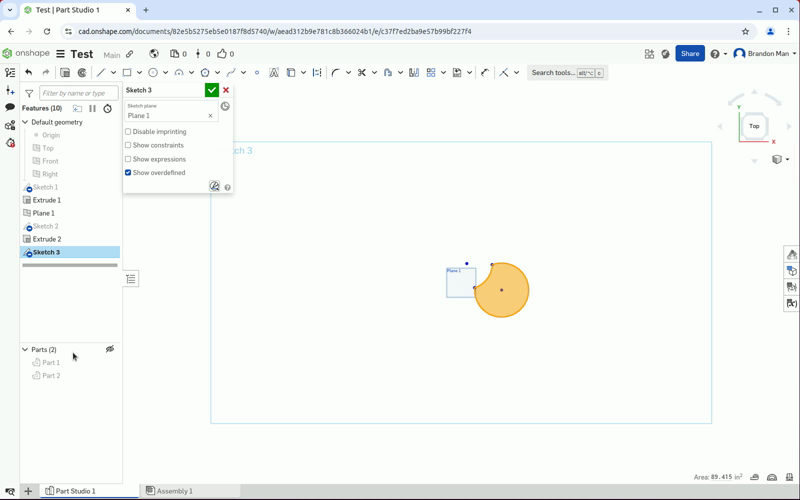
key(shift+e)
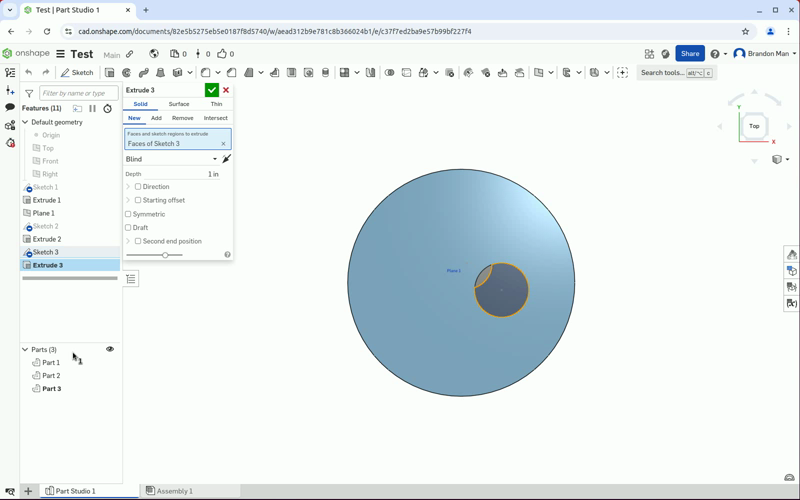
mouse_move(143, 106)
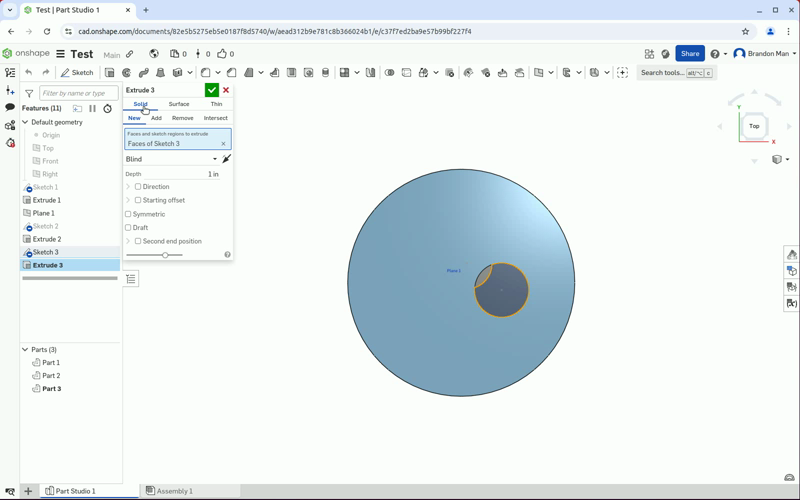
click(143, 106)
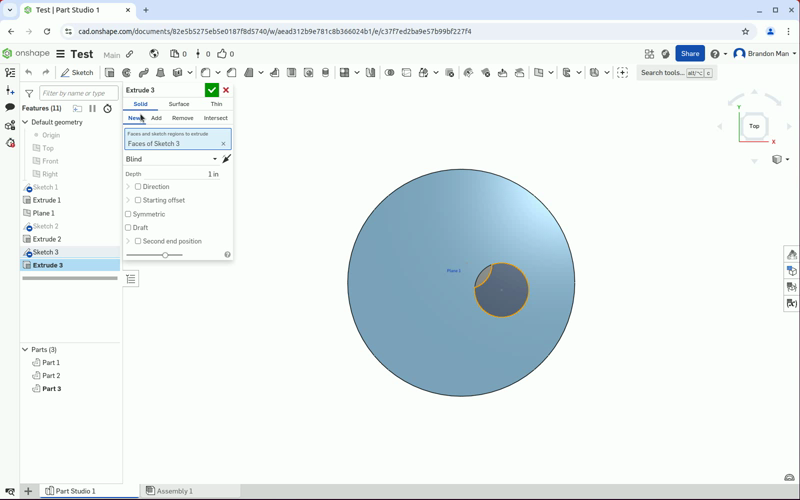
mouse_move(137, 120)
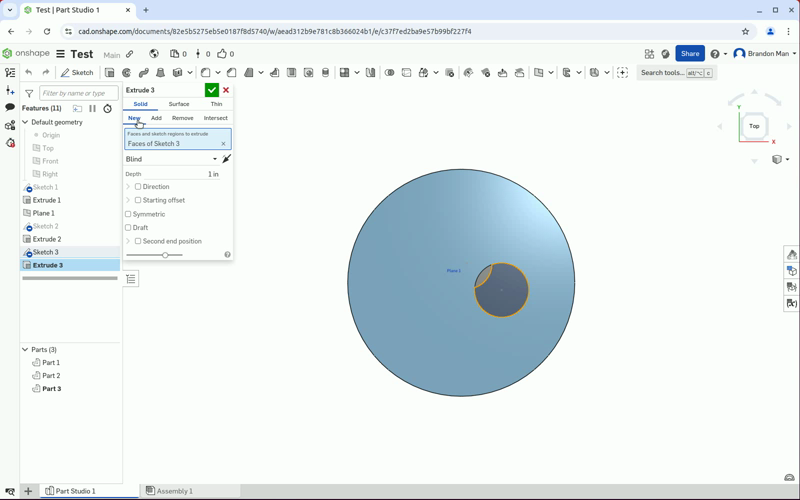
click(137, 120)
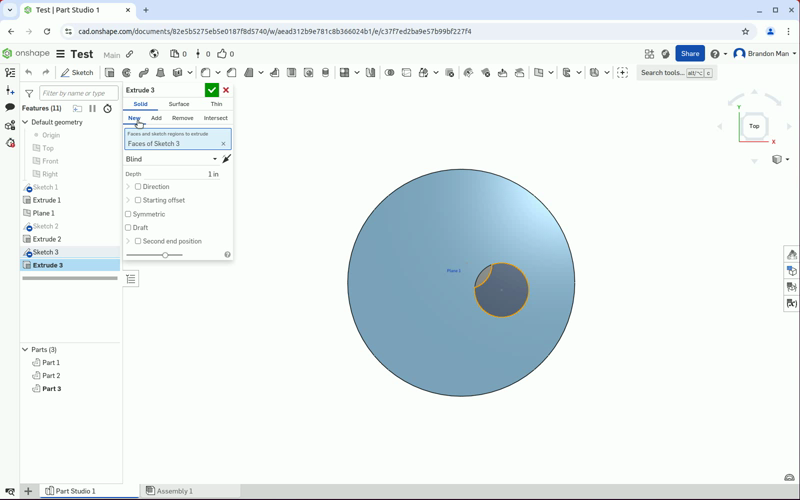
key(tab, 4)
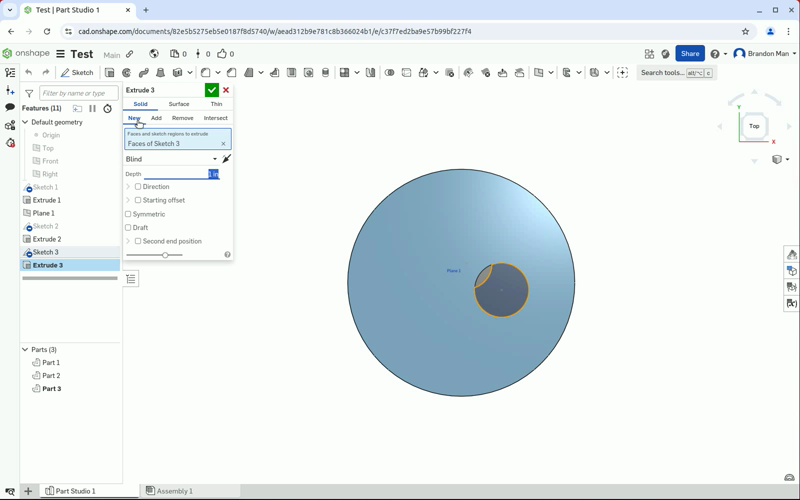
text(1.204)
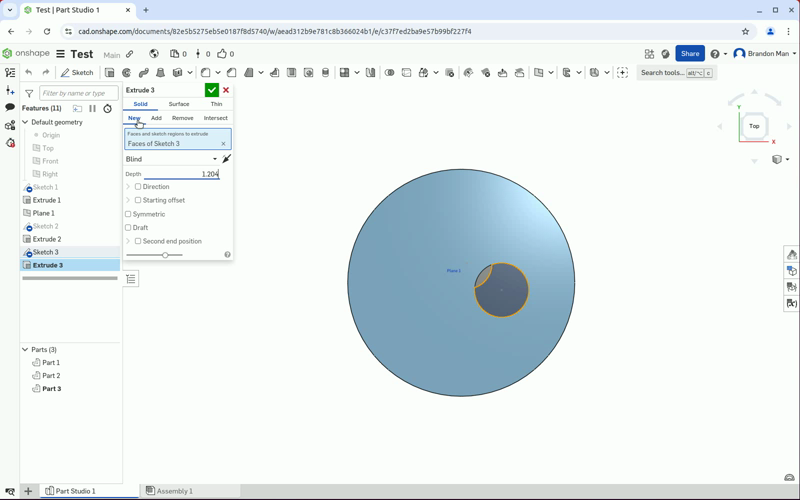
key(enter)
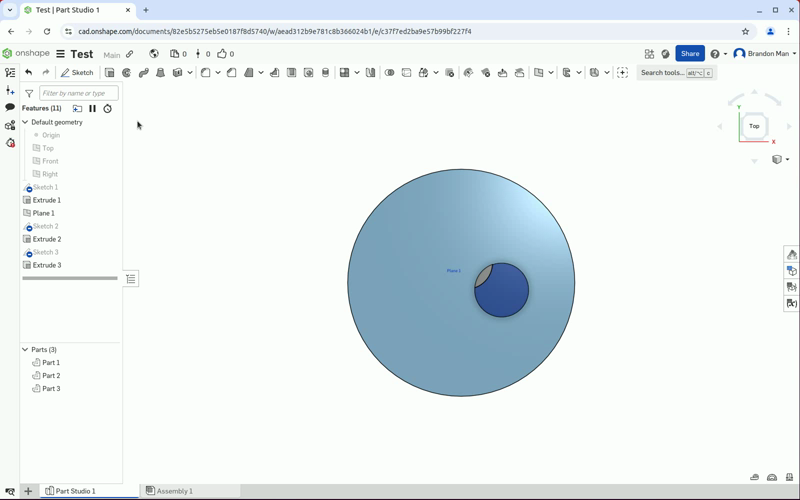
key(shift+h)
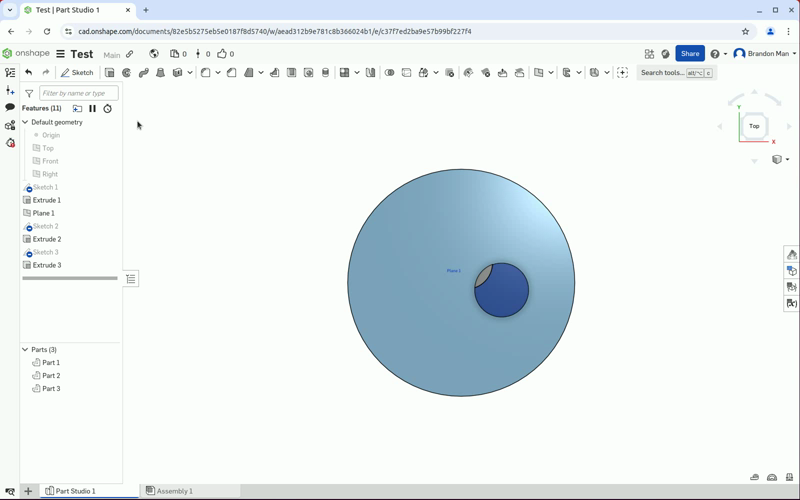
key(shift+h)
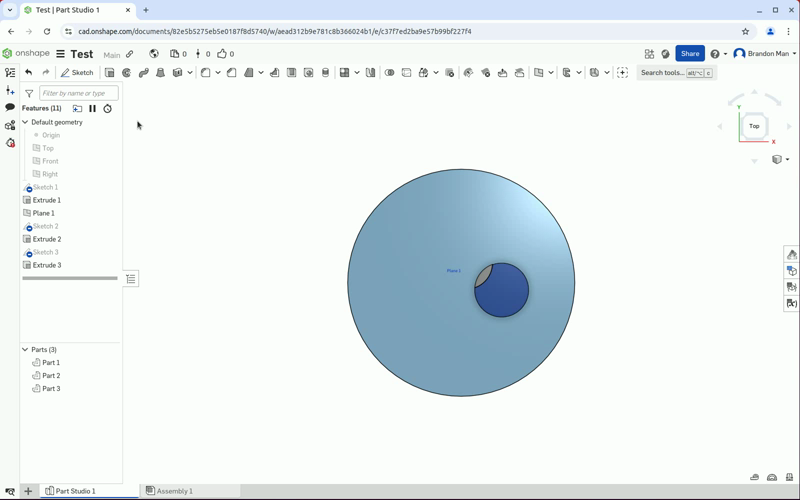
mouse_move(73, 189)
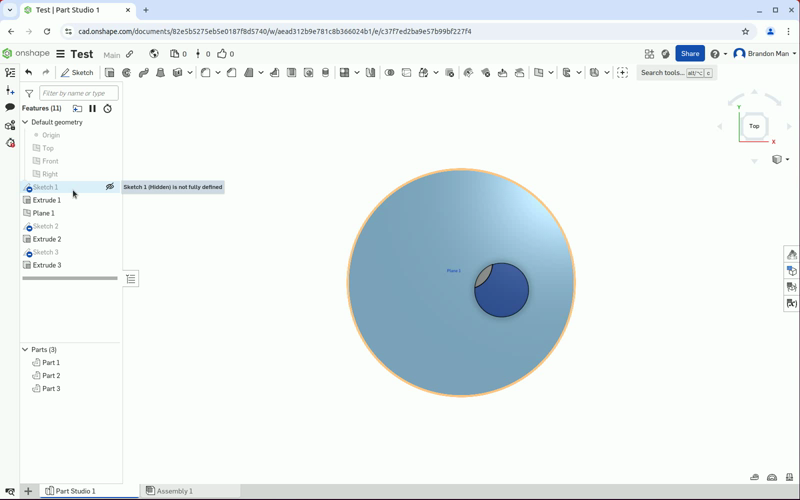
click(73, 189)
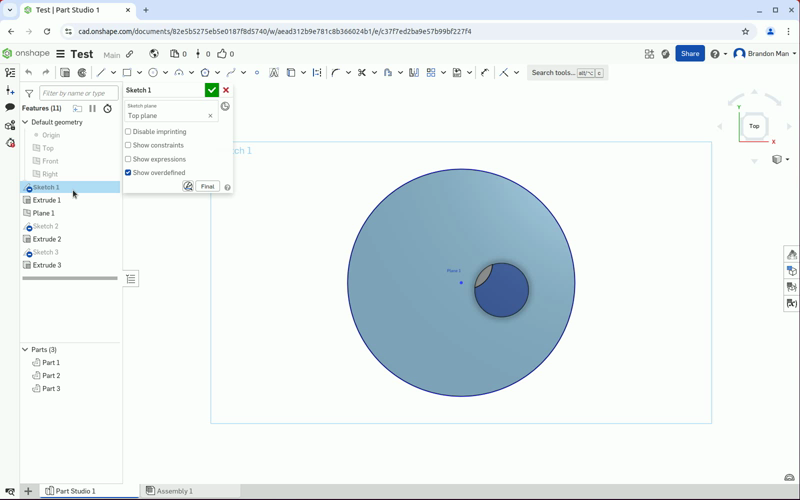
mouse_move(229, 92)
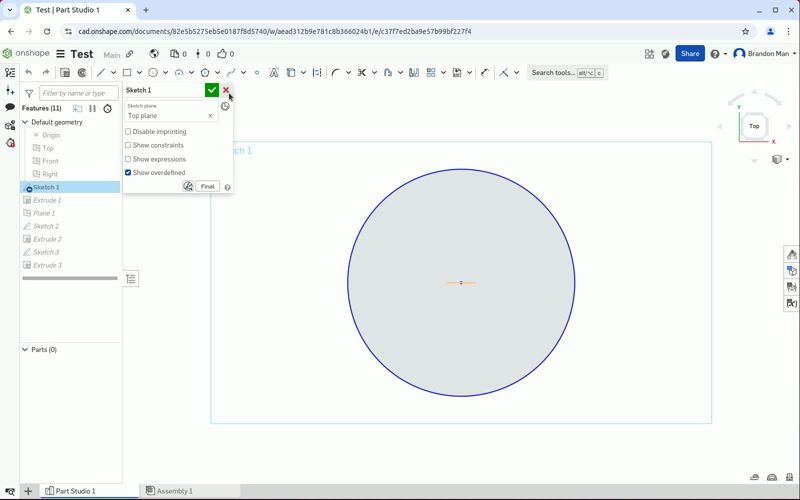
click(229, 92)
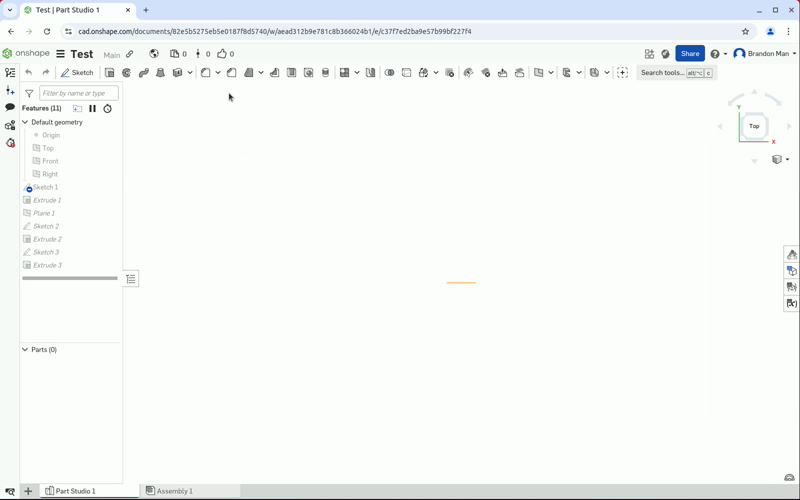
key(shift+s)
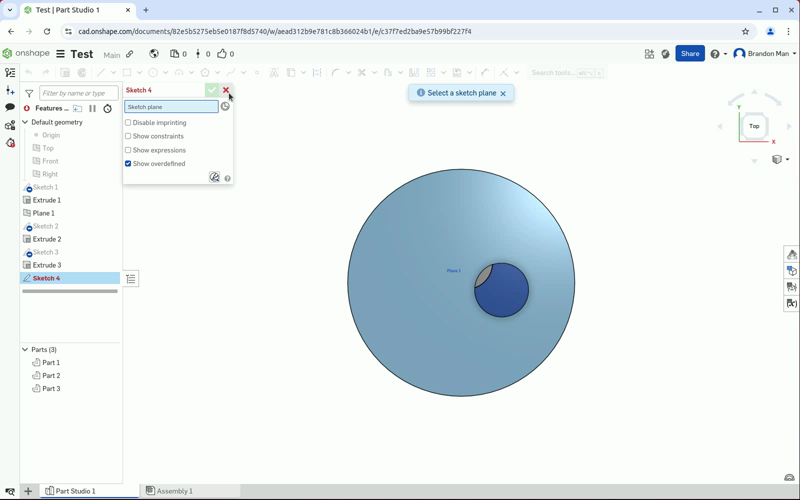
mouse_move(73, 215)
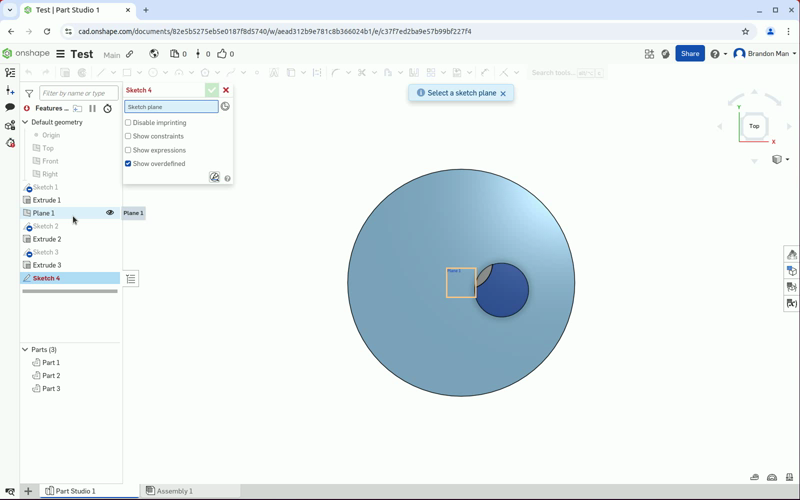
click(73, 215)
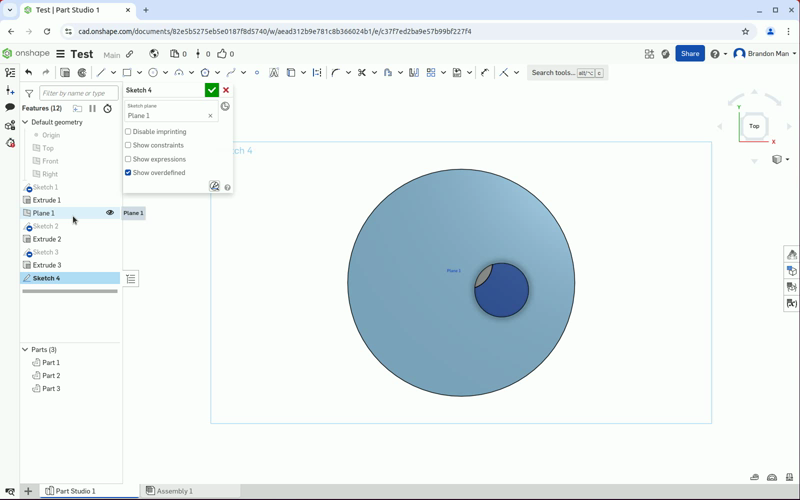
mouse_move(73, 352)
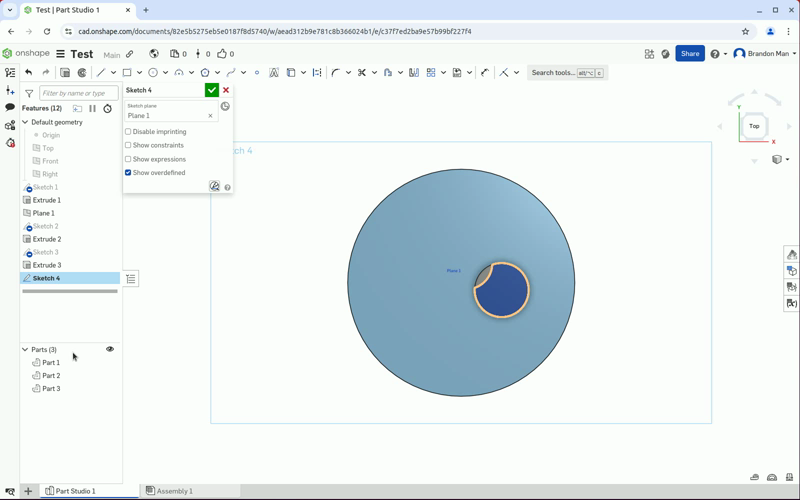
key(y)
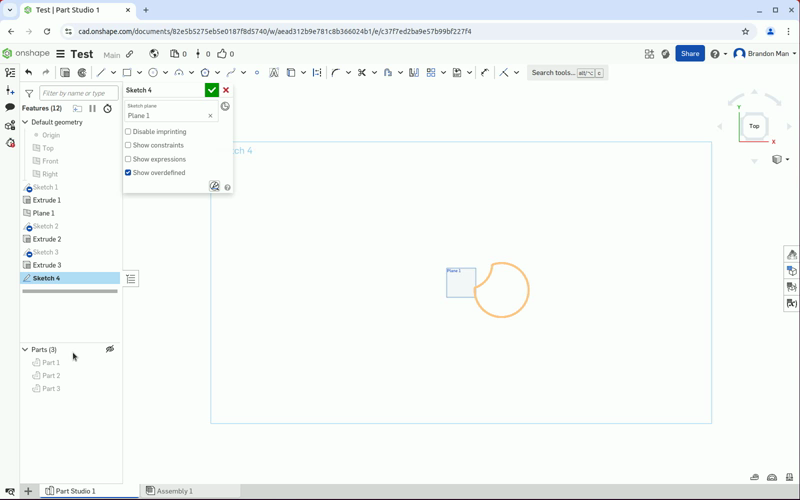
key(a)
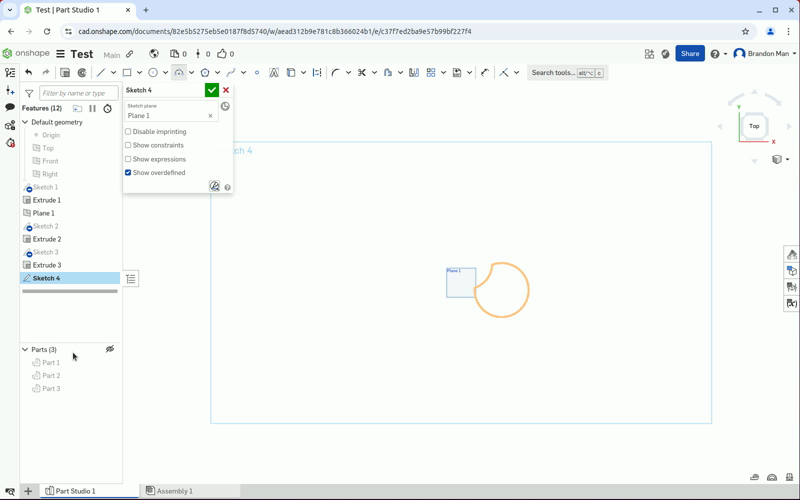
key_down(shift)
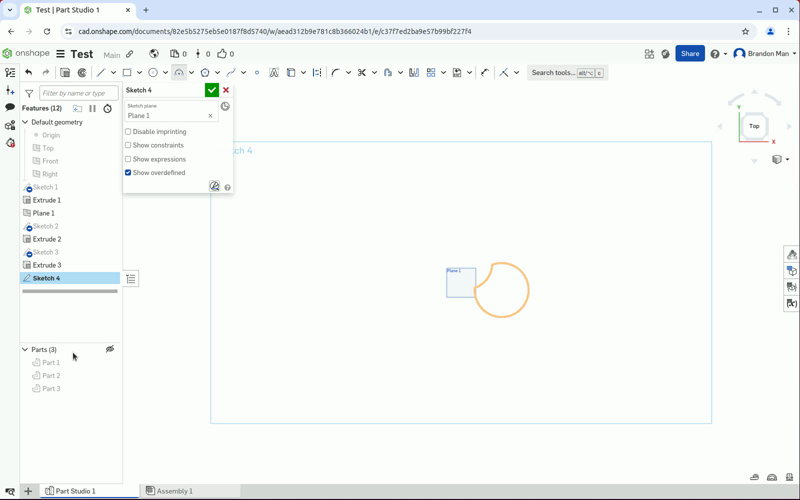
mouse_move(410, 286)
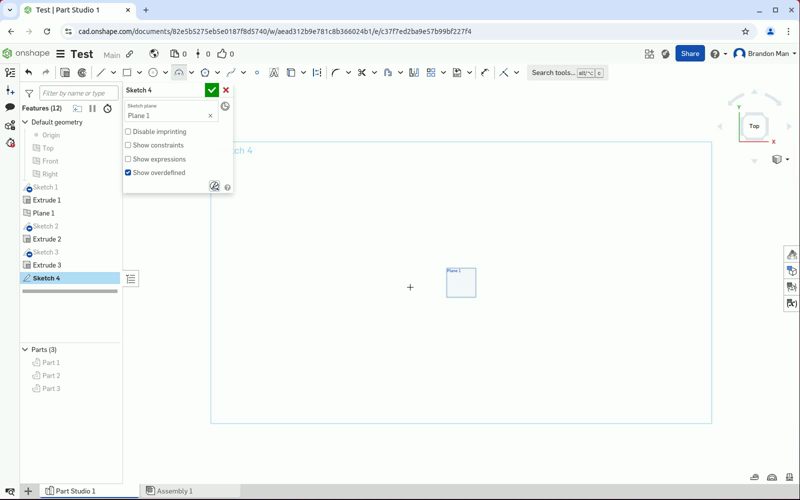
click(410, 286)
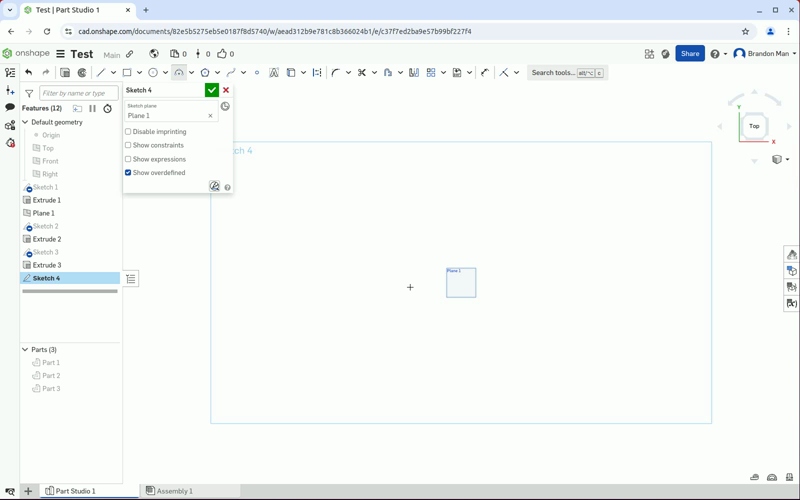
key_up(shift)
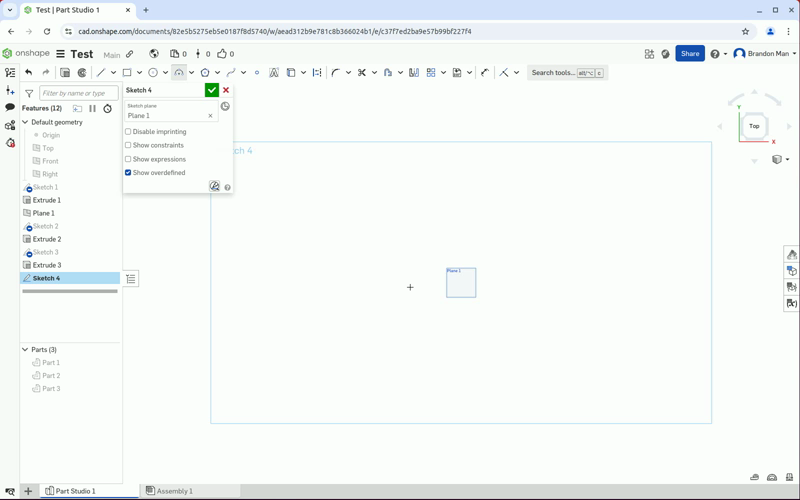
key_down(shift)
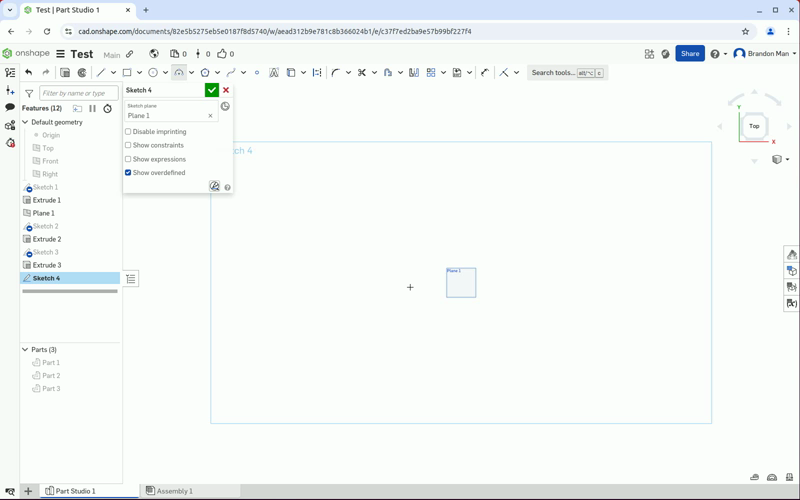
mouse_move(435, 258)
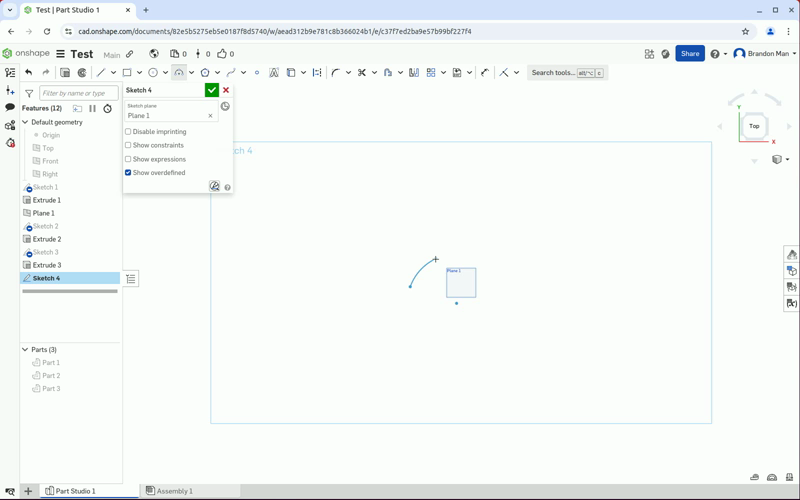
click(435, 258)
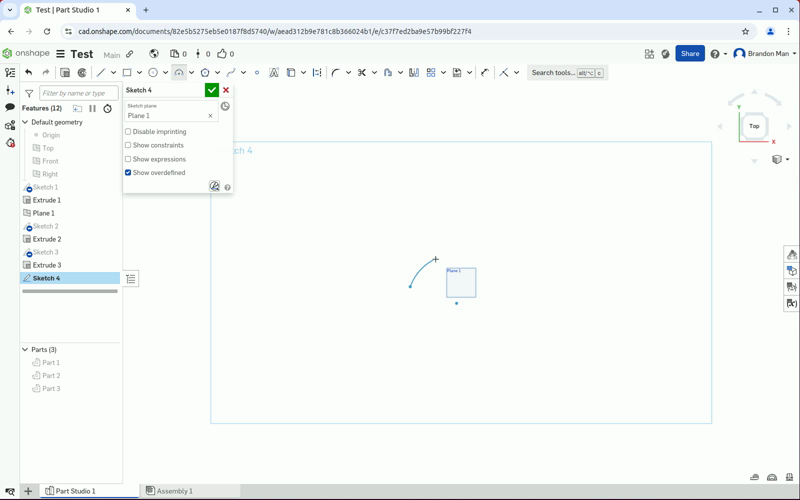
mouse_move(417, 267)
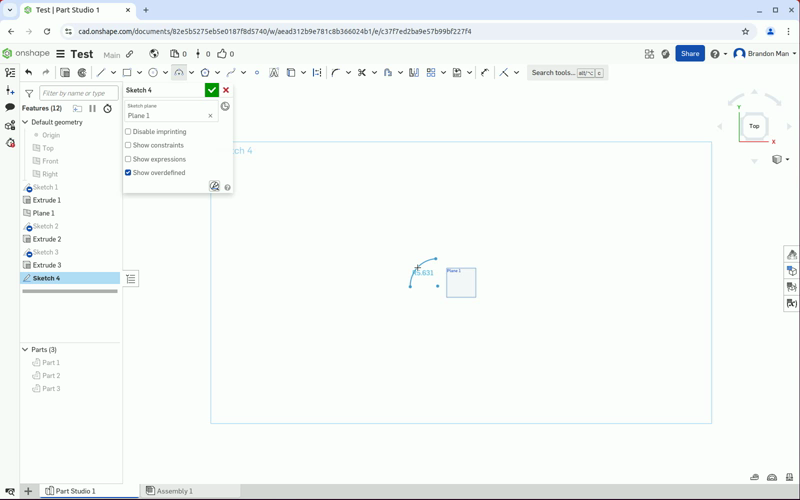
click(417, 267)
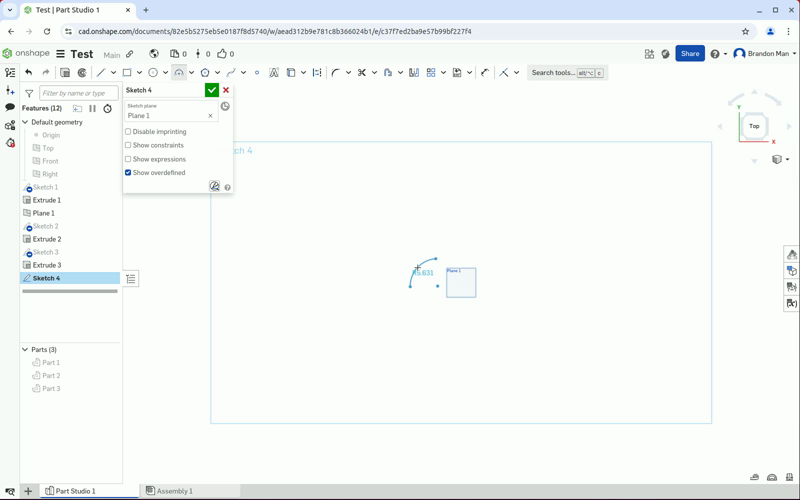
key_up(shift)
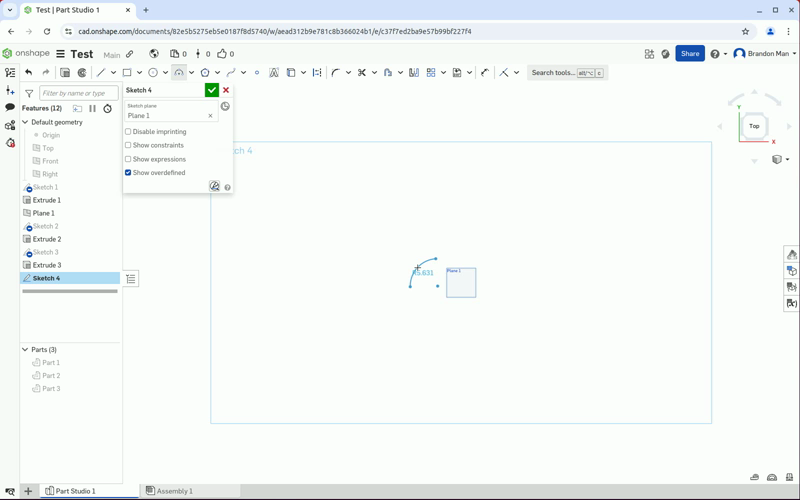
mouse_move(435, 258)
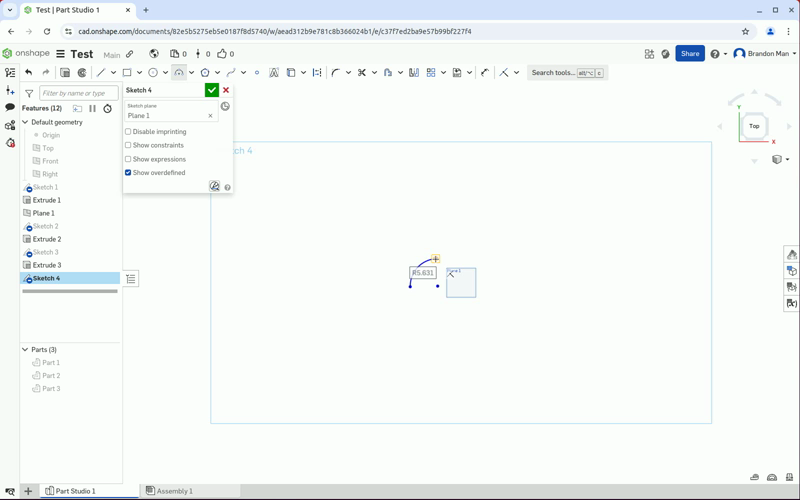
click(435, 258)
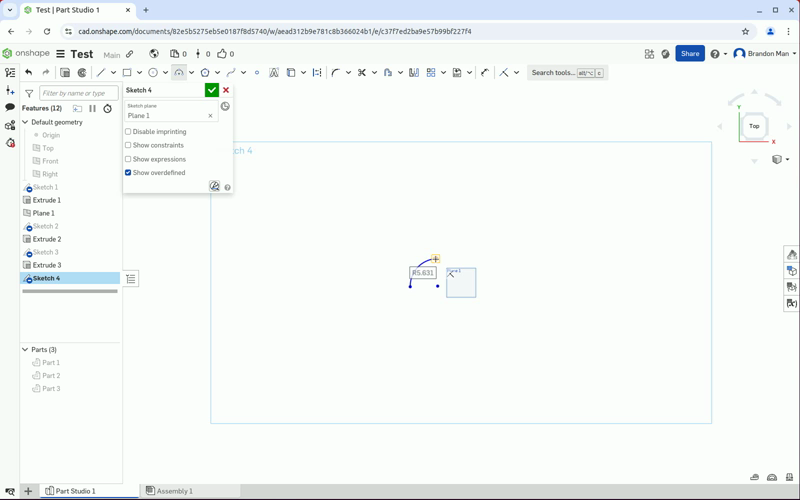
mouse_move(410, 286)
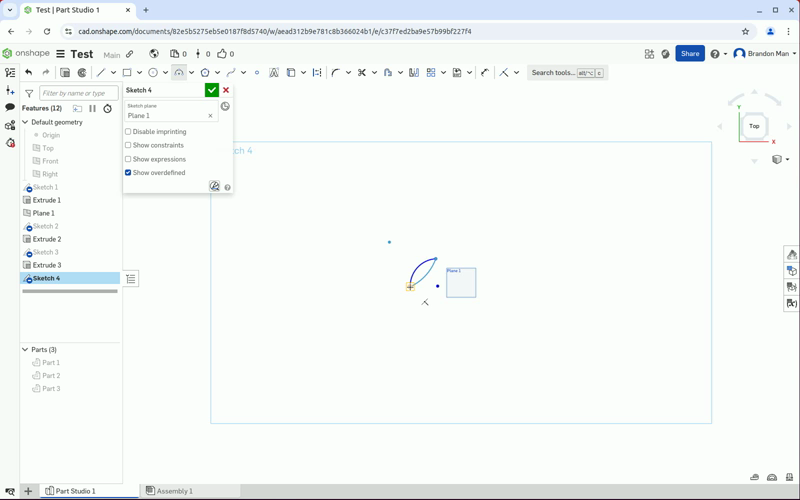
click(410, 286)
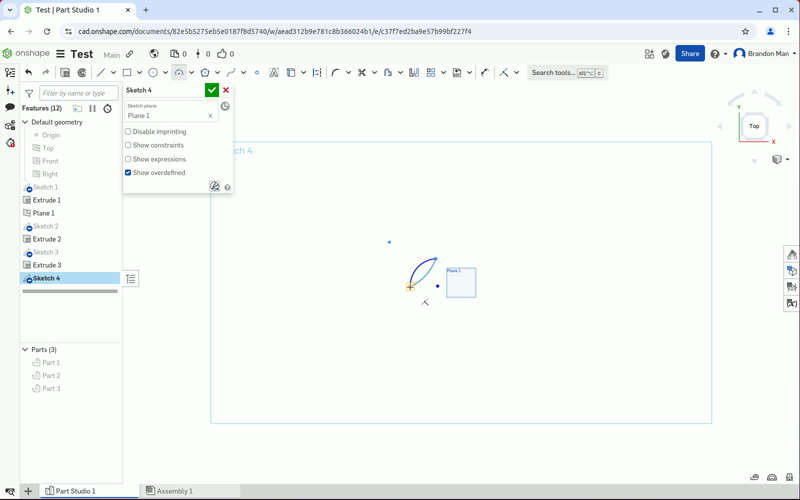
key_down(shift)
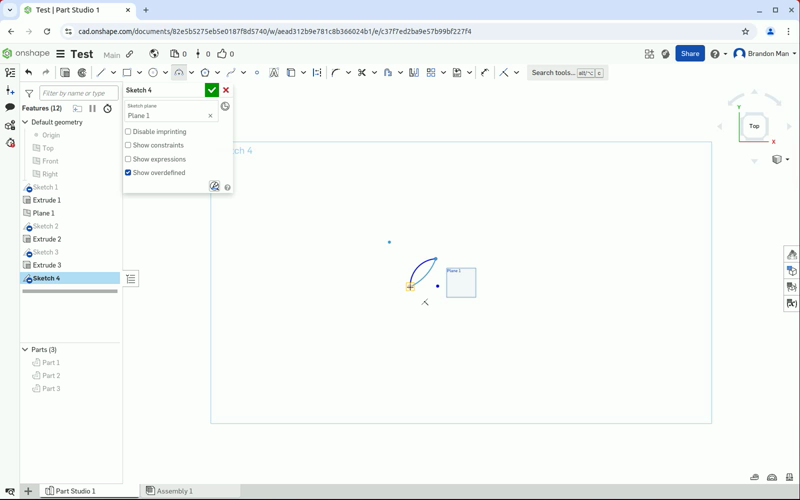
mouse_move(393, 245)
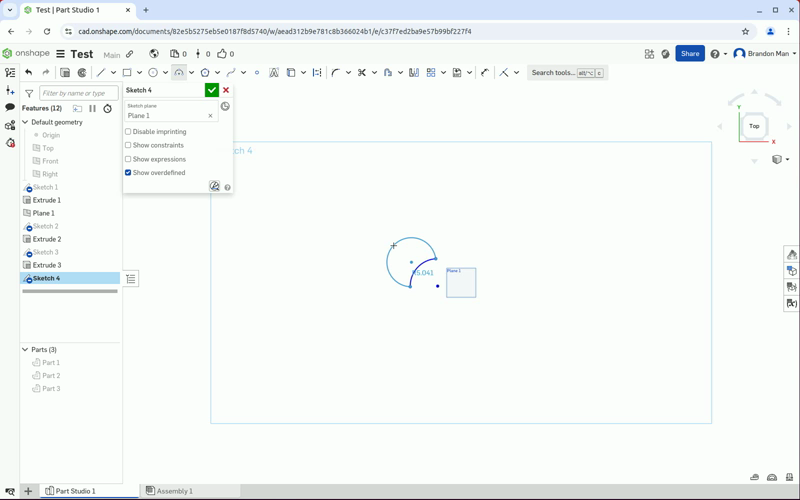
click(393, 245)
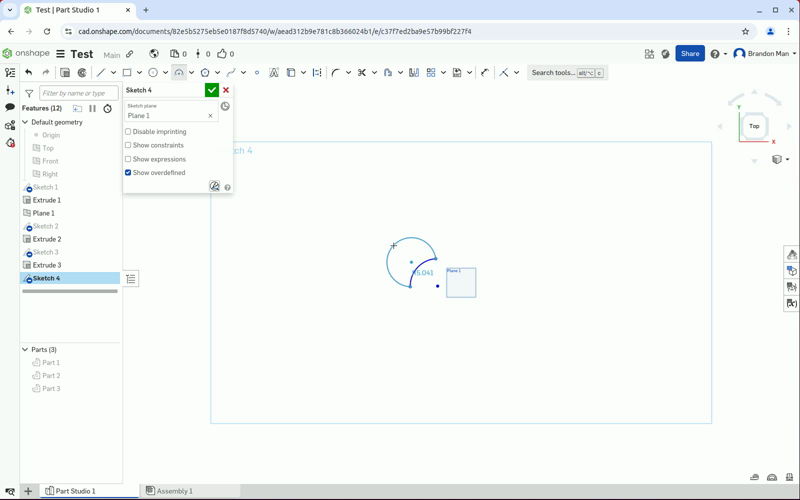
key_up(shift)
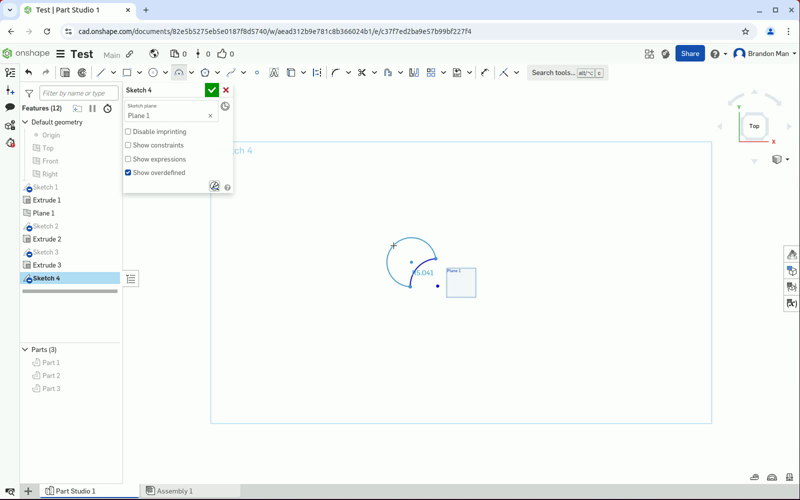
key(esc)
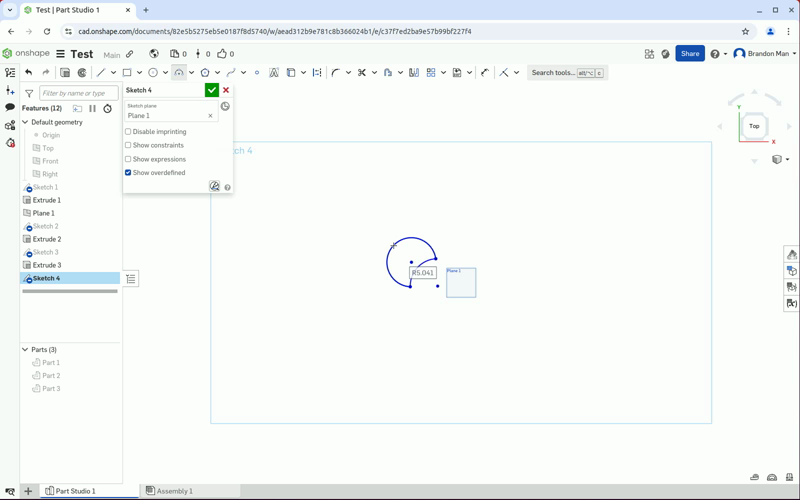
mouse_move(403, 254)
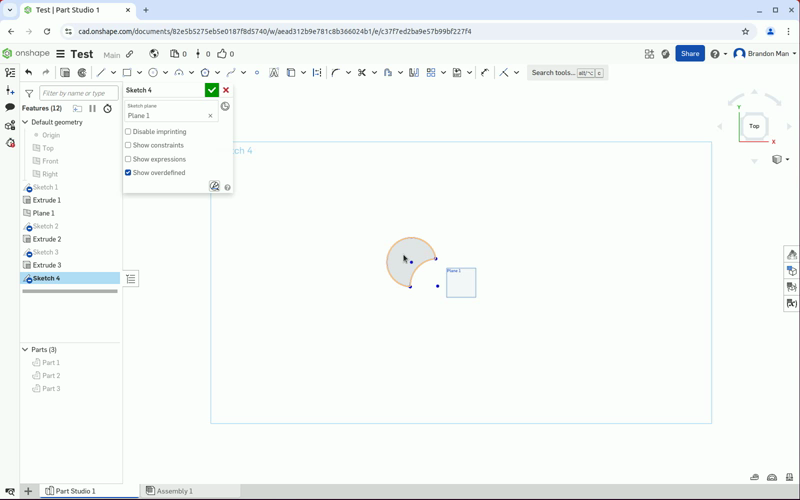
scroll(6)
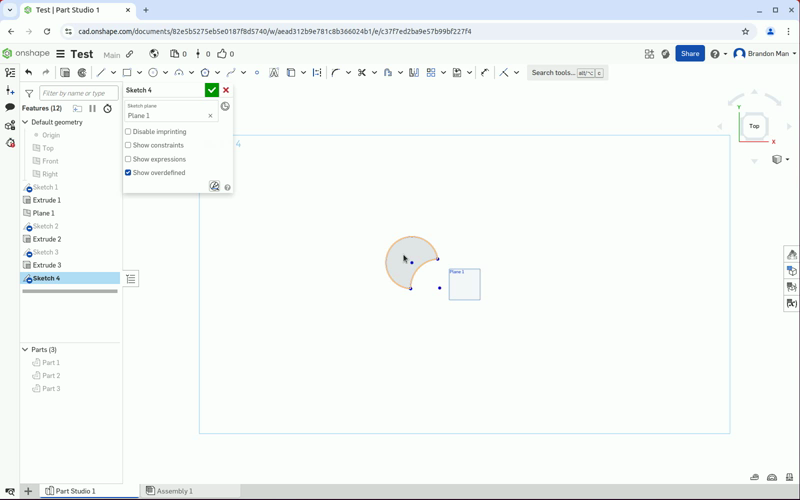
scroll(6)
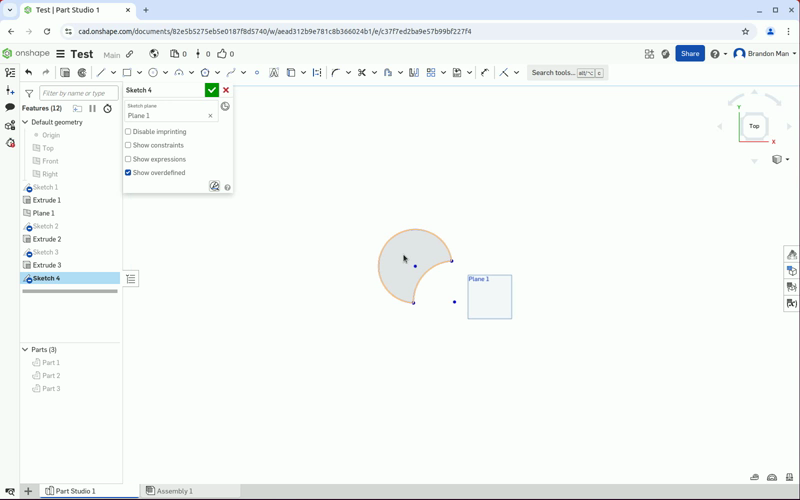
scroll(6)
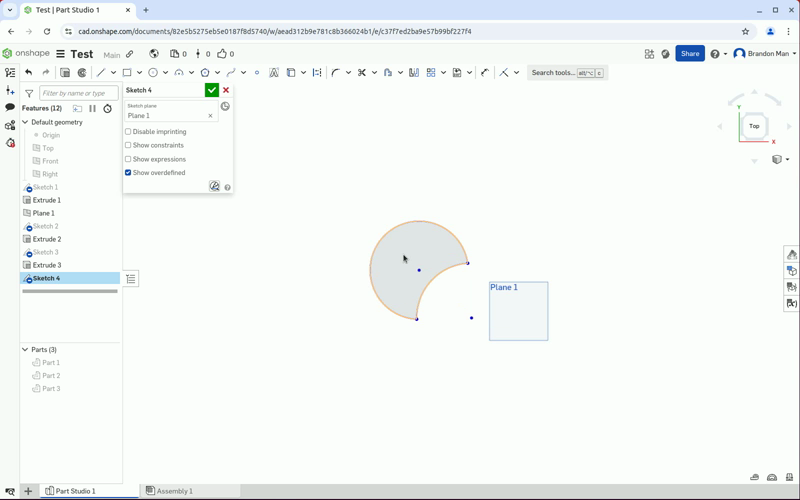
scroll(6)
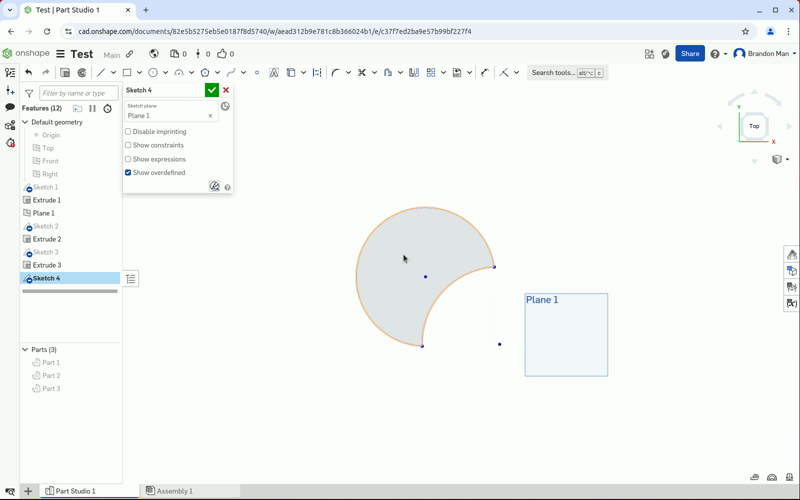
scroll(6)
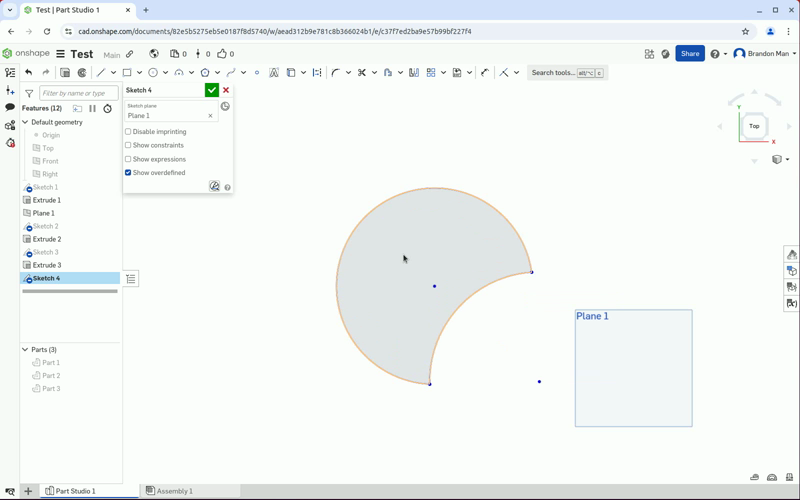
scroll(6)
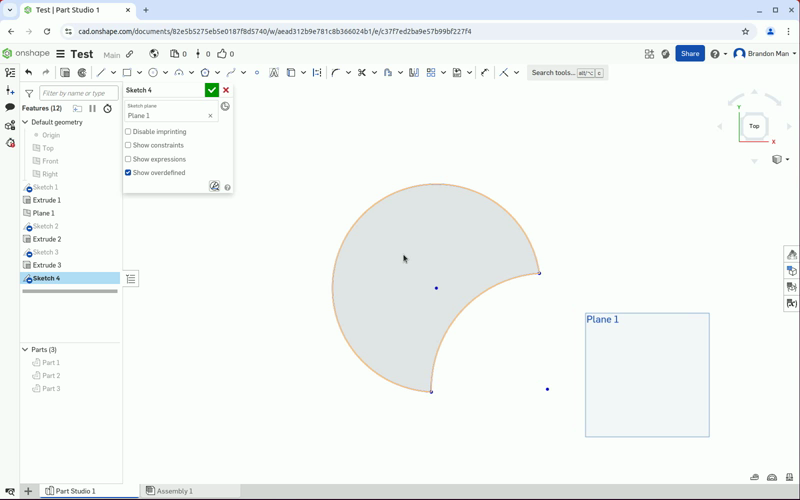
scroll(6)
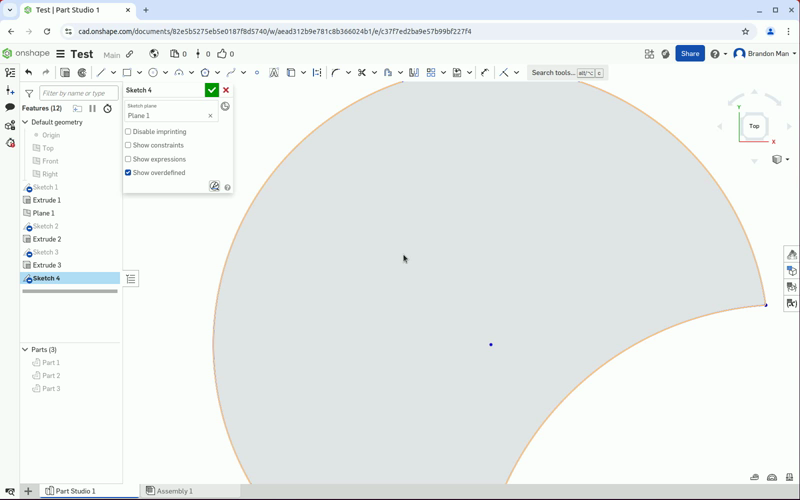
click(403, 254)
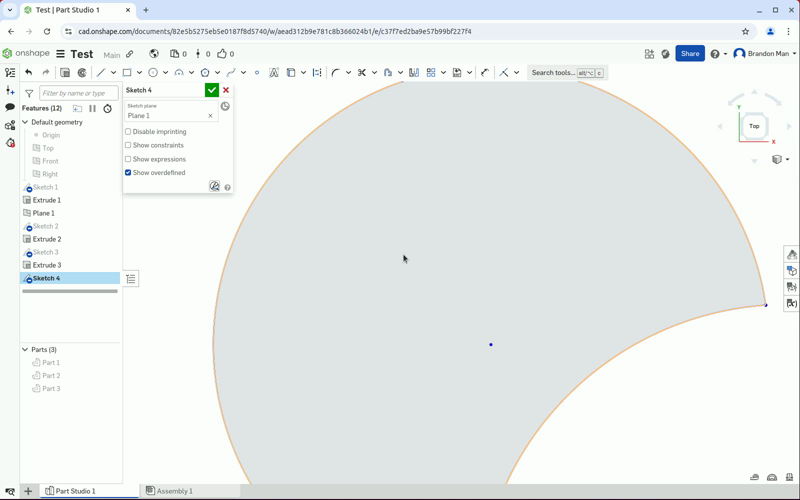
scroll(-6)
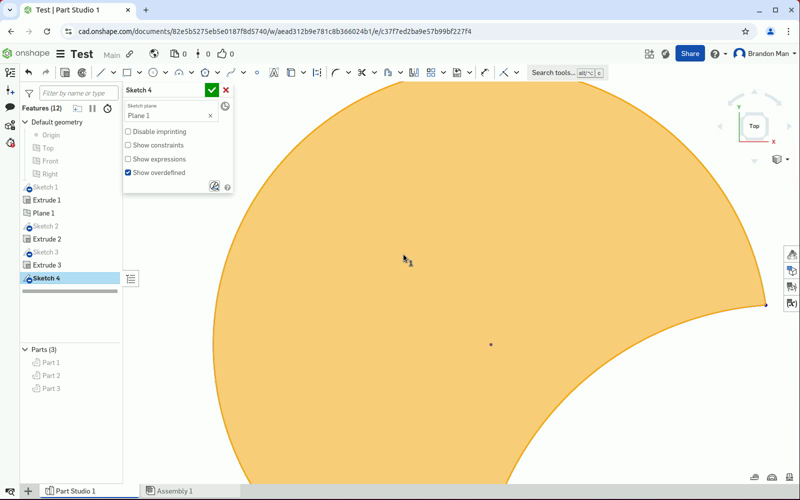
scroll(-6)
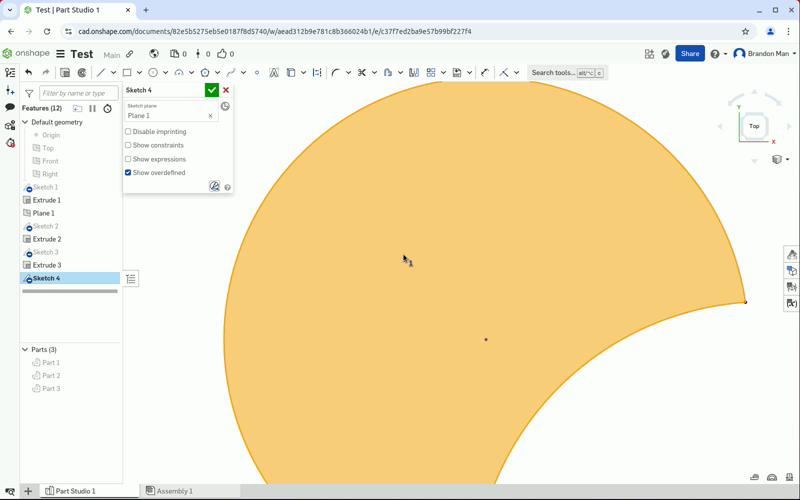
scroll(-6)
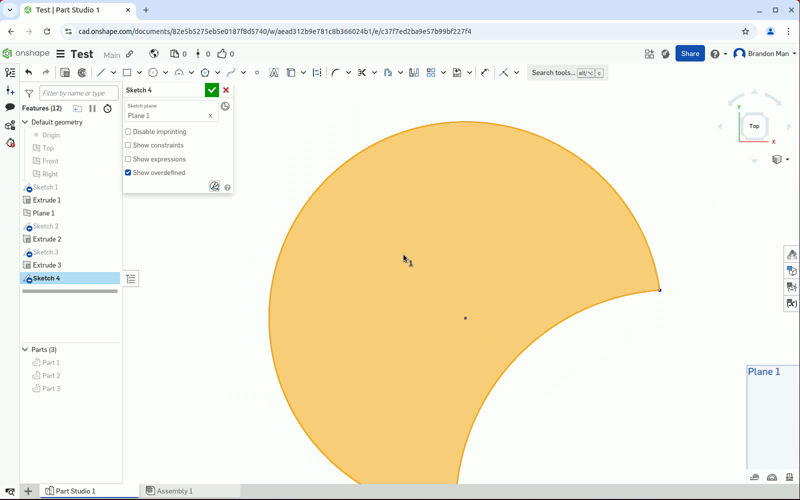
scroll(-6)
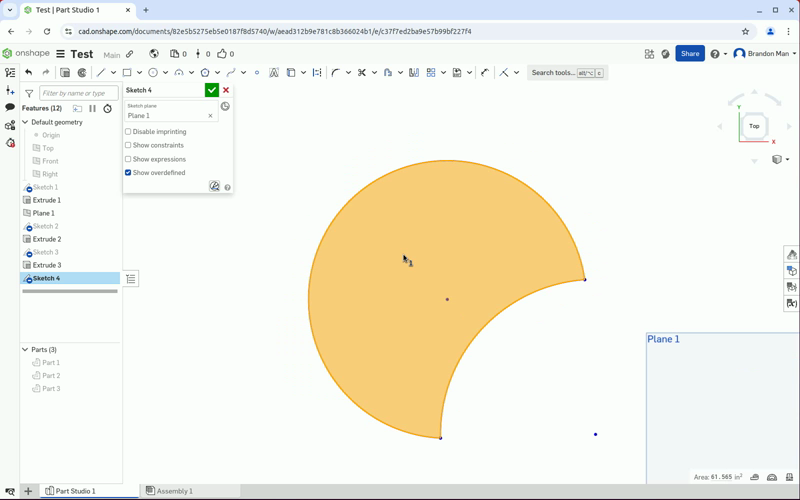
scroll(-6)
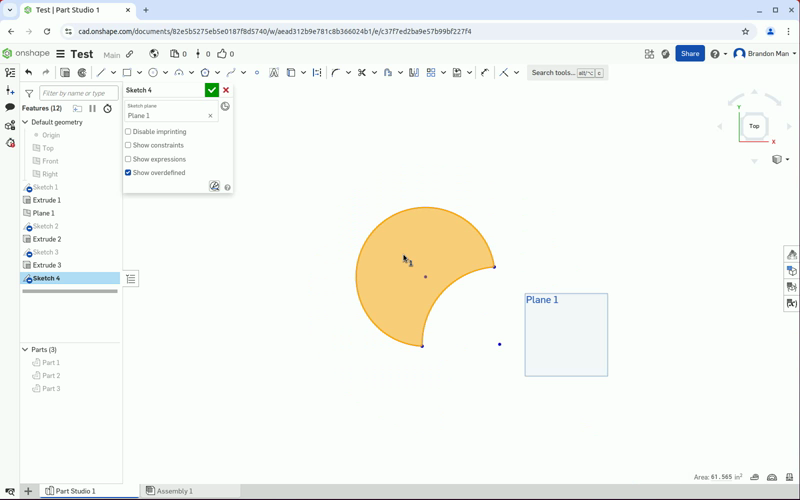
scroll(-6)
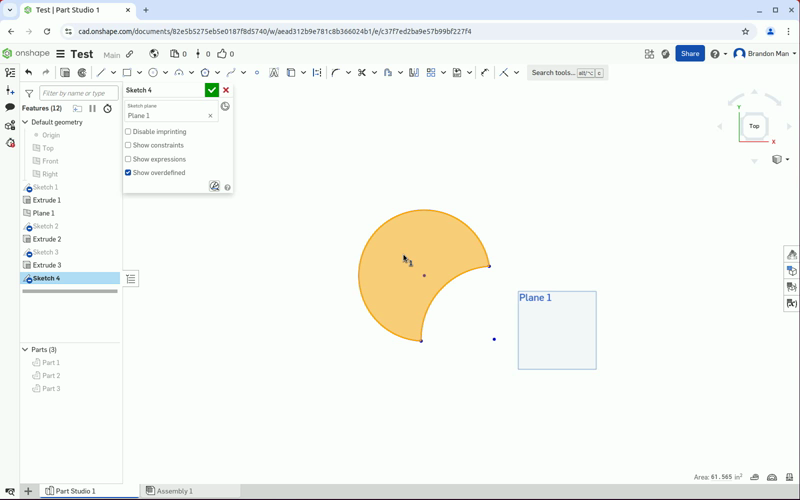
scroll(-6)
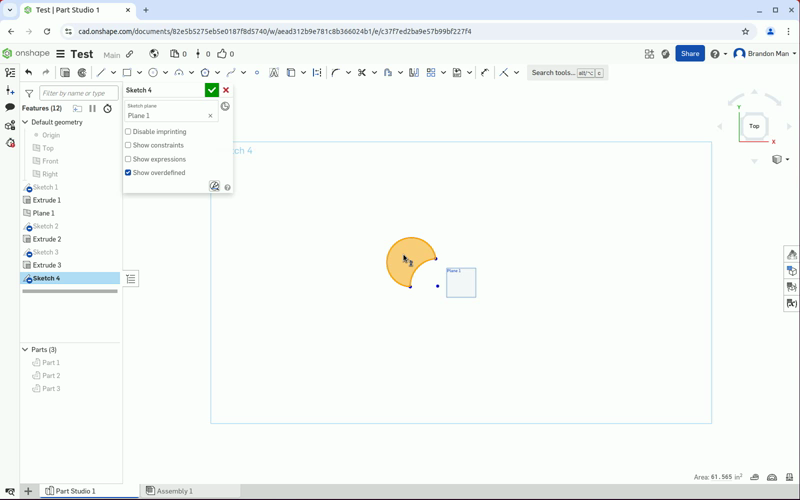
mouse_move(73, 352)
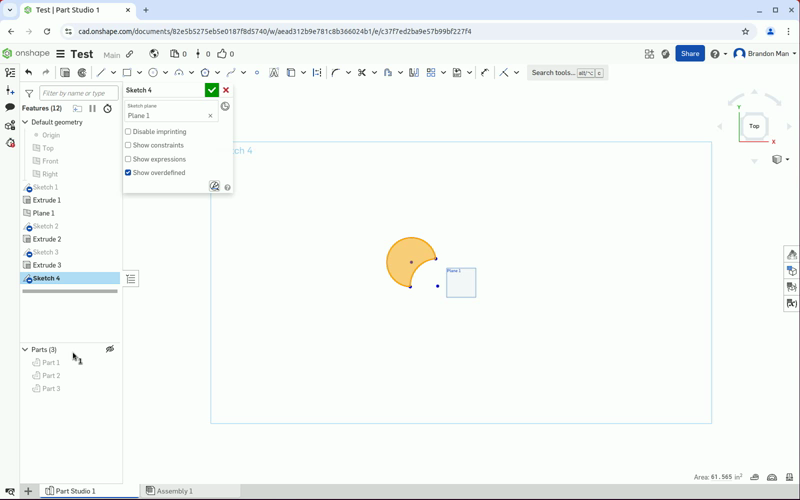
key(shift+y)
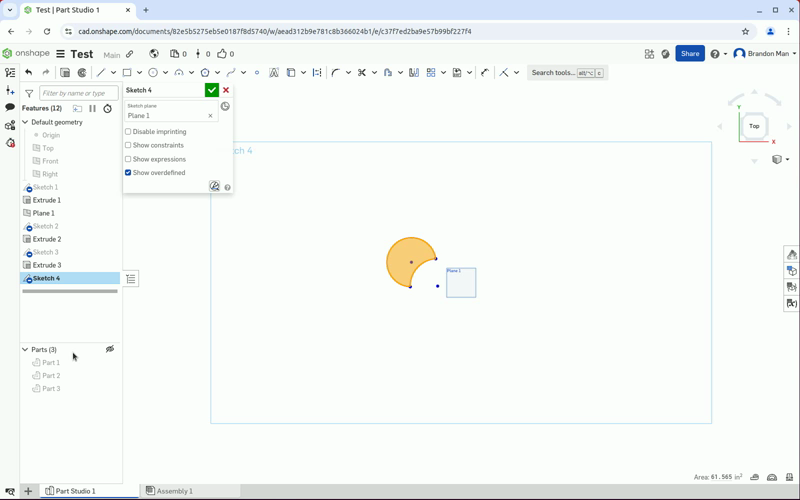
key(shift+e)
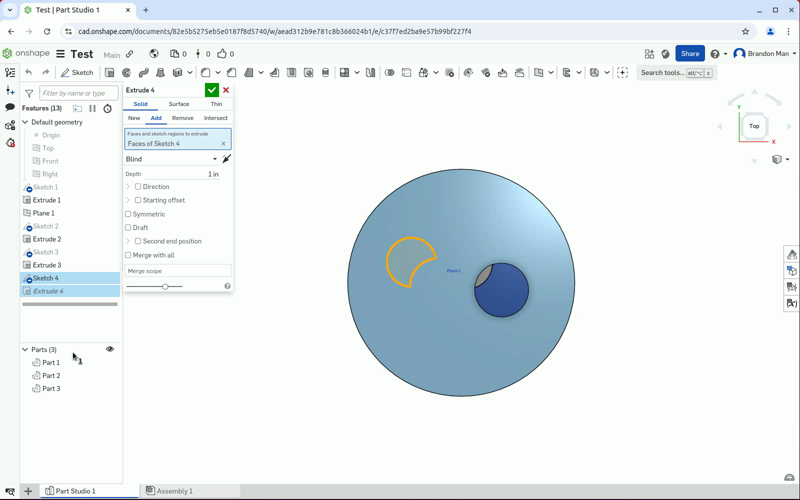
mouse_move(143, 106)
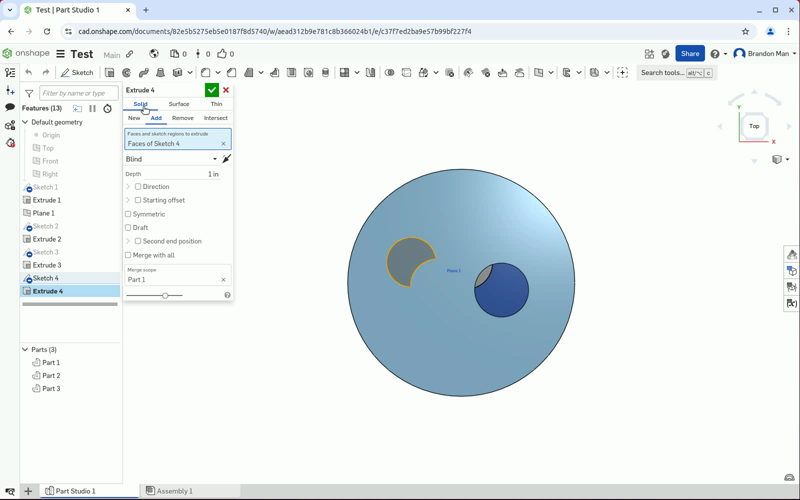
click(143, 106)
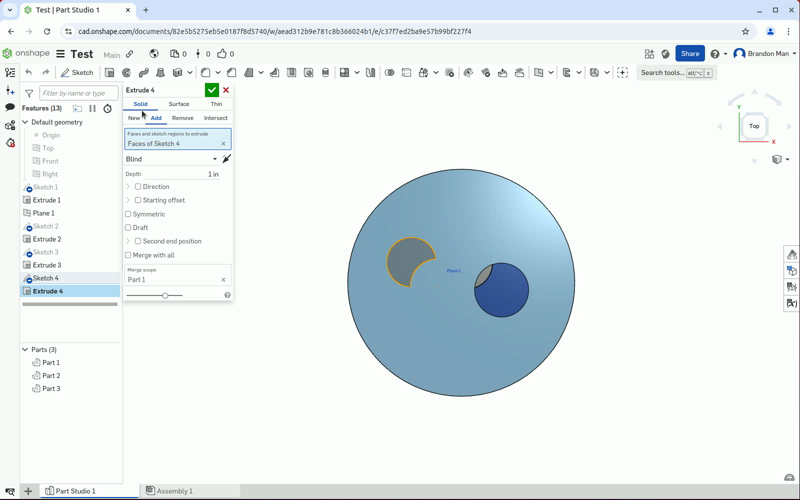
mouse_move(137, 120)
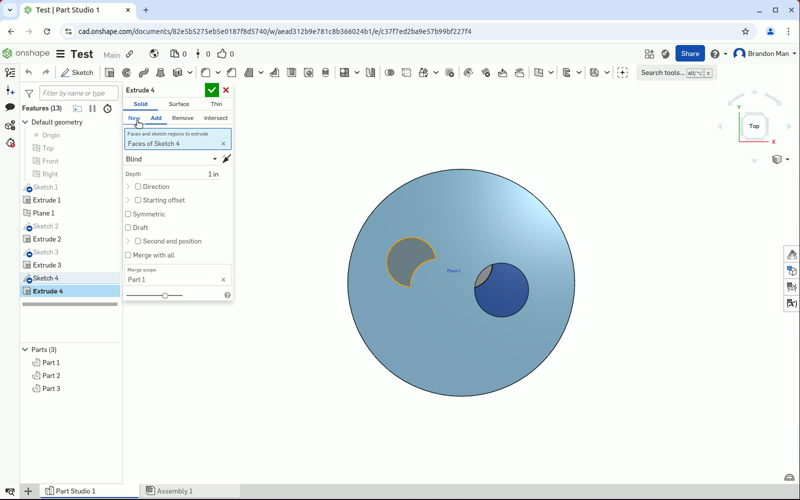
click(137, 120)
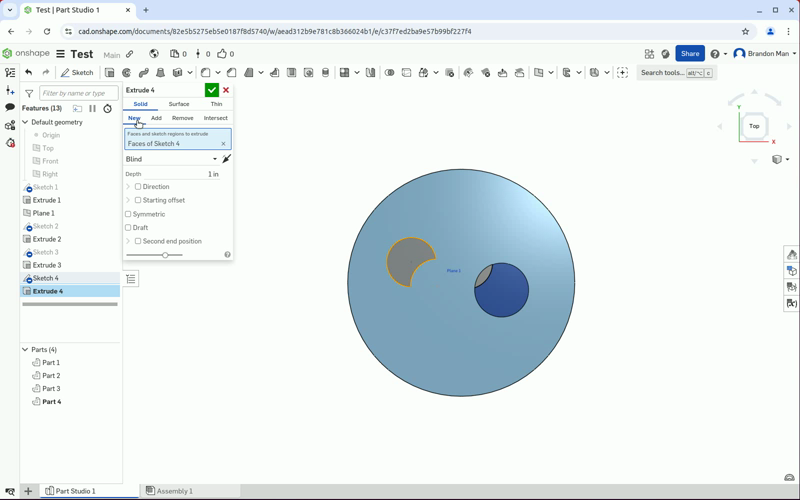
key(tab, 4)
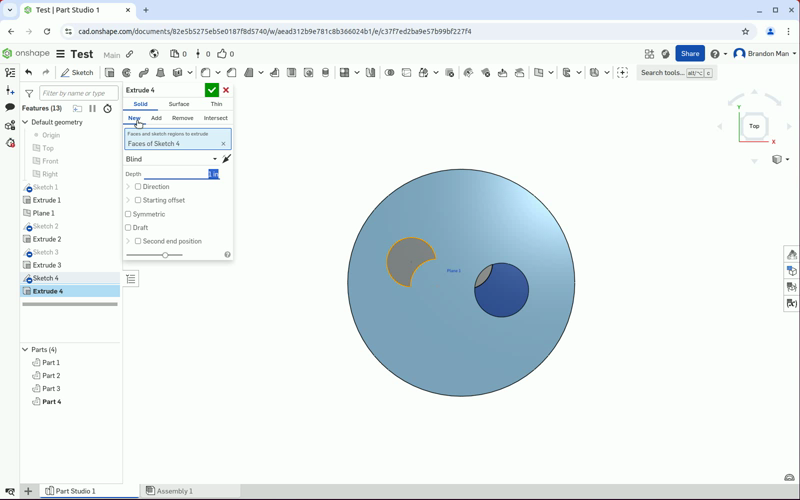
text(1.204)
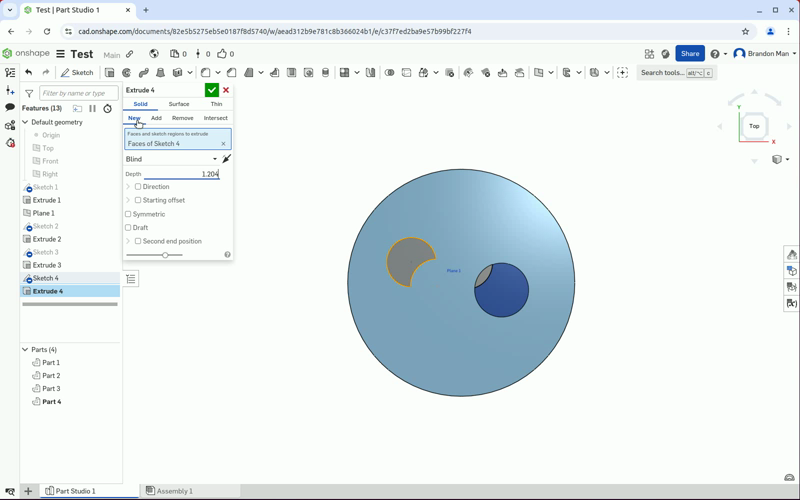
key(enter)
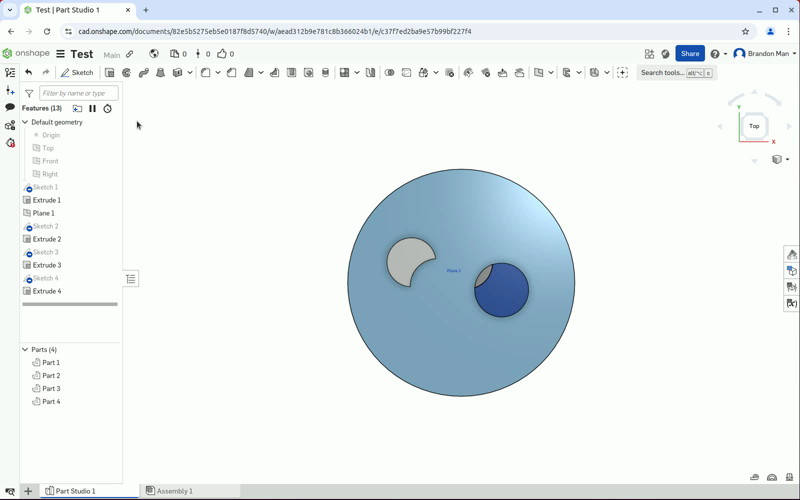
key(shift+h)
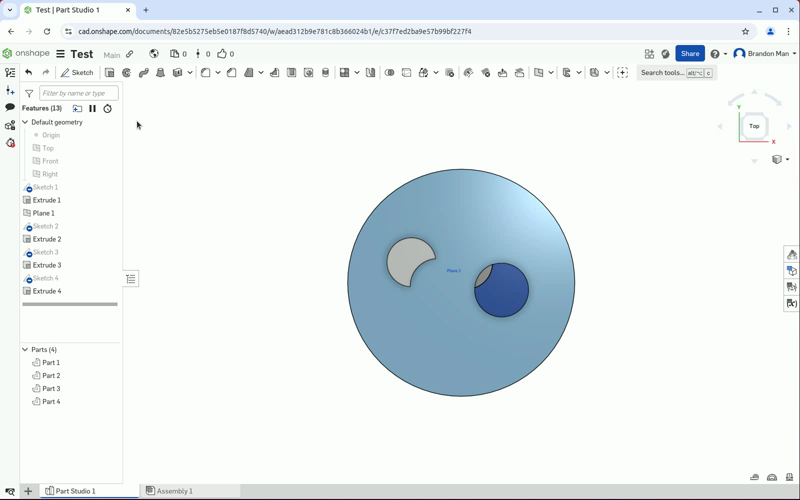
key(shift+h)
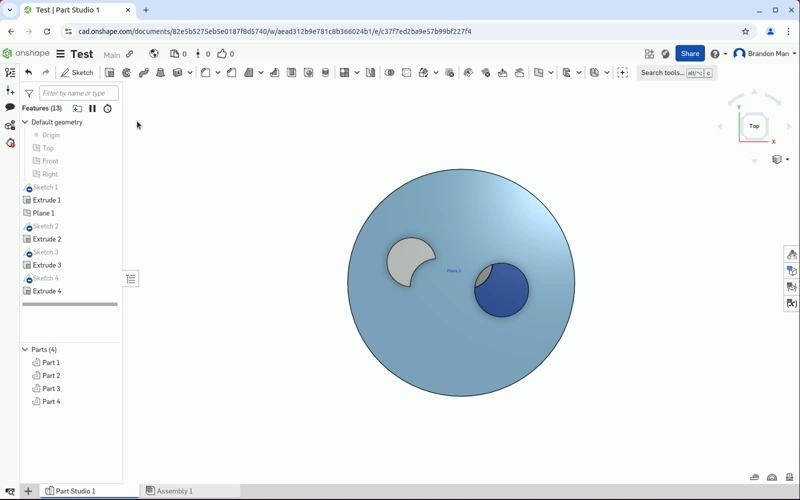
mouse_move(73, 189)
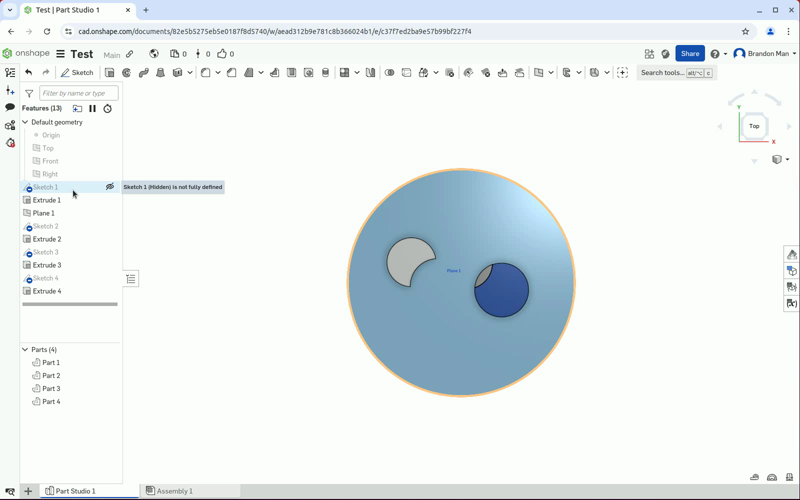
click(73, 189)
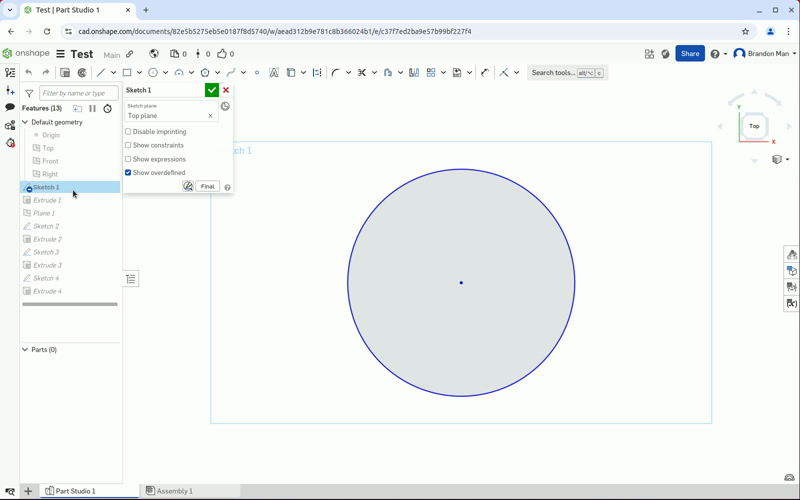
mouse_move(229, 92)
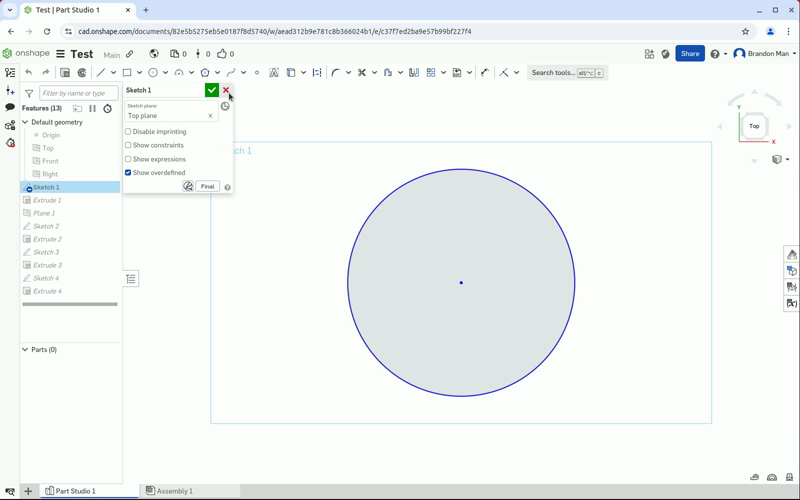
click(229, 92)
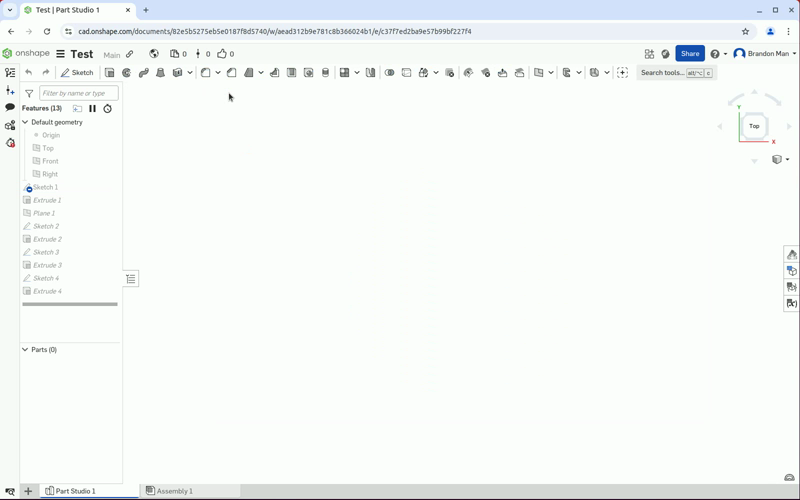
key(shift+s)
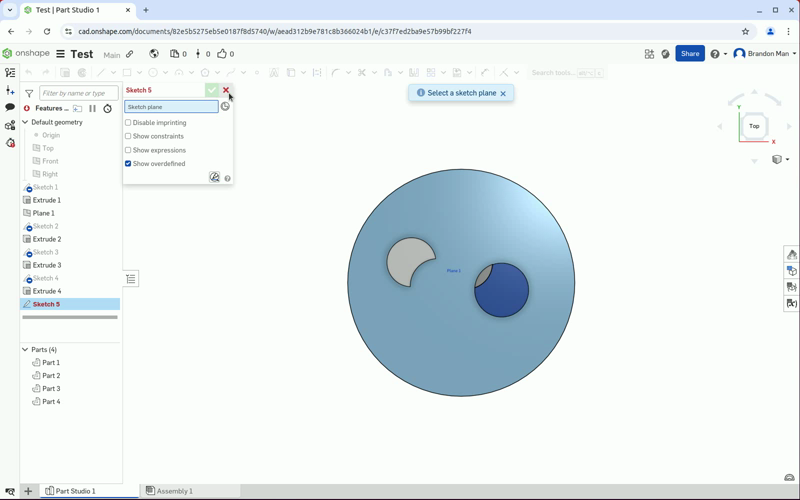
mouse_move(73, 215)
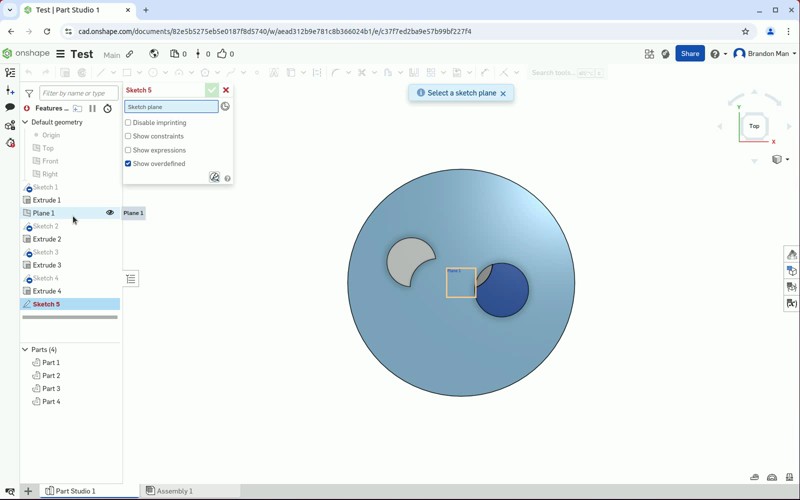
click(73, 215)
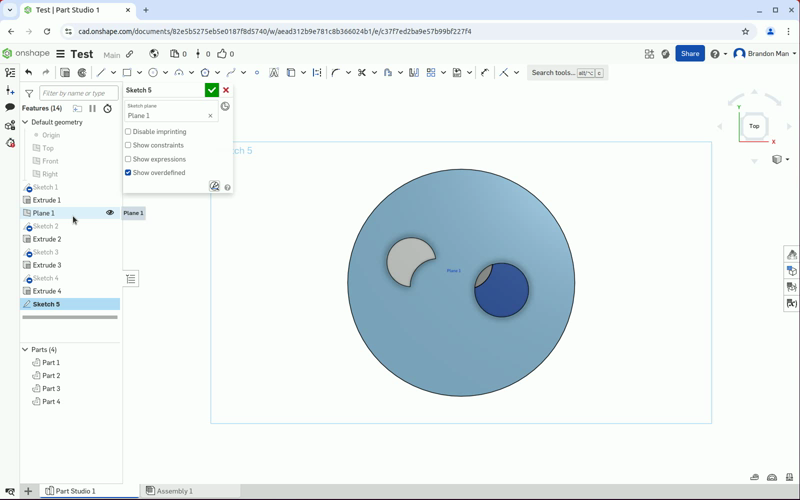
mouse_move(73, 352)
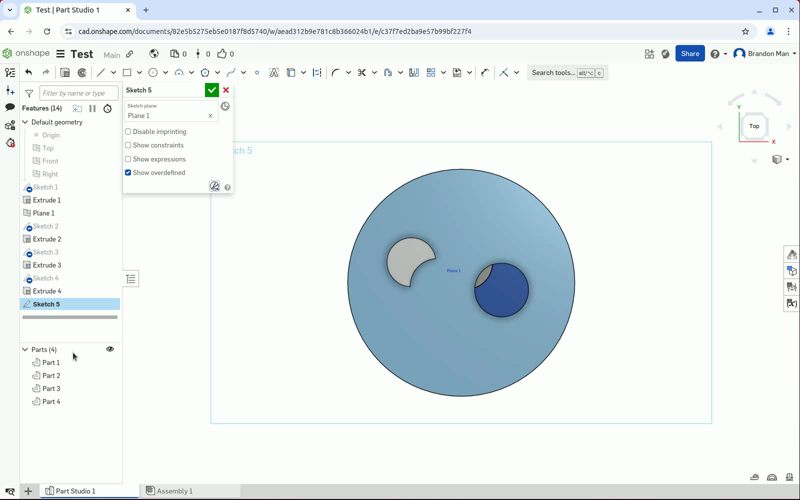
key(y)
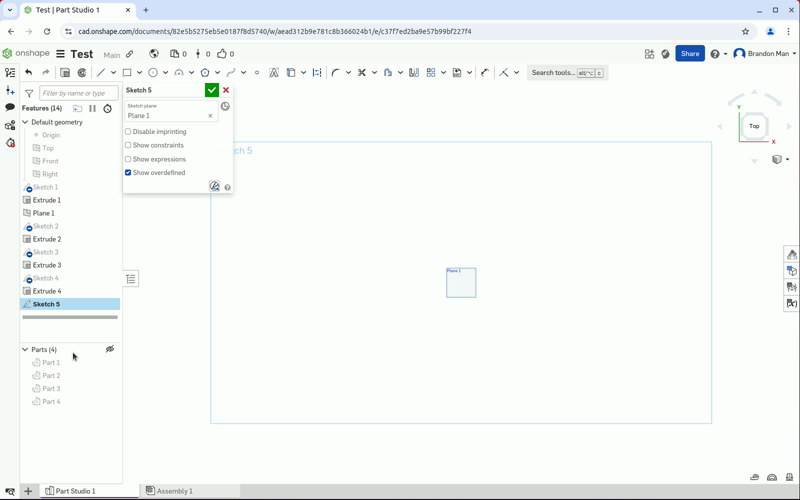
key(a)
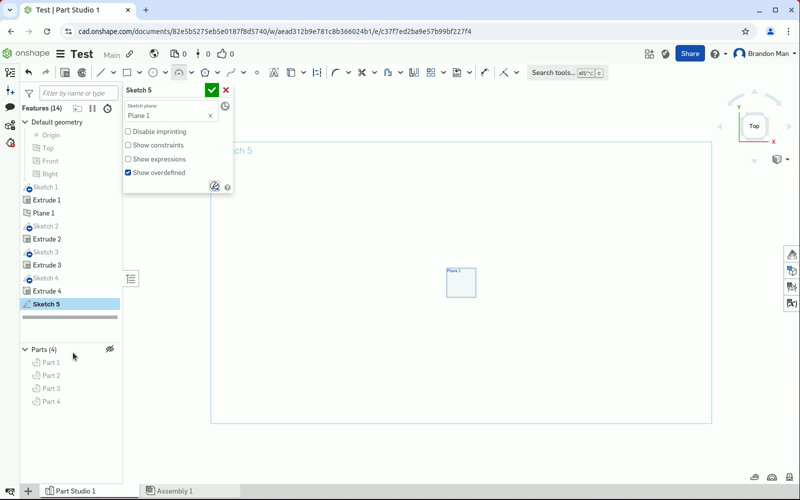
key_down(shift)
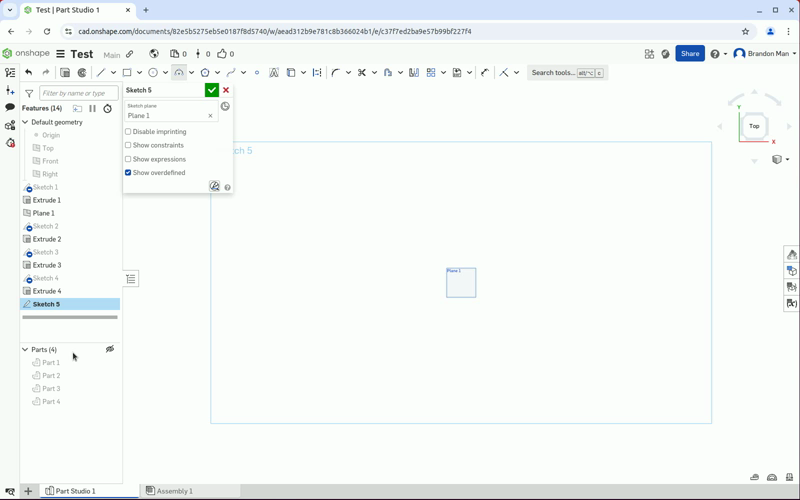
mouse_move(474, 287)
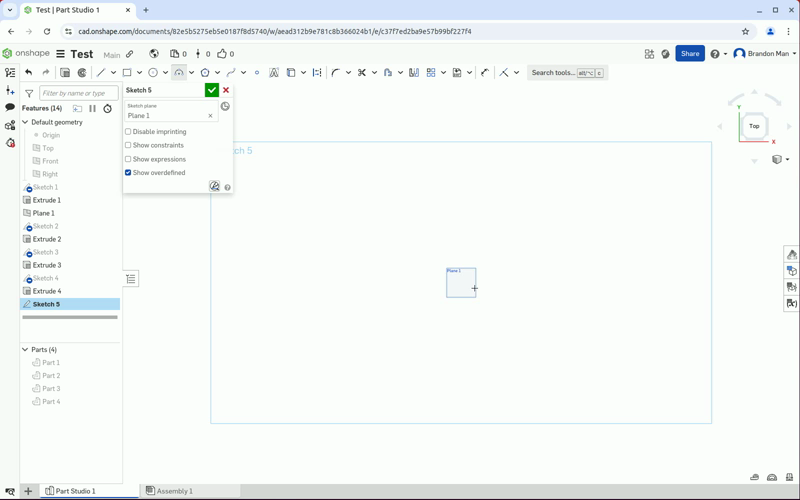
click(474, 287)
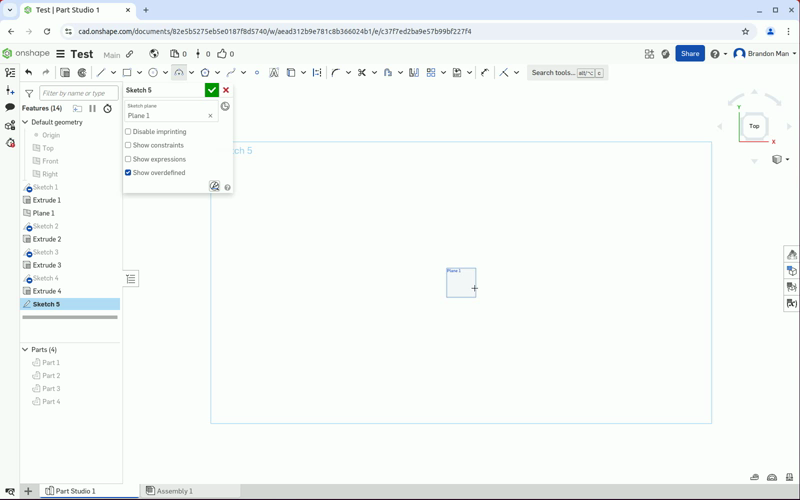
key_up(shift)
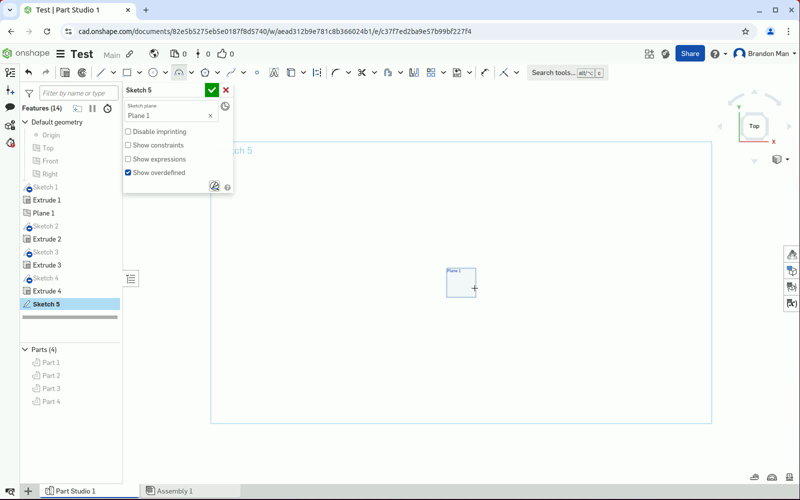
key_down(shift)
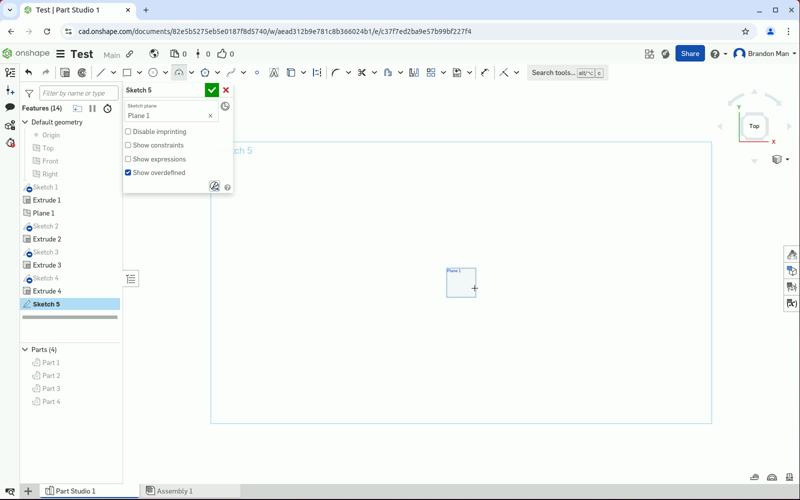
mouse_move(492, 264)
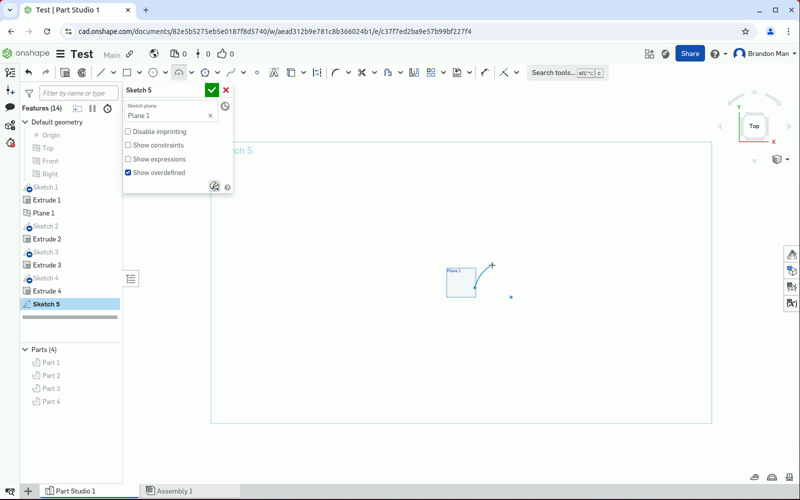
click(492, 264)
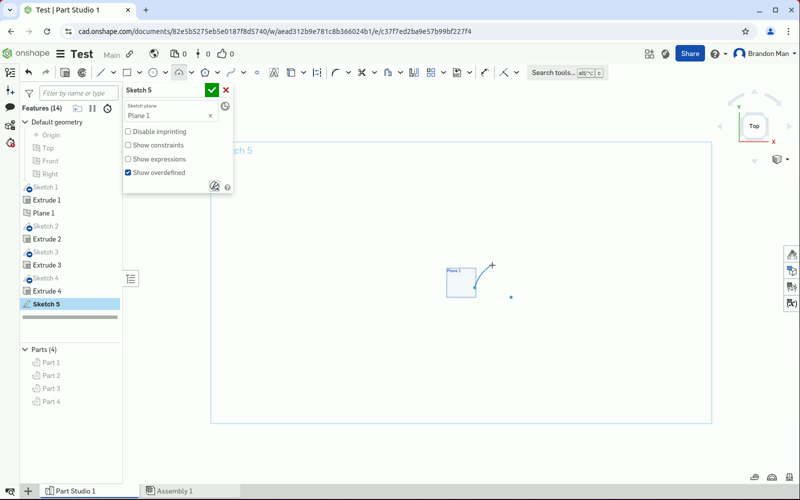
mouse_move(480, 273)
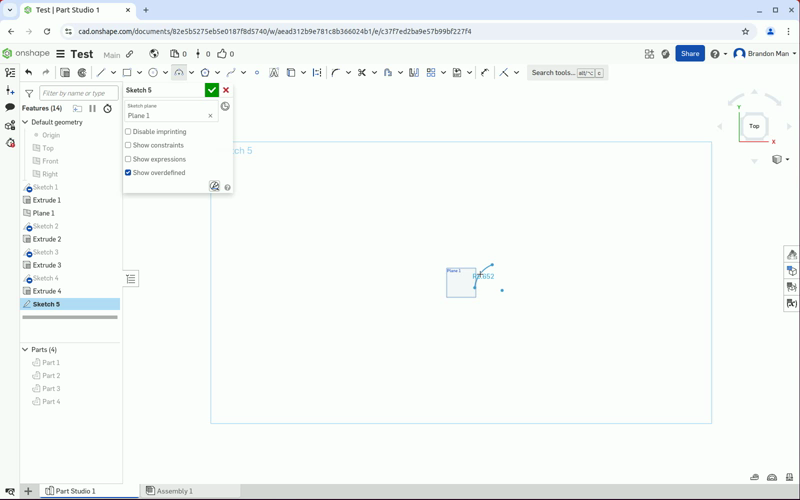
click(480, 273)
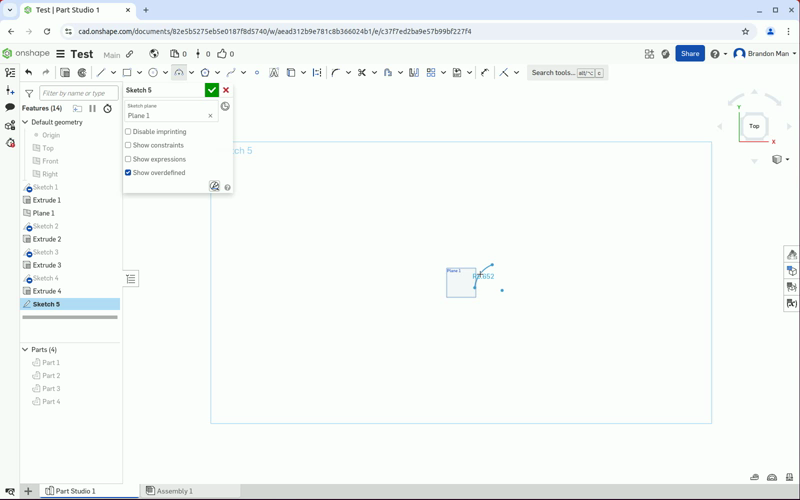
key_up(shift)
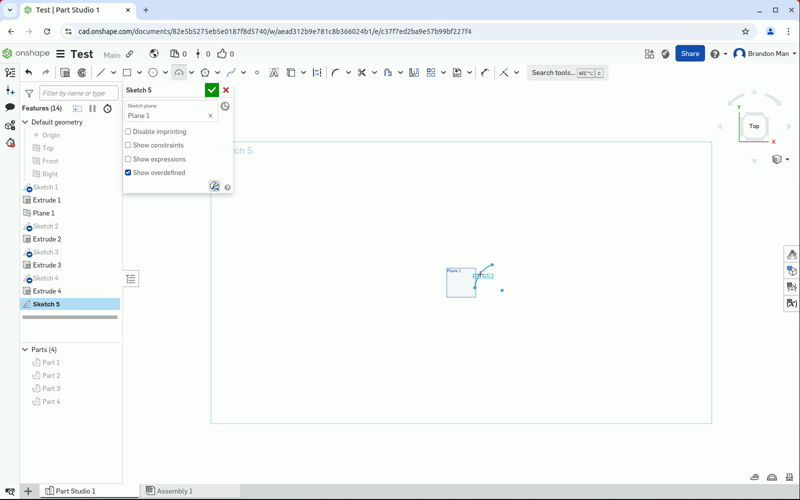
mouse_move(492, 264)
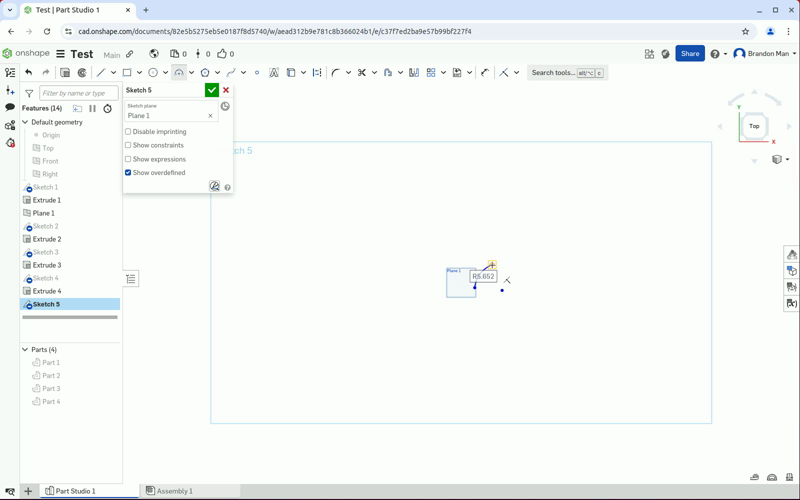
click(492, 264)
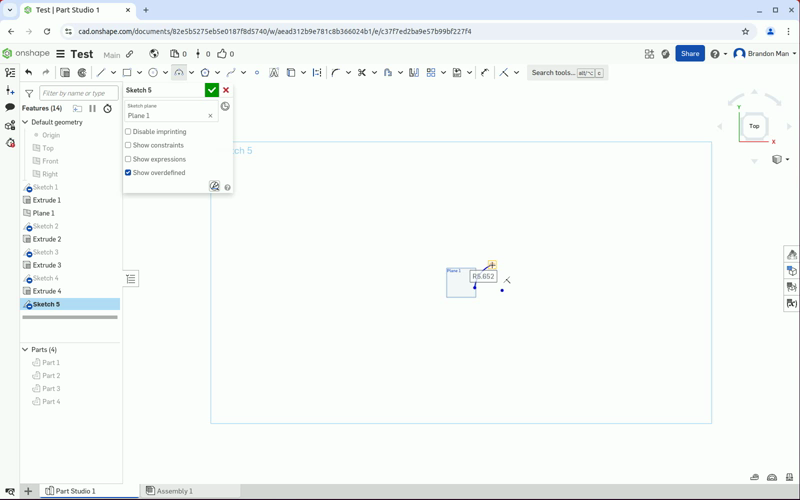
mouse_move(474, 287)
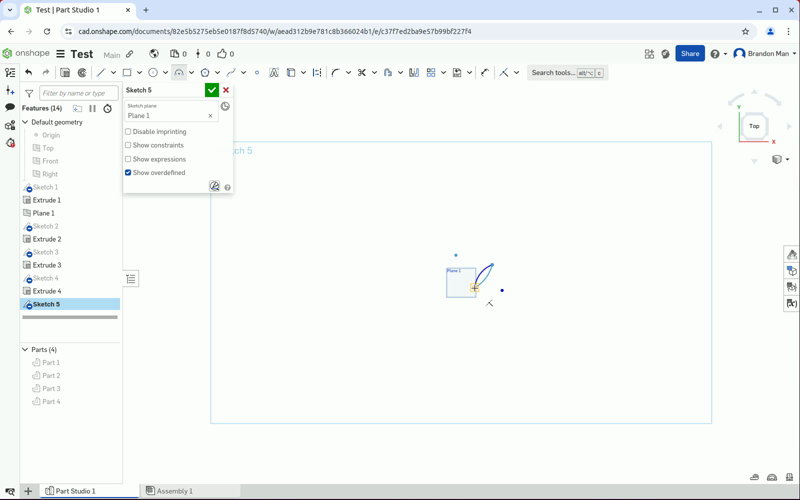
click(474, 287)
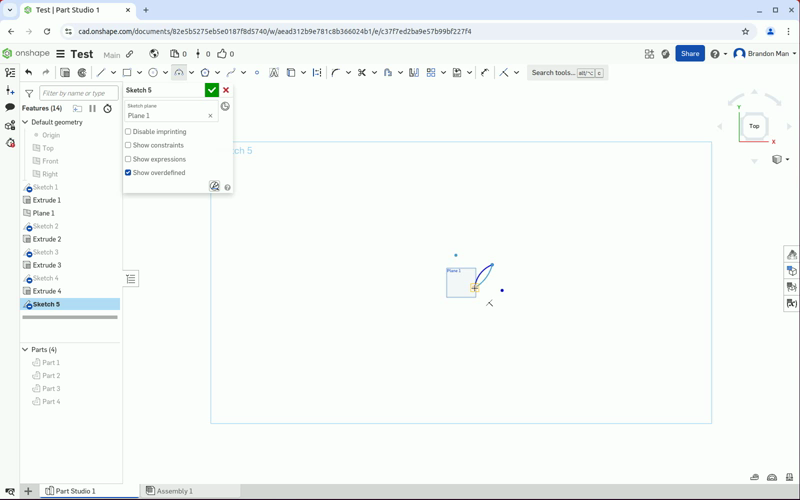
key_down(shift)
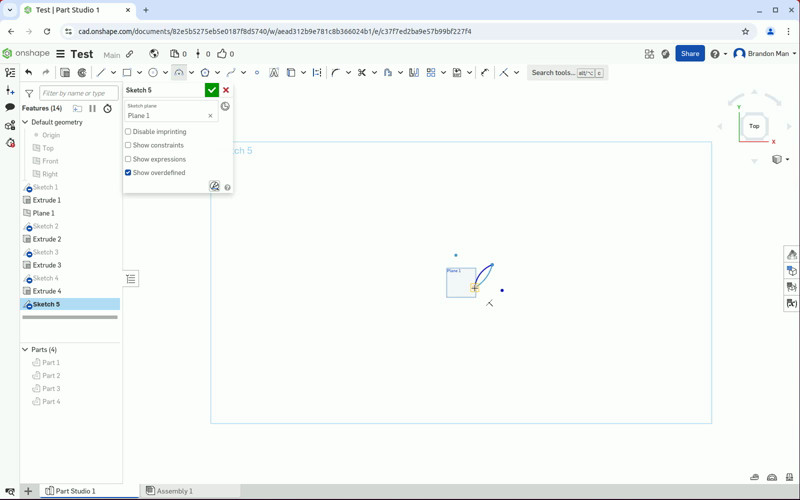
mouse_move(446, 247)
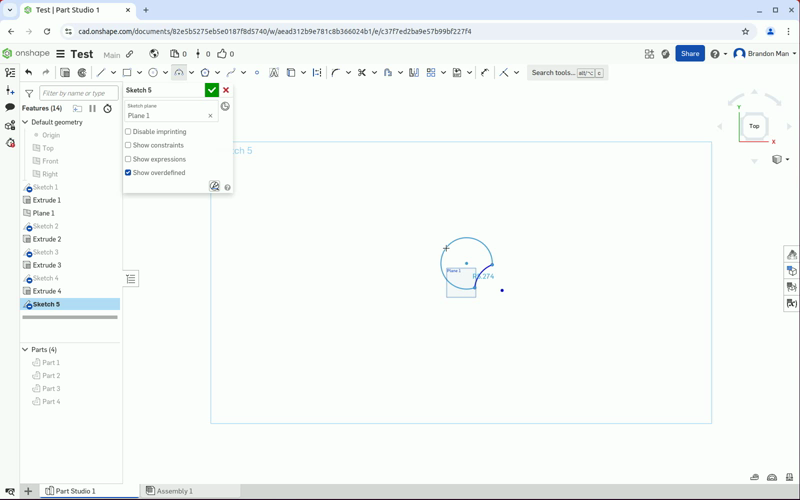
click(446, 247)
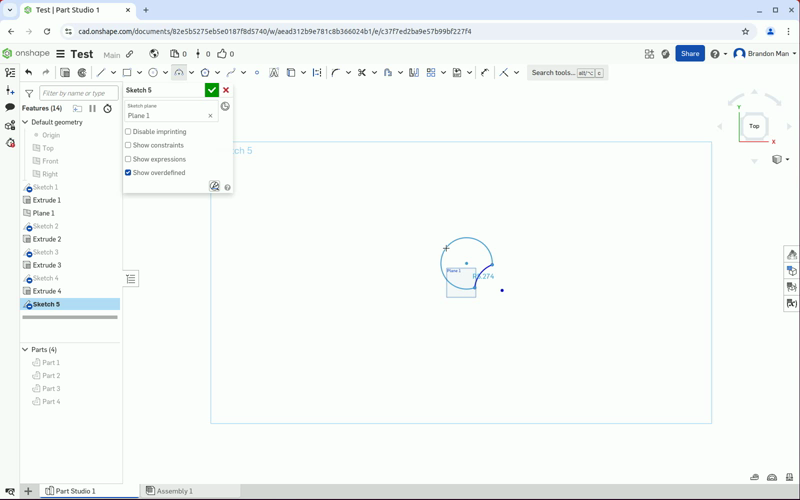
key_up(shift)
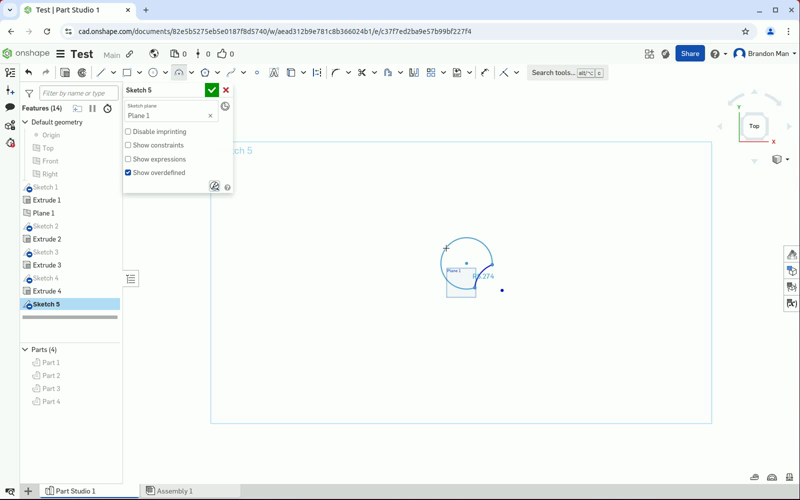
key(esc)
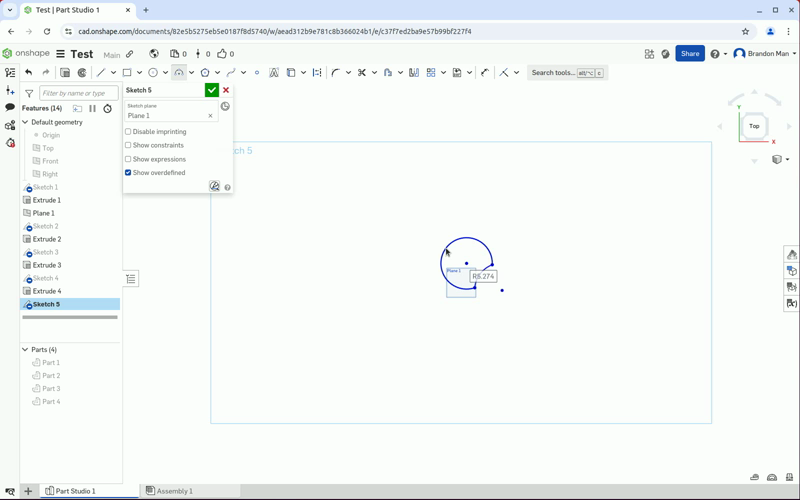
mouse_move(454, 267)
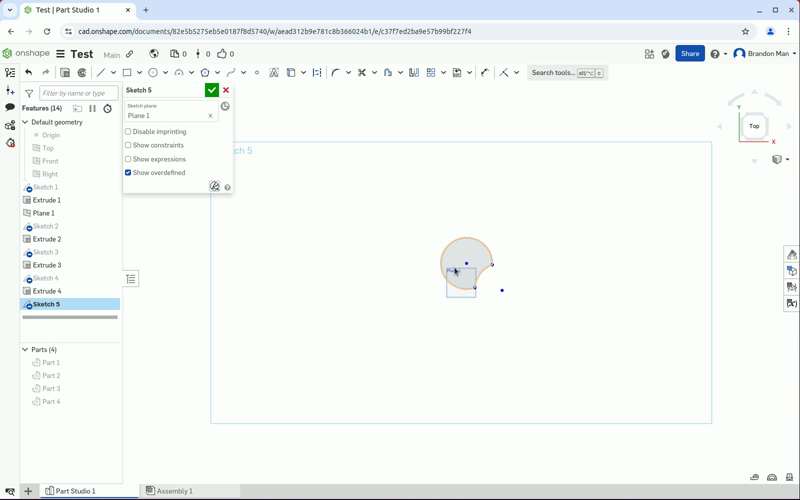
click(454, 267)
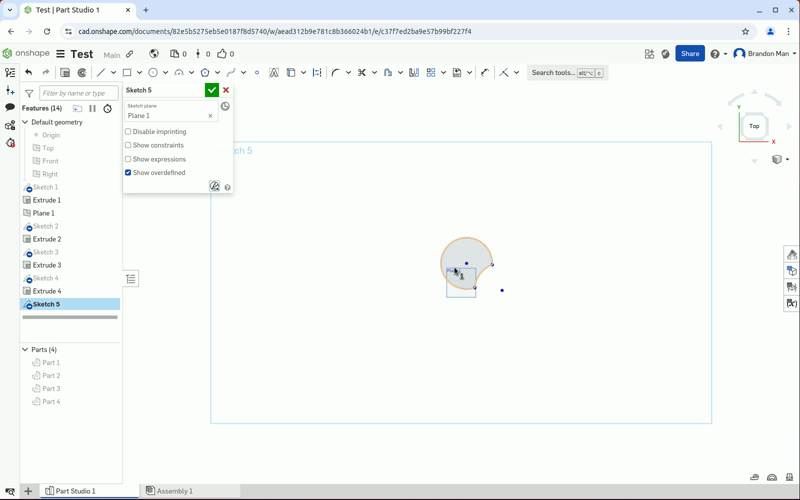
mouse_move(73, 352)
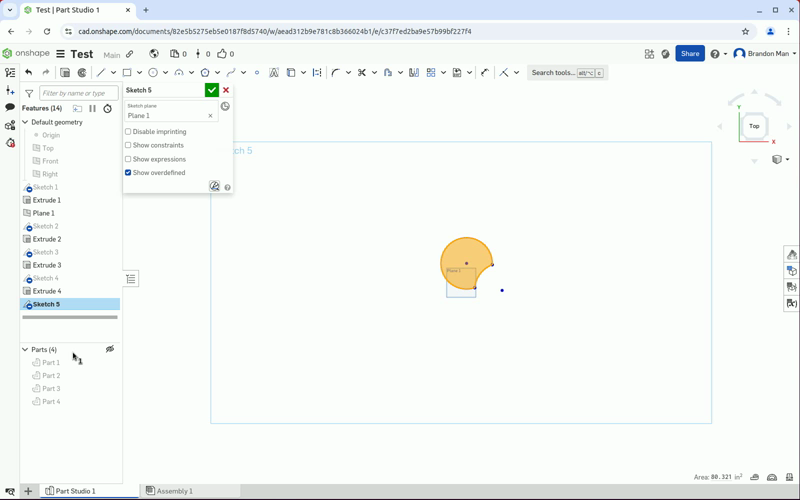
key(shift+y)
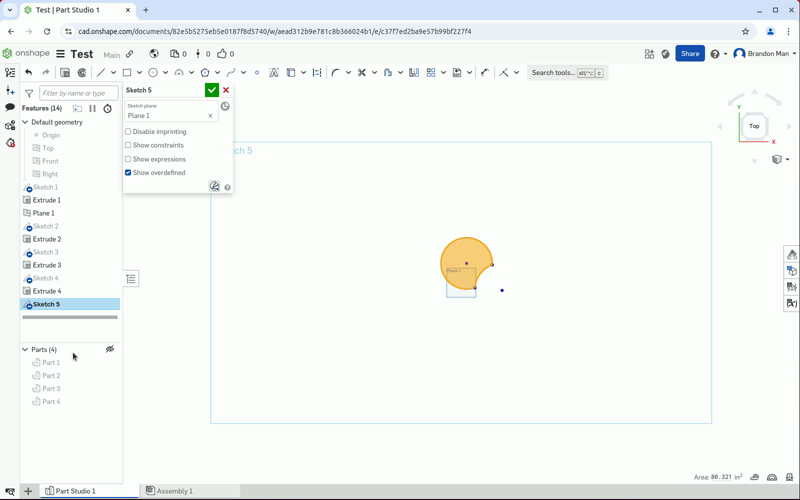
key(shift+e)
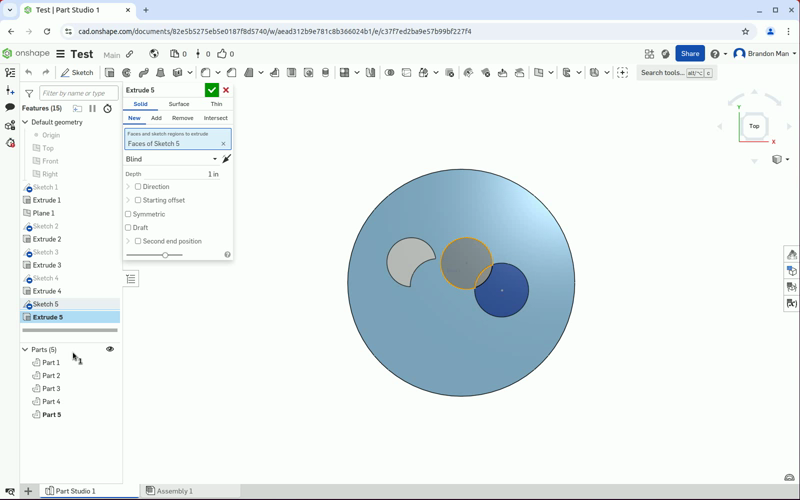
mouse_move(143, 106)
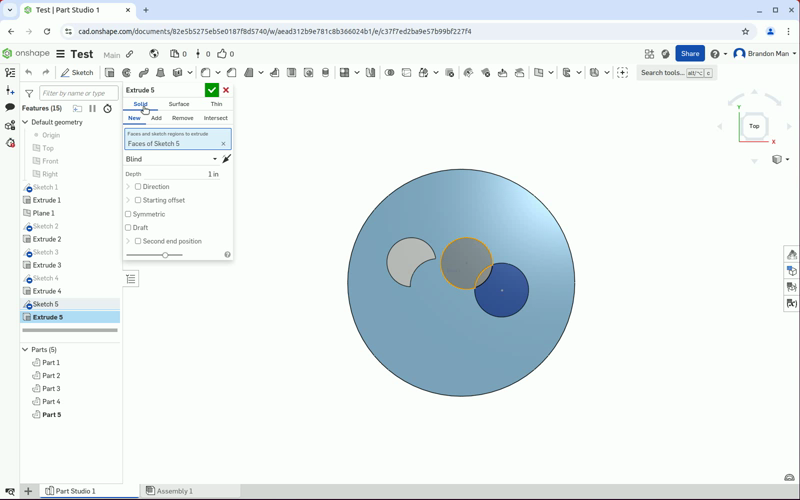
click(143, 106)
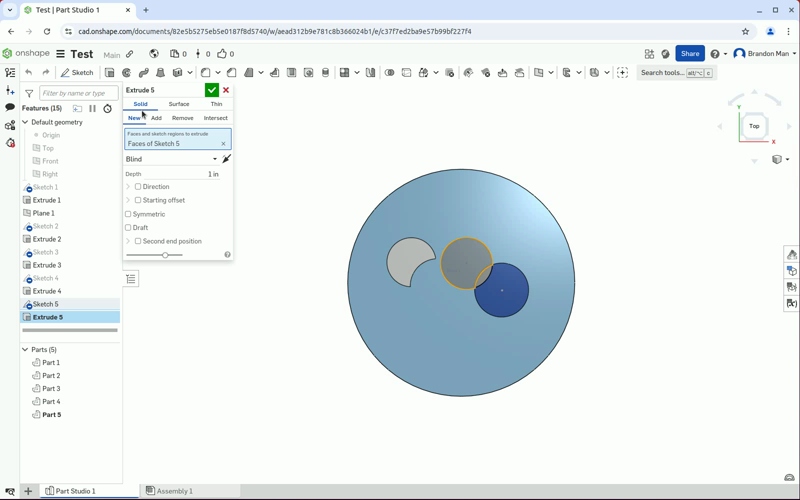
mouse_move(137, 120)
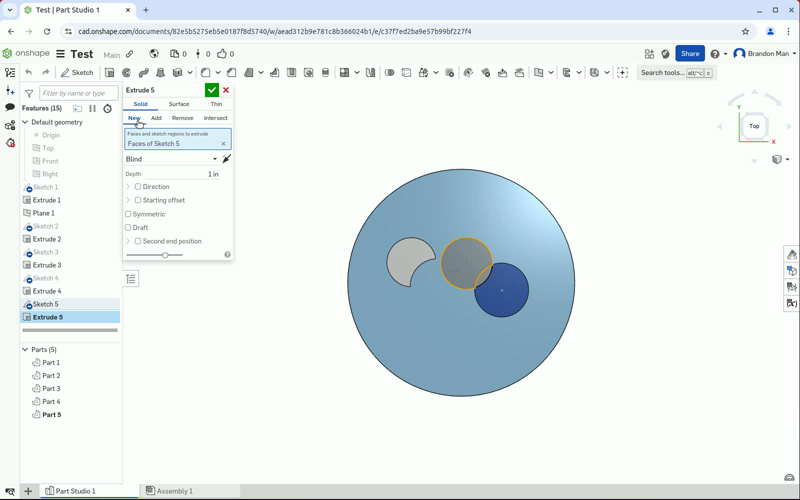
click(137, 120)
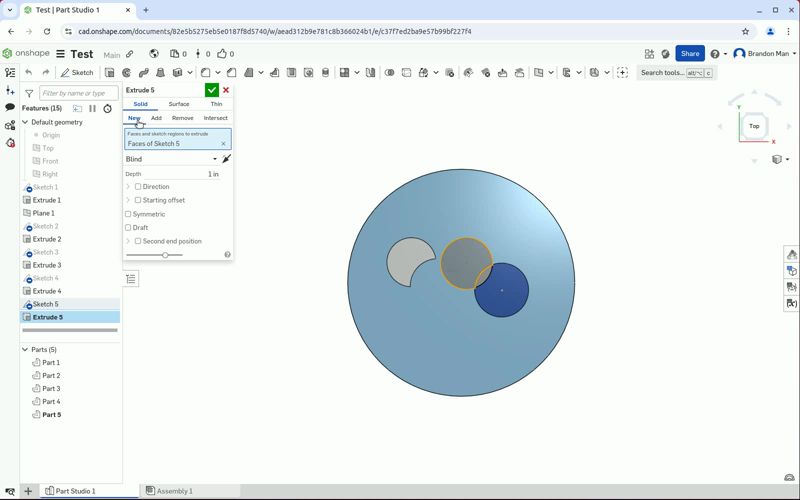
key(tab, 4)
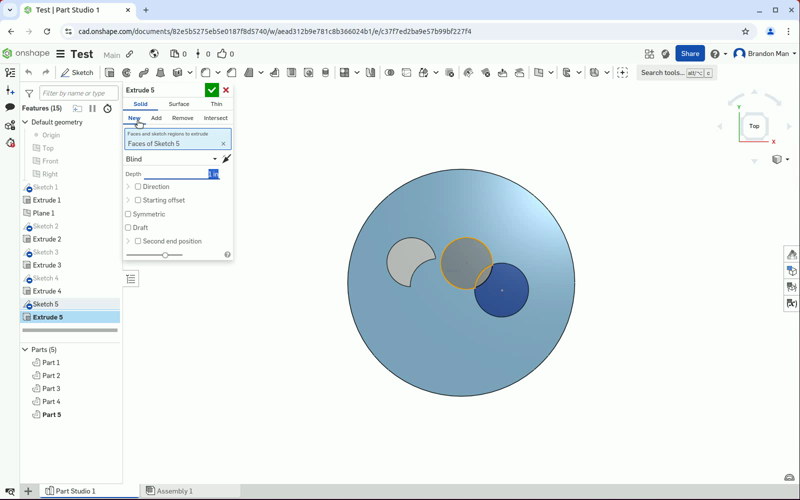
text(1.204)
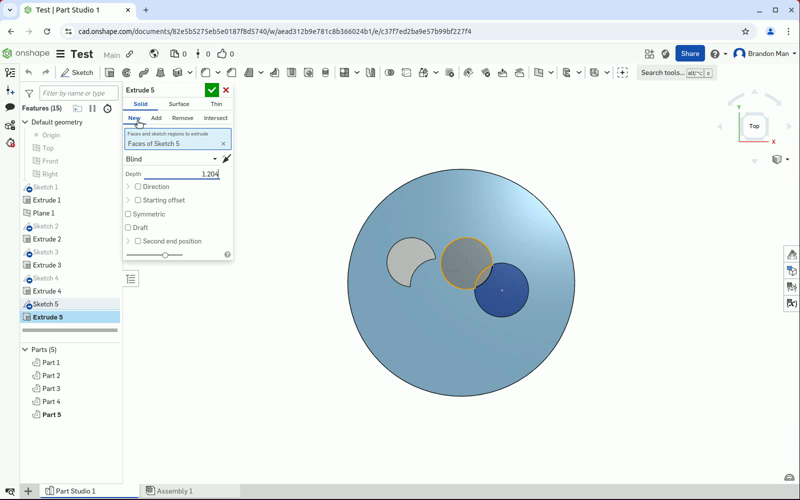
key(enter)
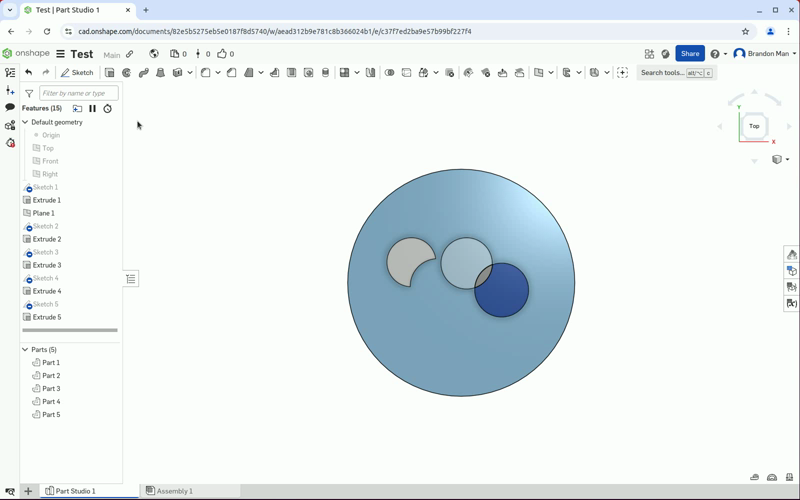
key(shift+h)
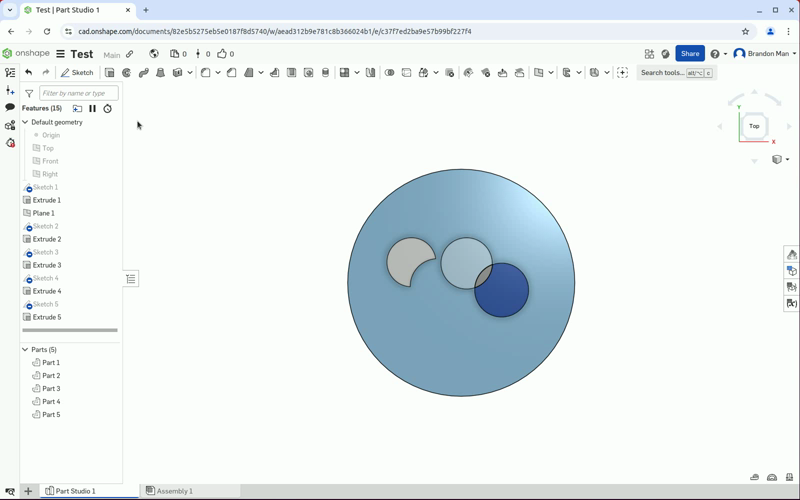
key(shift+h)
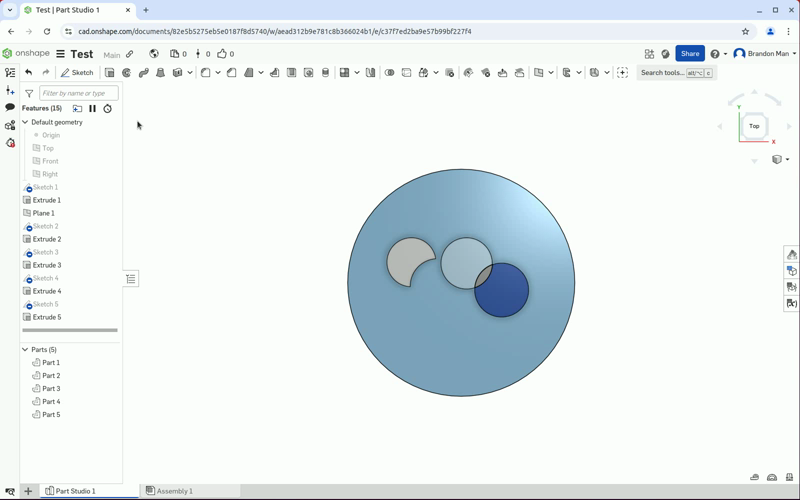
mouse_move(73, 189)
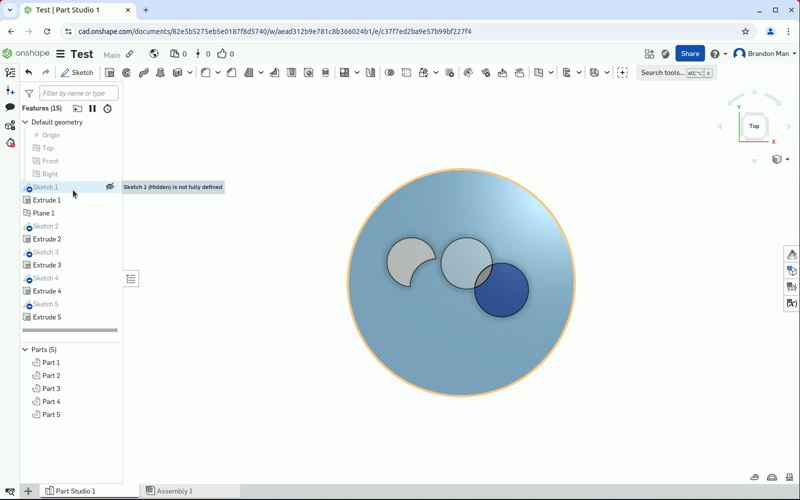
click(73, 189)
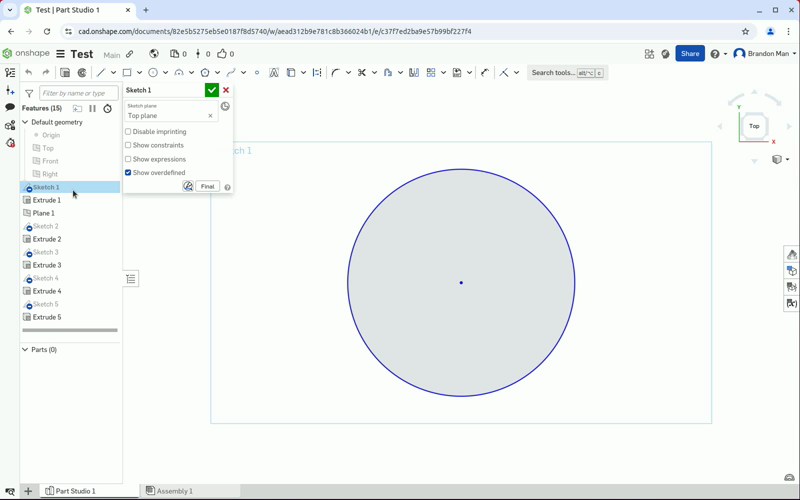
mouse_move(229, 92)
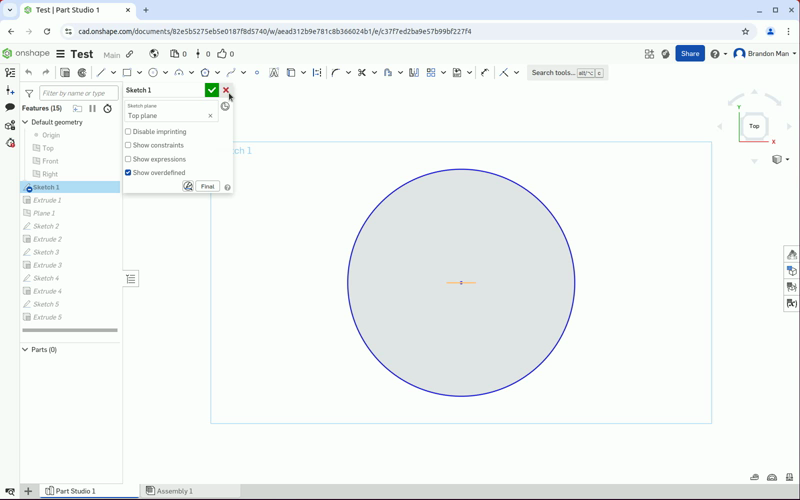
click(229, 92)
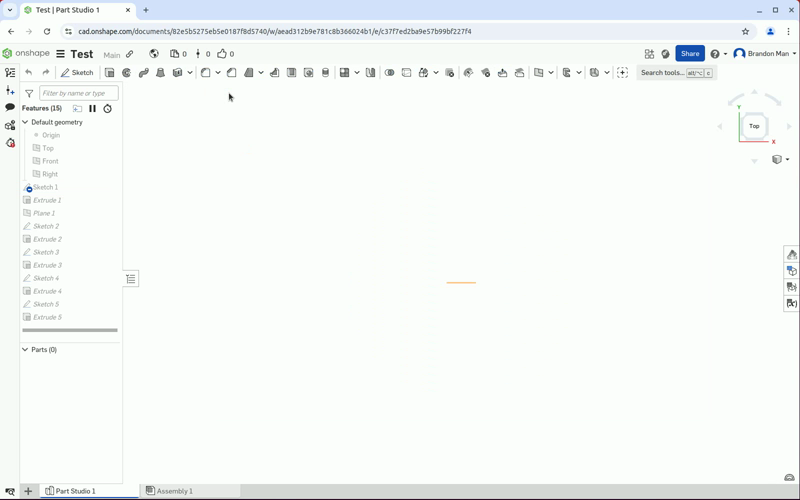
key(shift+s)
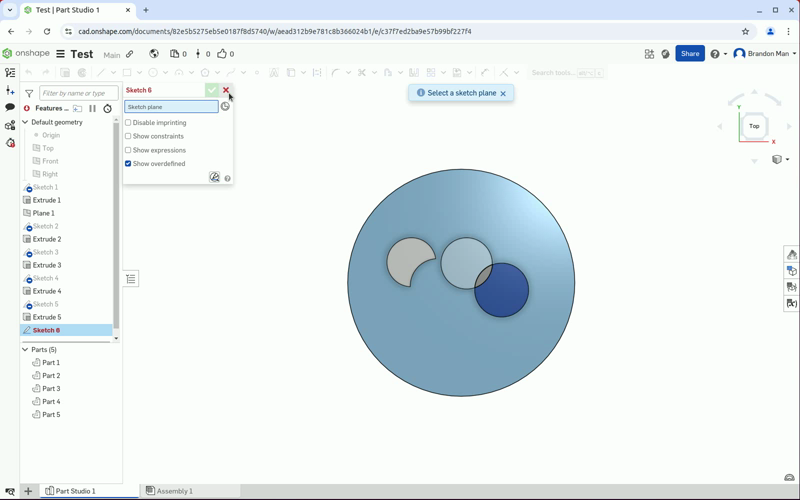
mouse_move(69, 215)
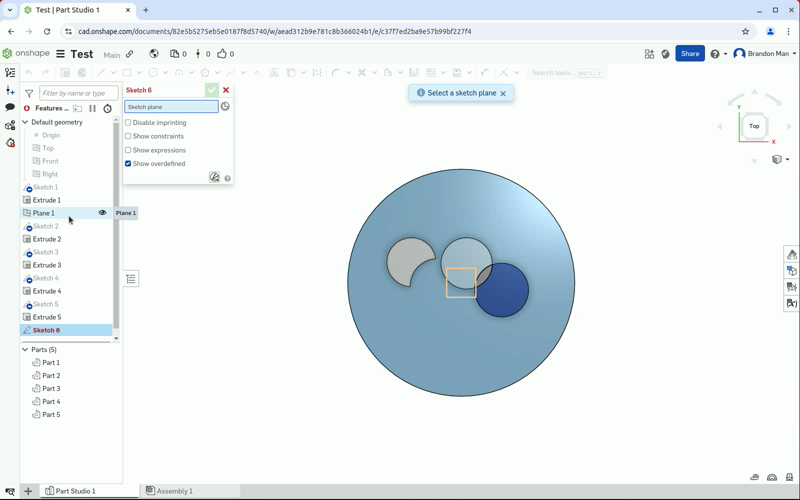
click(69, 215)
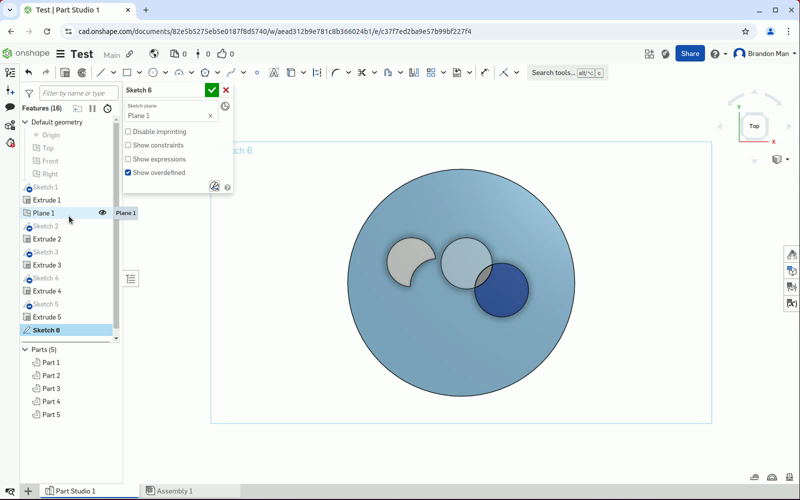
mouse_move(73, 352)
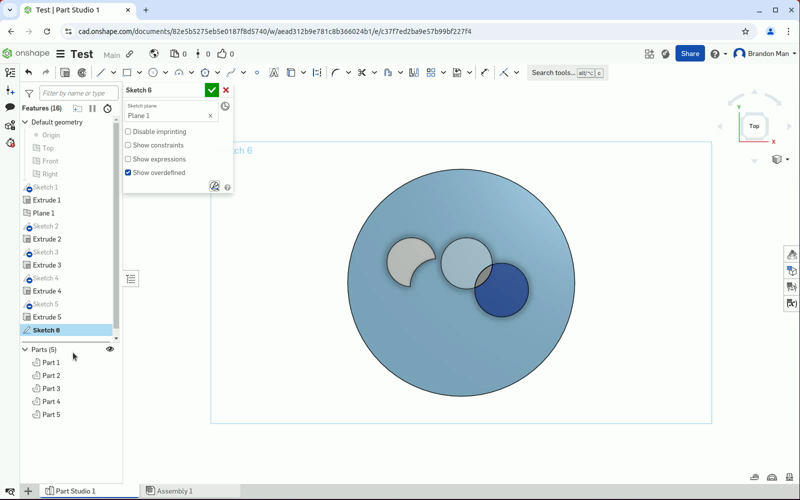
key(y)
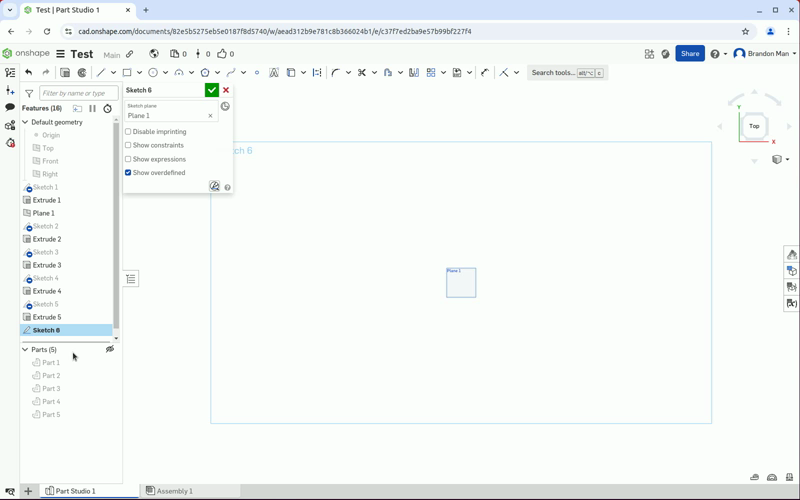
key(a)
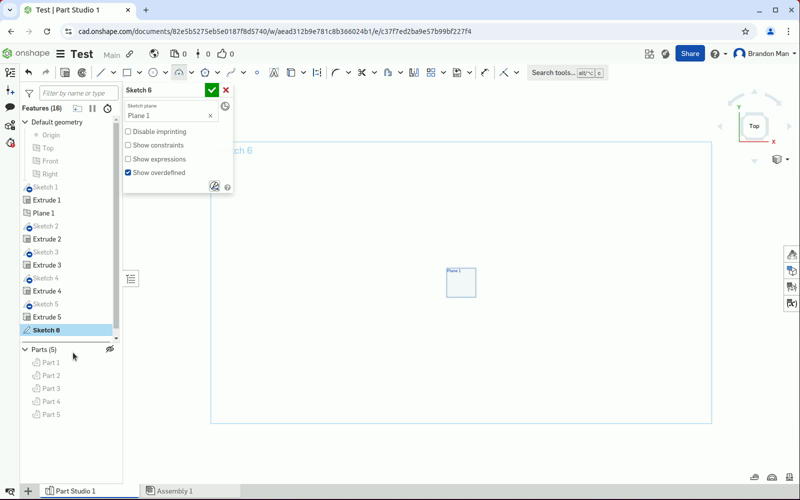
key_down(shift)
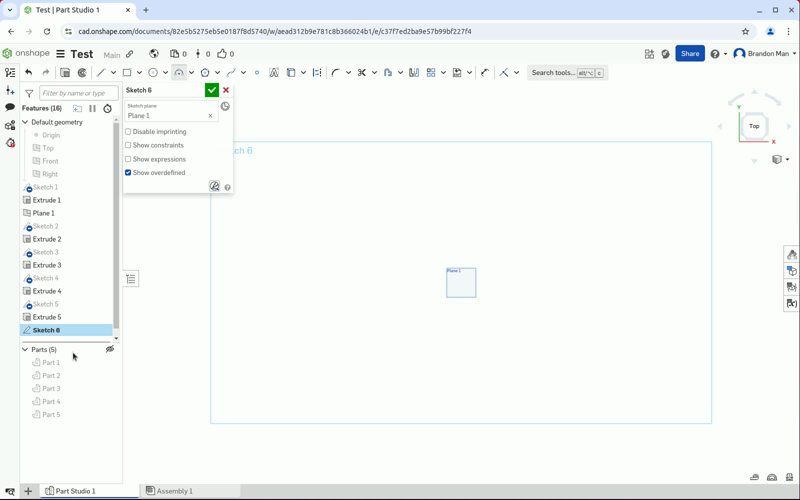
mouse_move(441, 259)
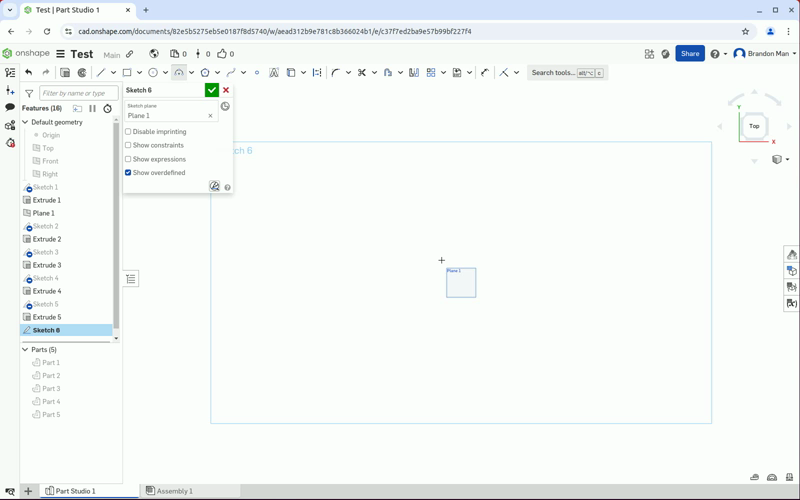
click(441, 259)
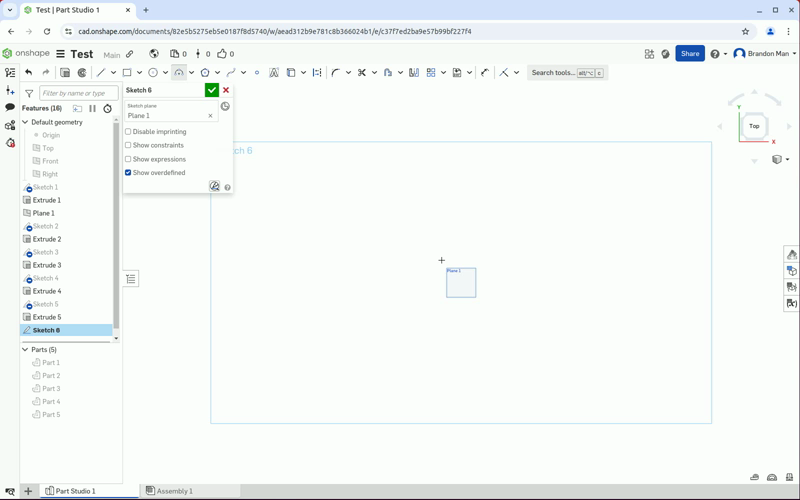
key_up(shift)
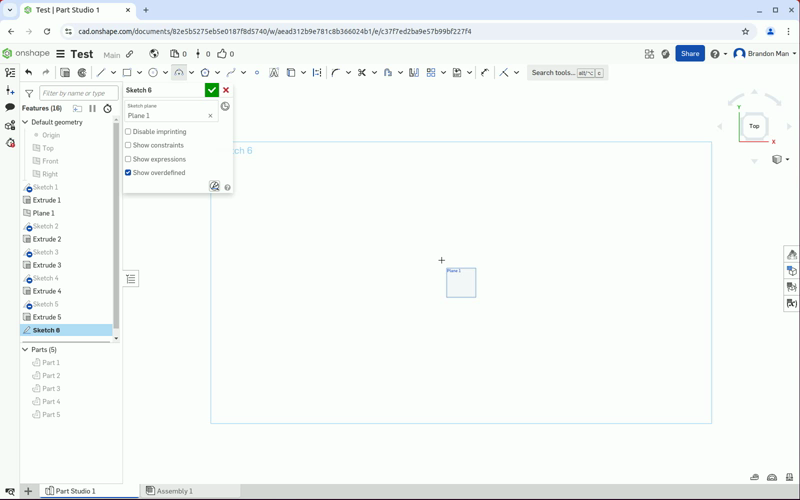
key_down(shift)
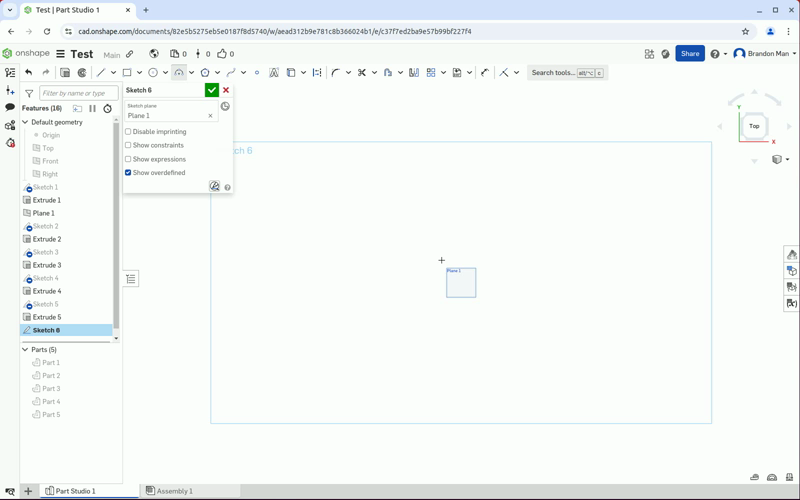
mouse_move(462, 289)
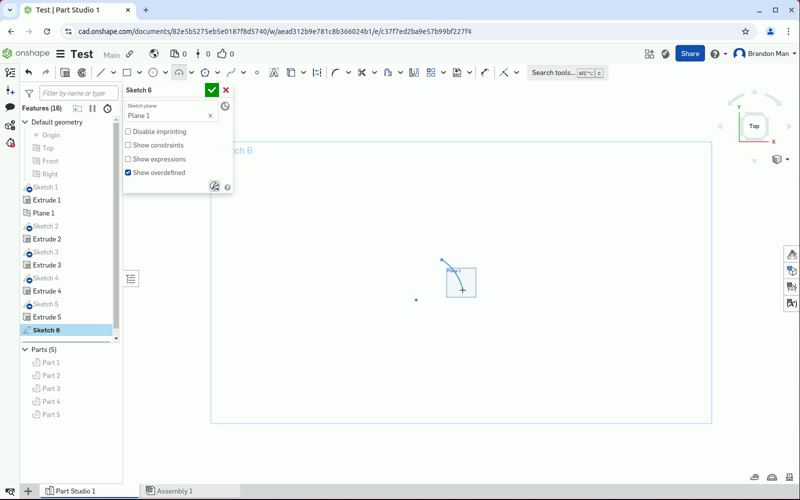
click(462, 289)
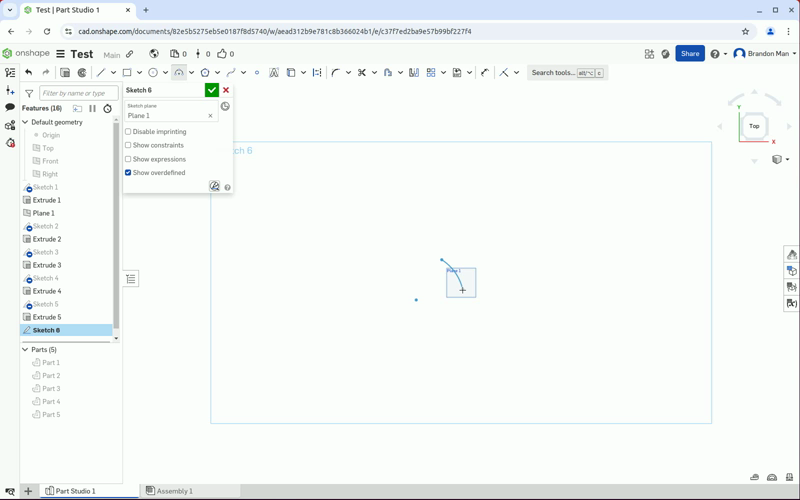
mouse_move(415, 300)
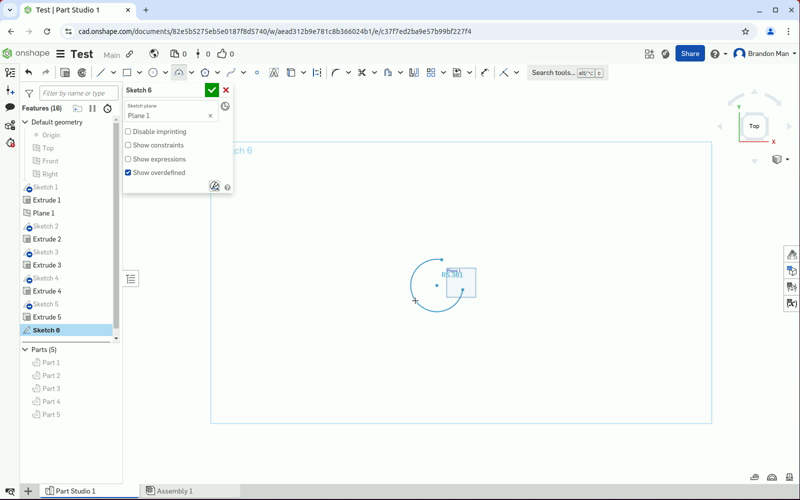
click(415, 300)
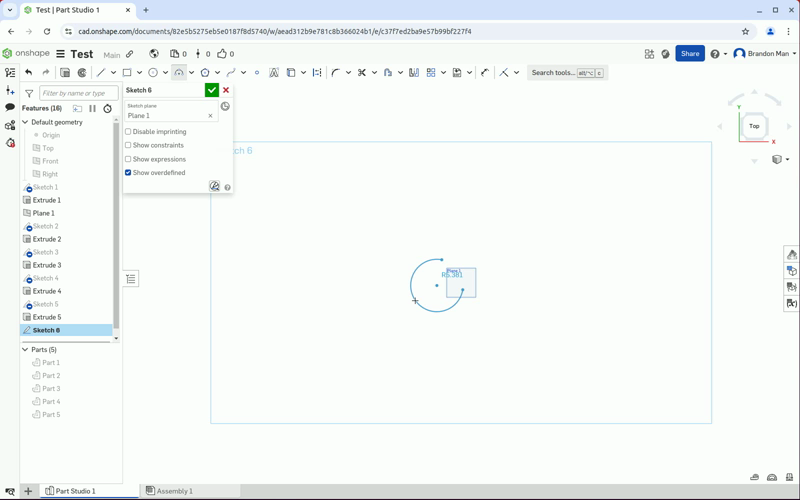
key_up(shift)
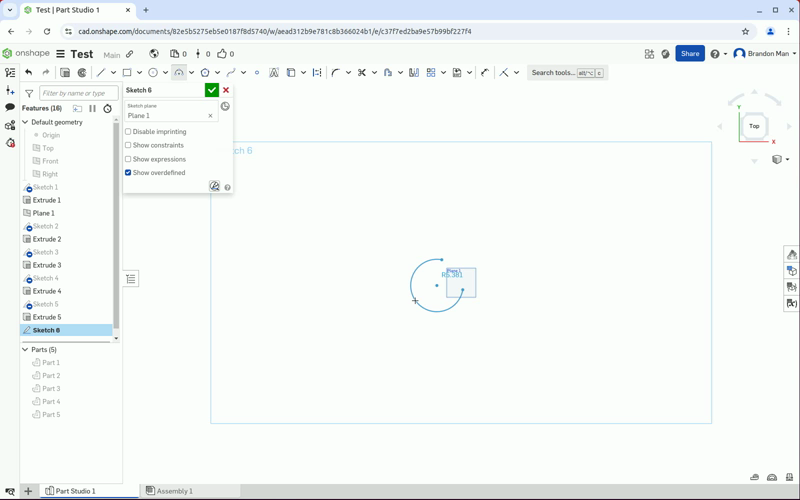
mouse_move(462, 289)
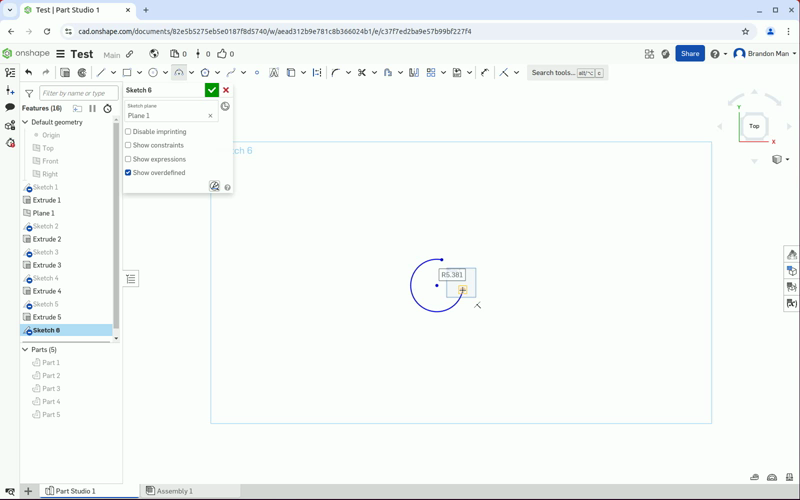
click(462, 289)
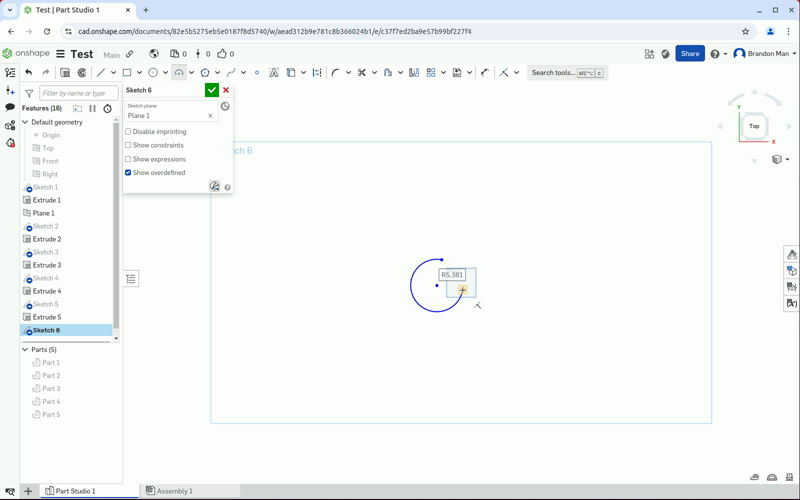
mouse_move(441, 259)
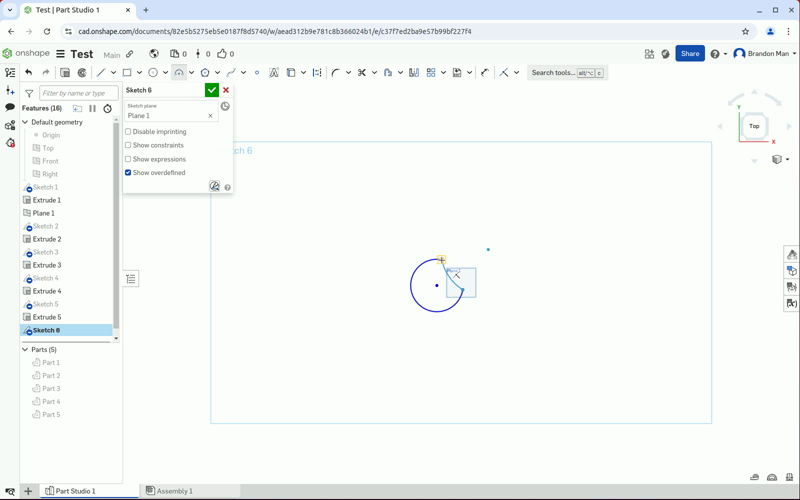
click(441, 259)
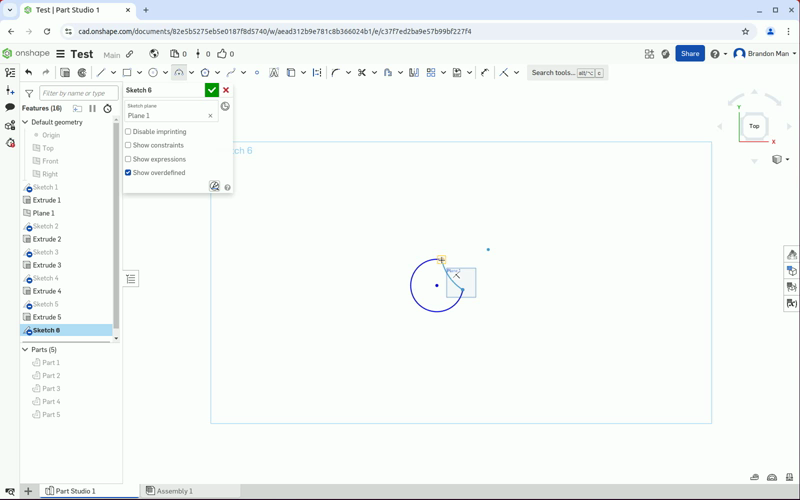
key_down(shift)
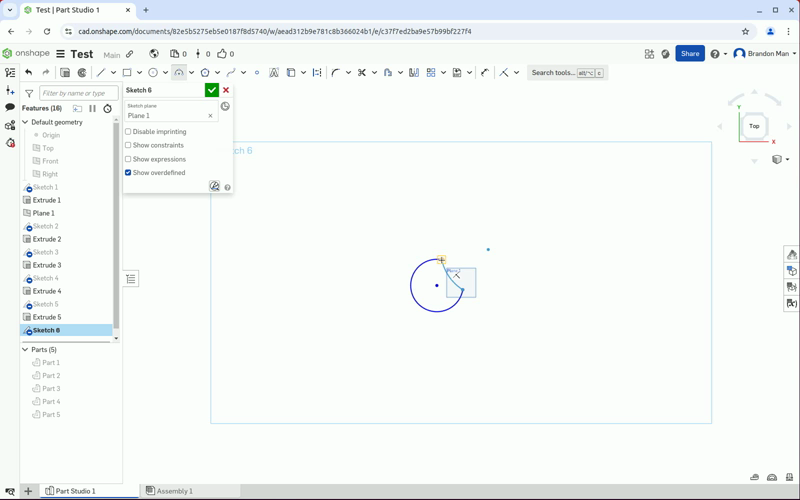
mouse_move(446, 279)
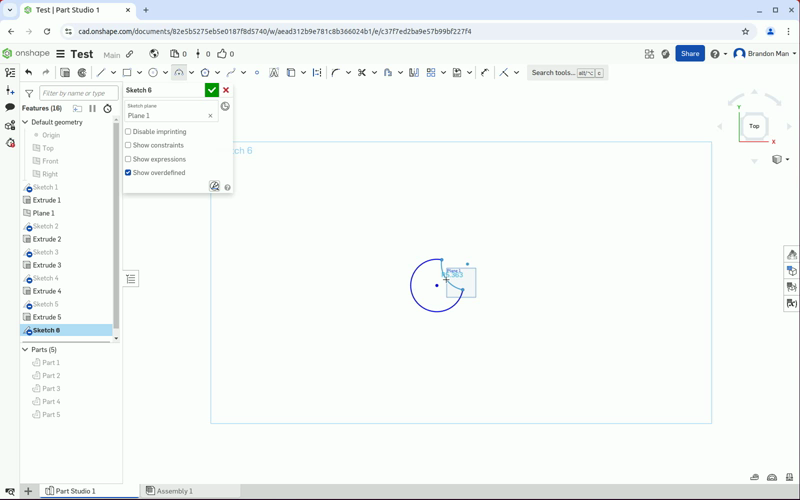
click(446, 279)
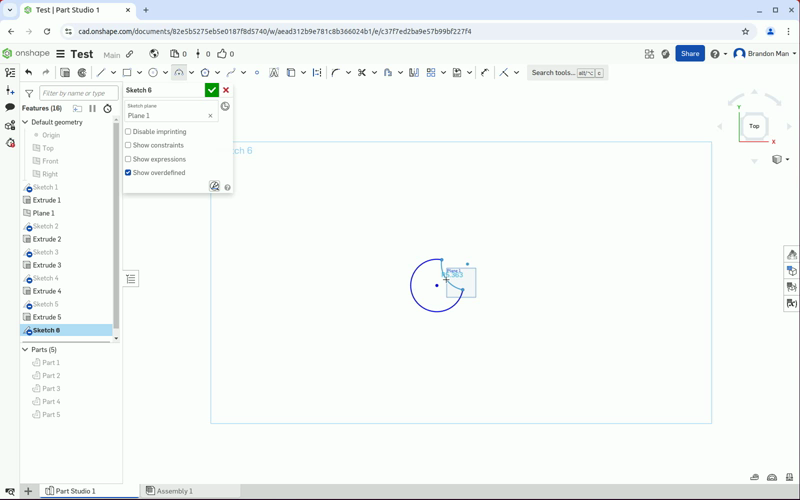
key_up(shift)
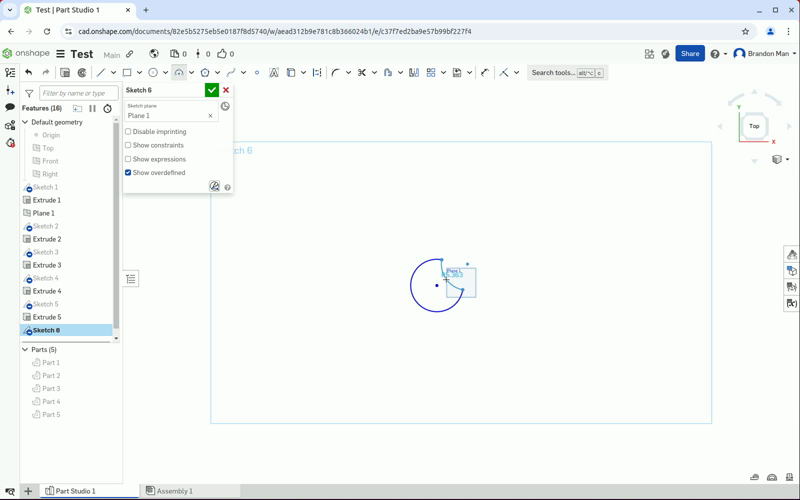
key(esc)
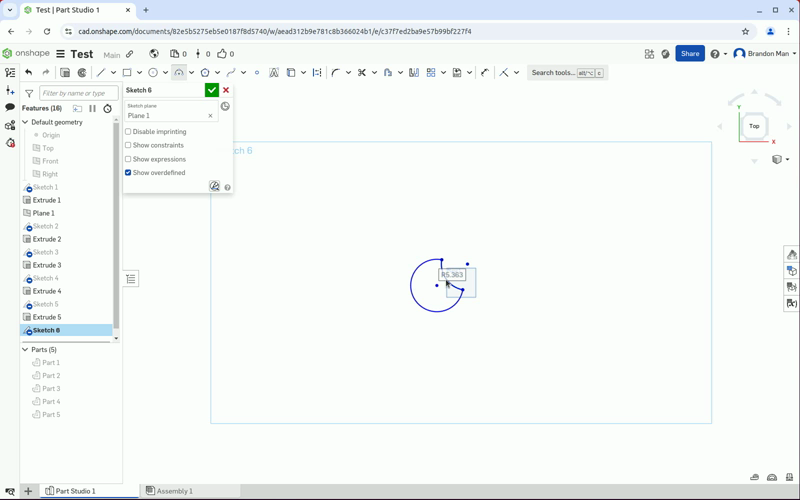
mouse_move(421, 285)
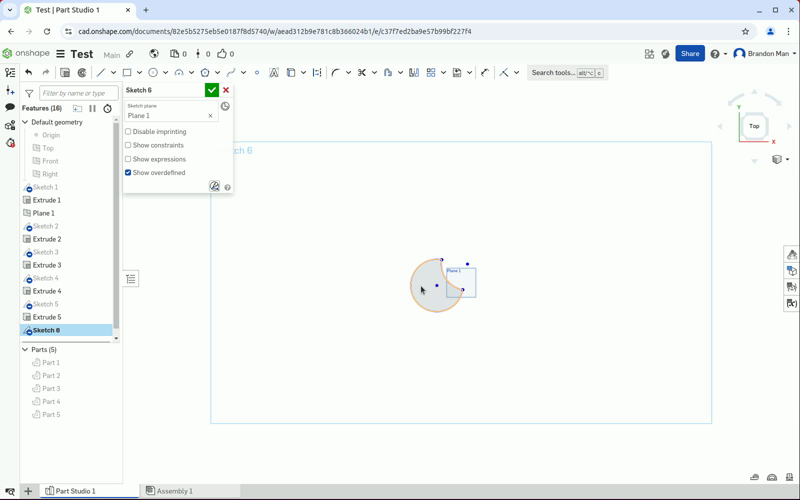
scroll(6)
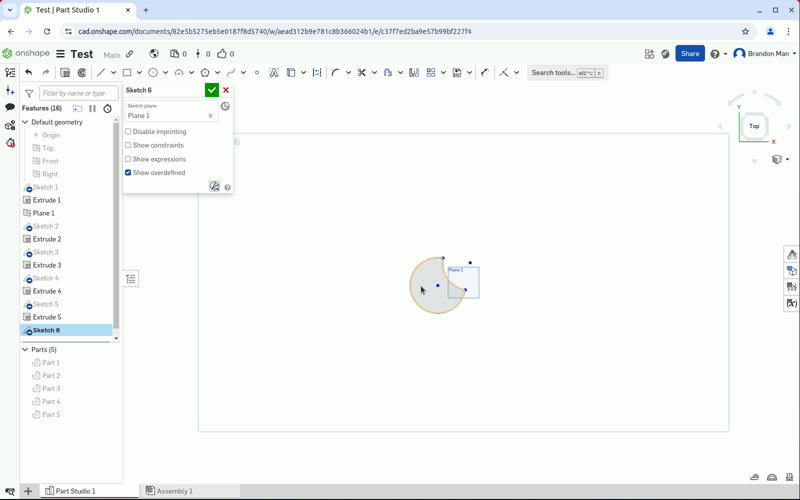
scroll(6)
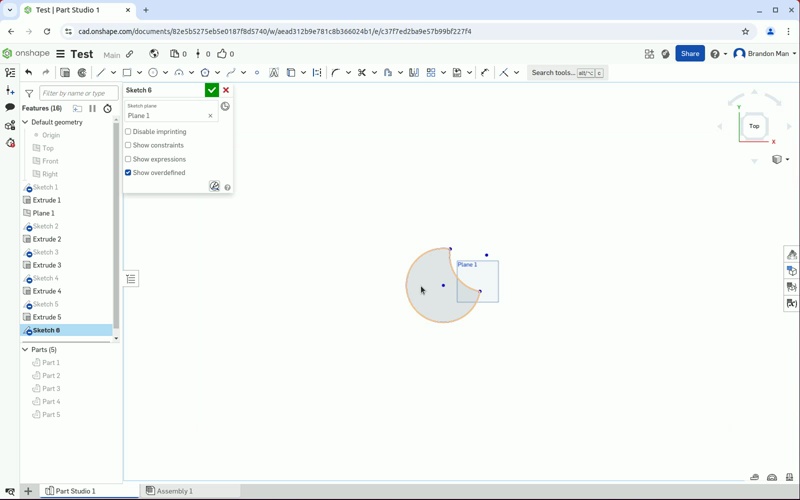
scroll(6)
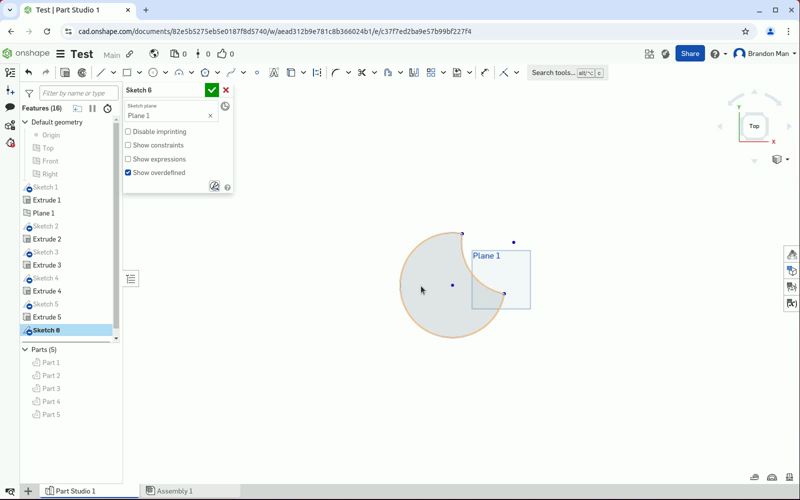
scroll(6)
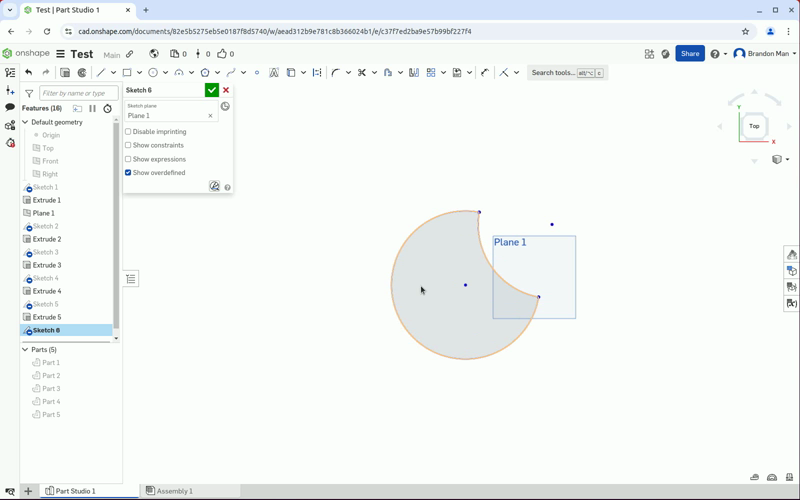
scroll(6)
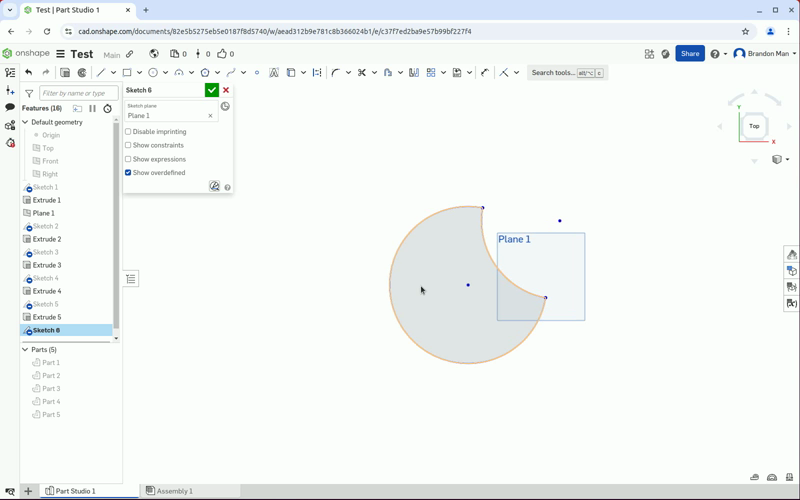
scroll(6)
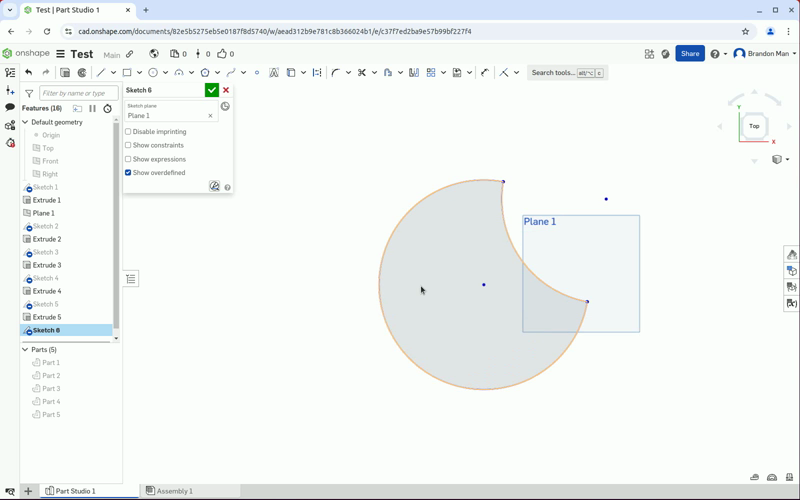
scroll(6)
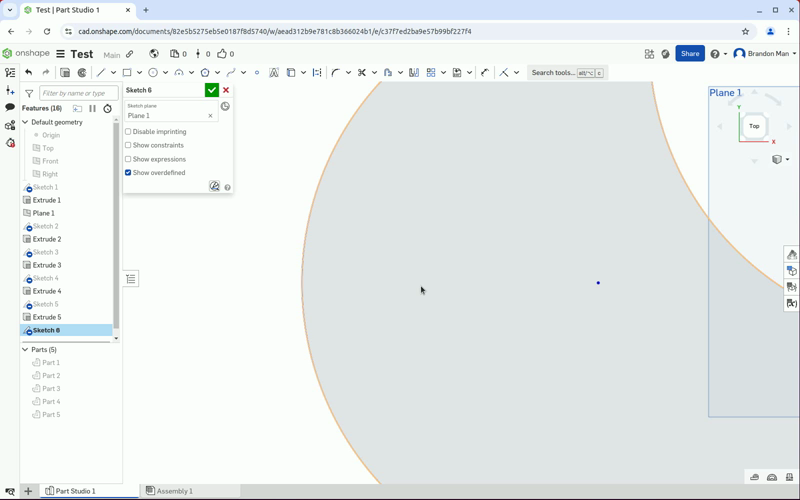
click(421, 285)
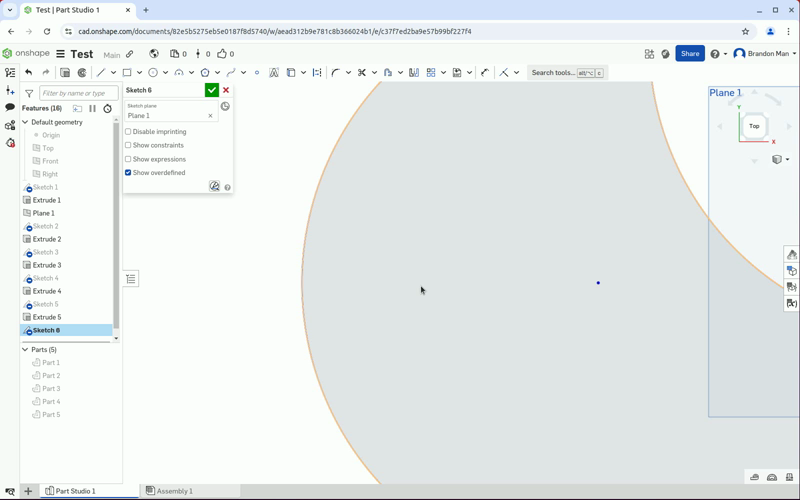
scroll(-6)
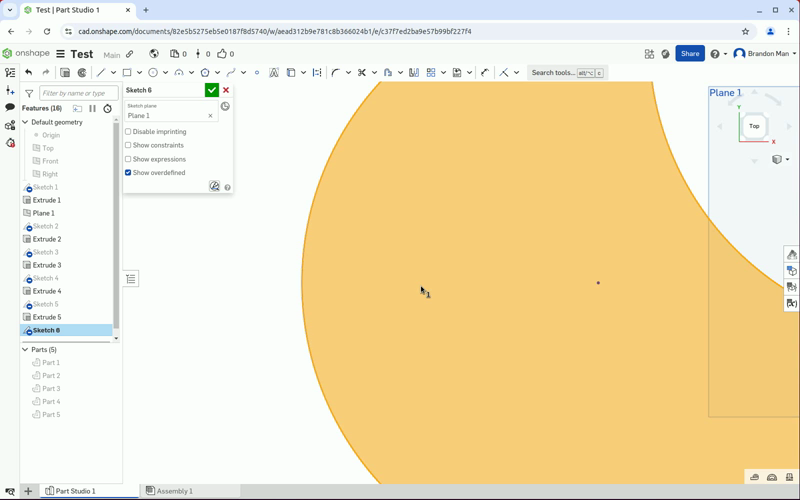
scroll(-6)
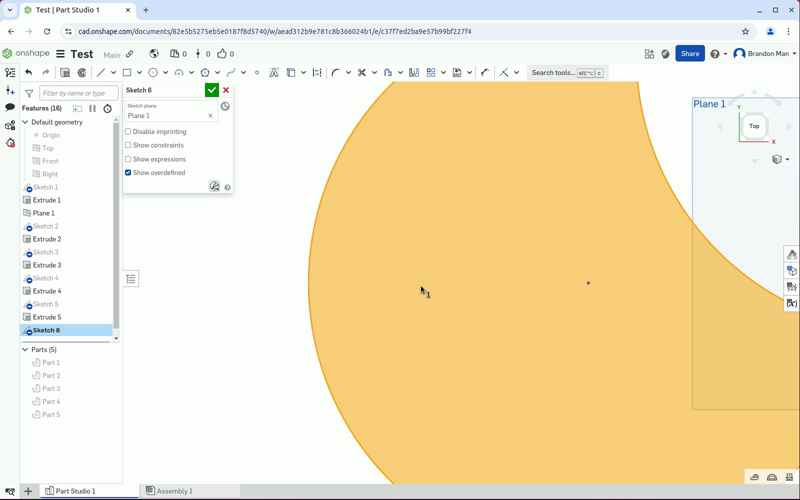
scroll(-6)
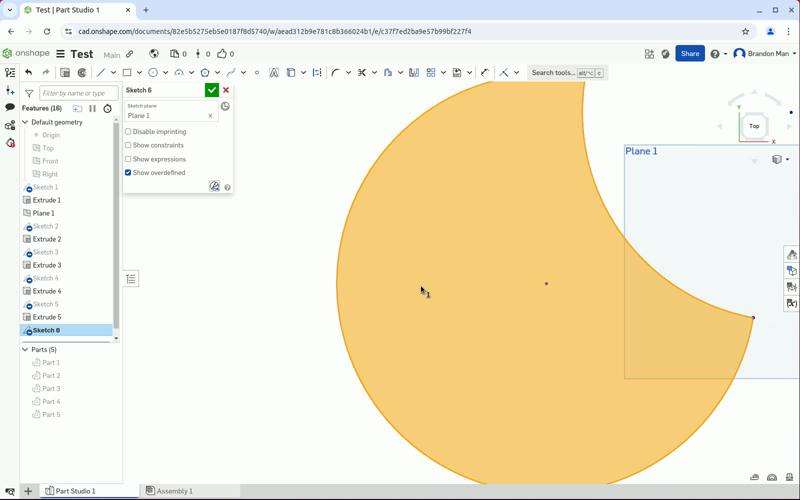
scroll(-6)
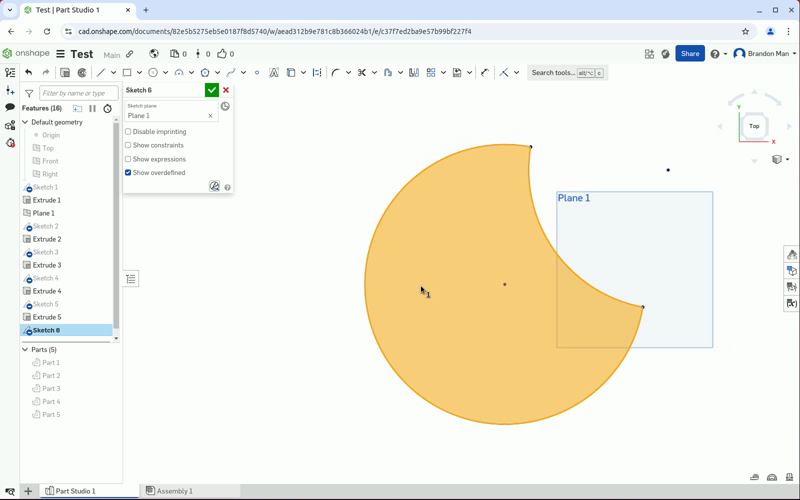
scroll(-6)
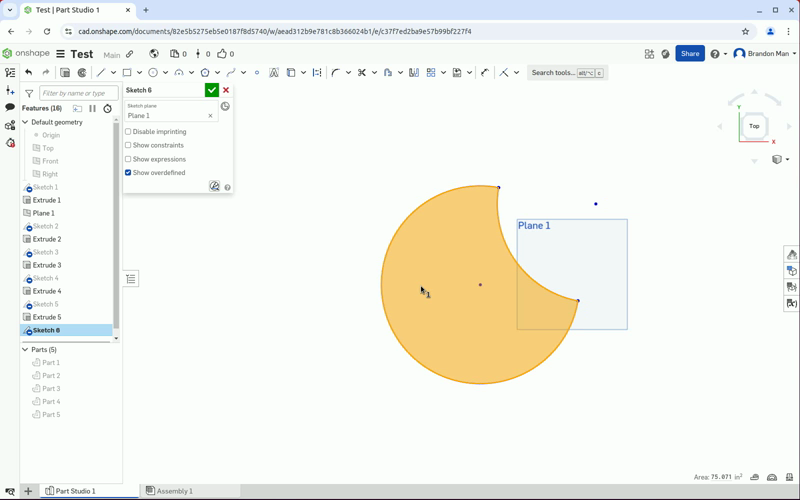
scroll(-6)
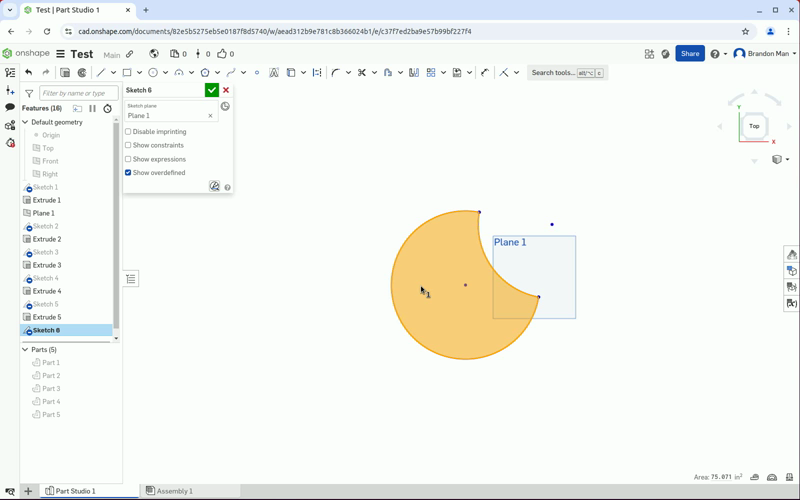
scroll(-6)
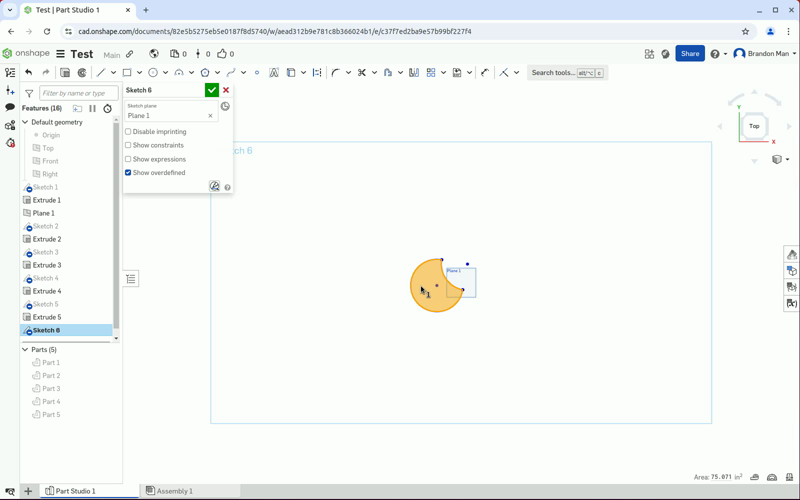
mouse_move(73, 352)
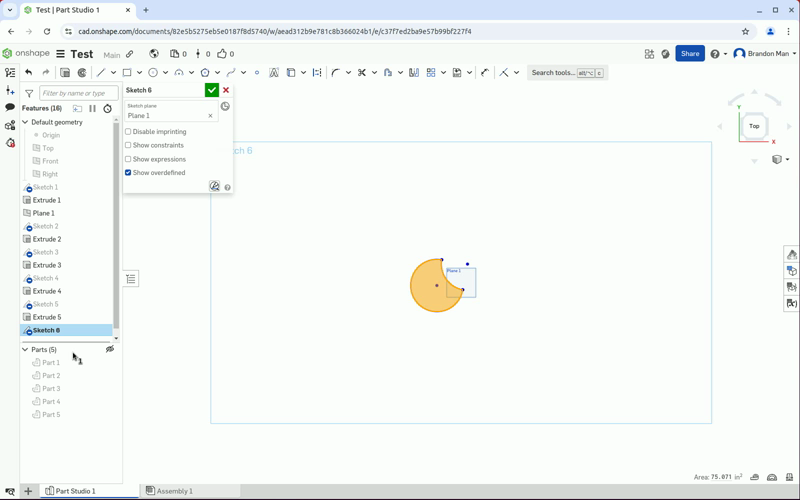
key(shift+y)
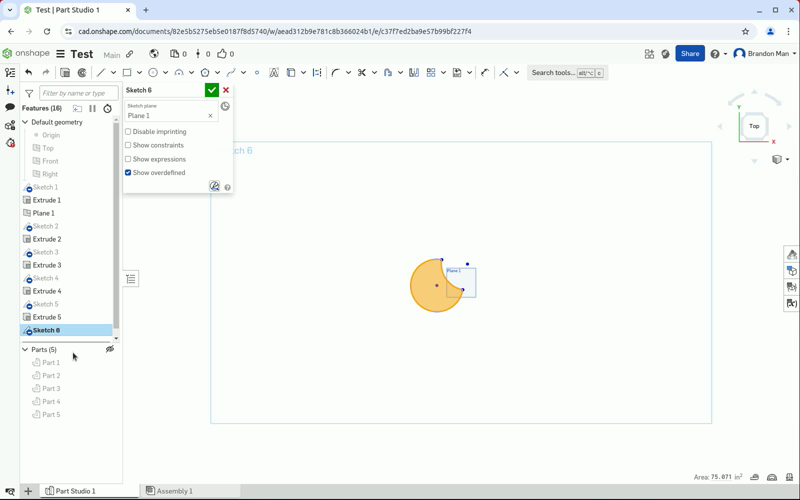
key(shift+e)
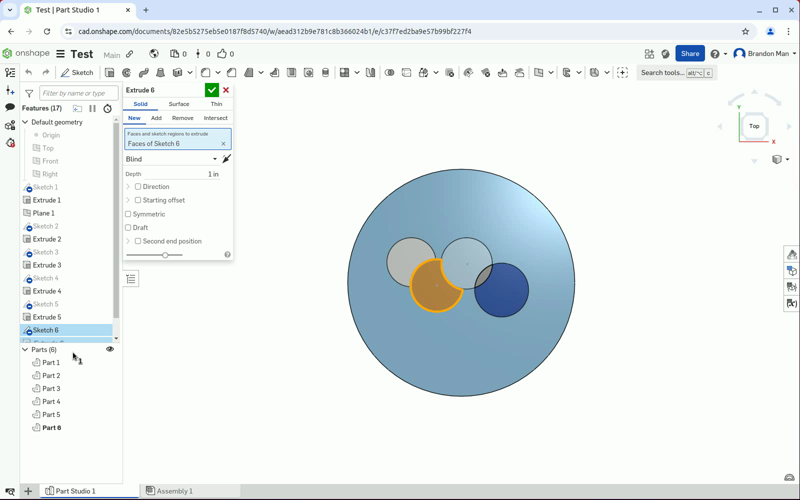
mouse_move(143, 106)
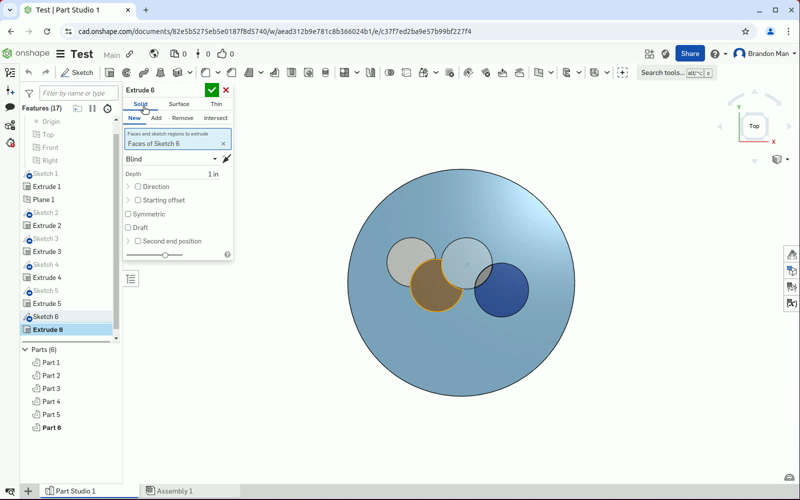
click(143, 106)
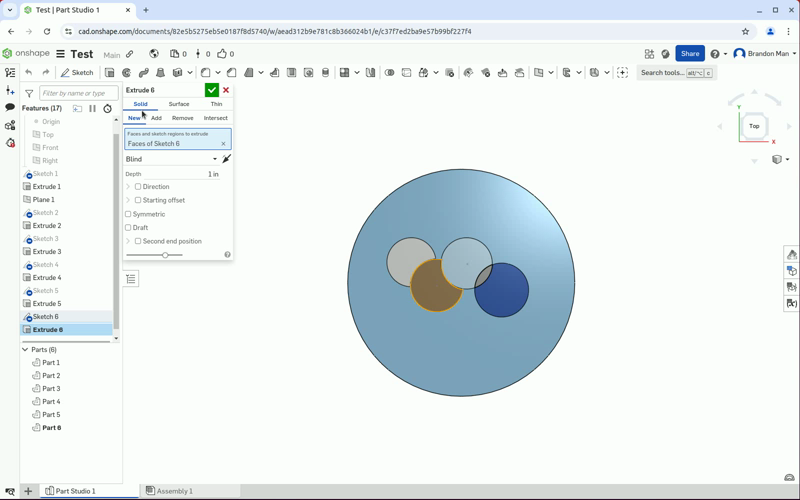
mouse_move(137, 120)
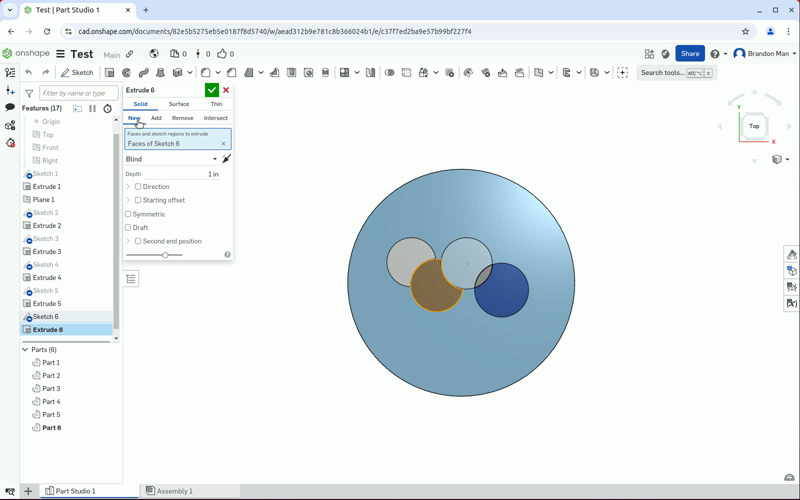
click(137, 120)
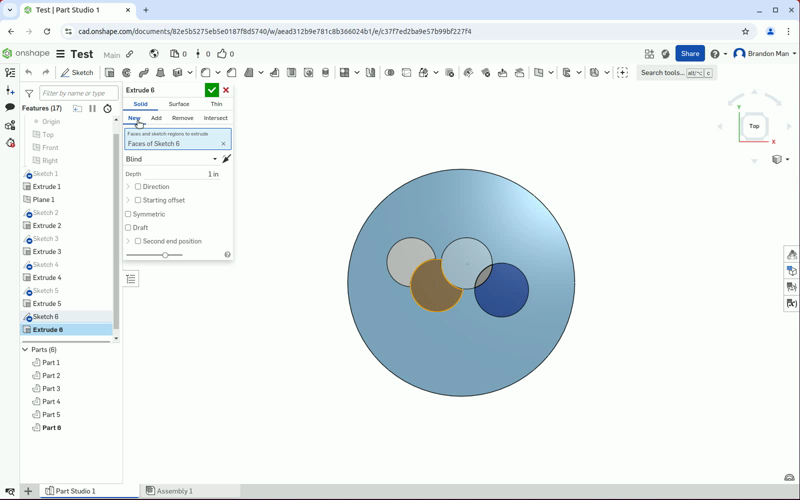
key(tab, 4)
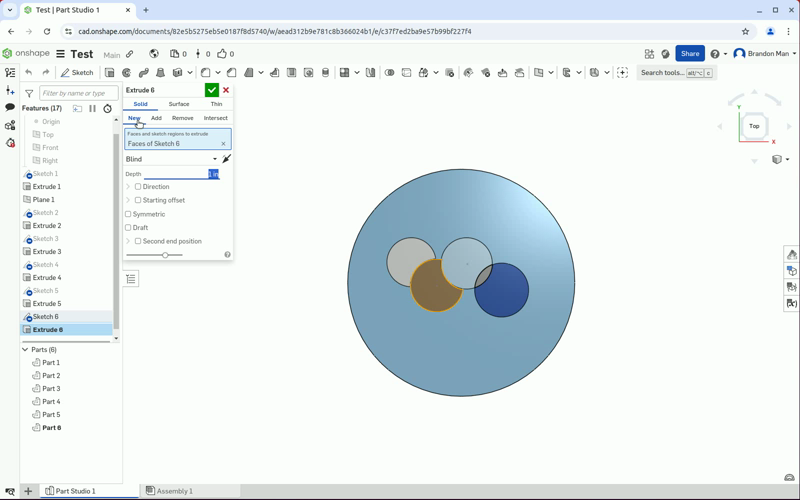
text(1.204)
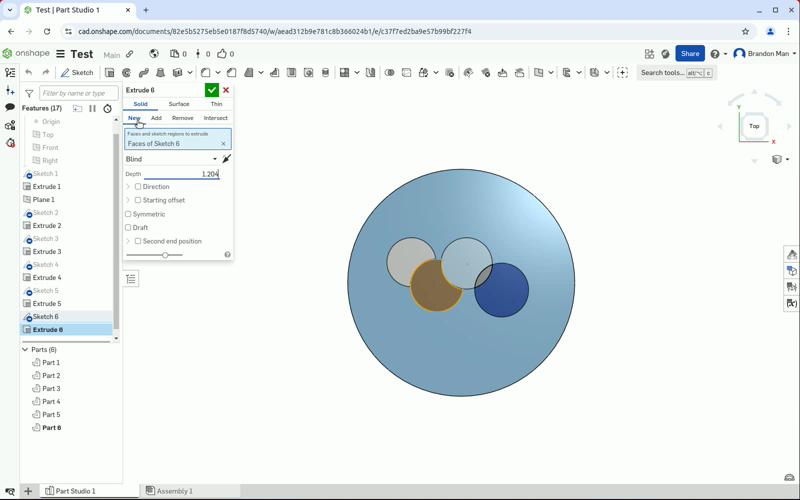
key(enter)
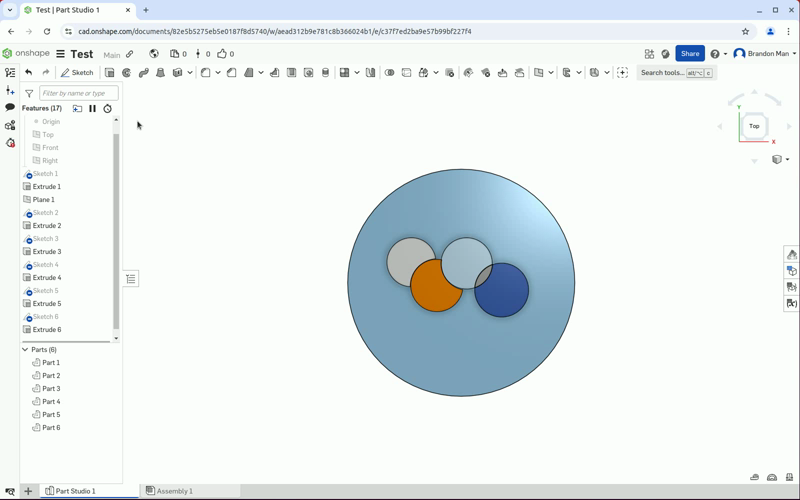
key(shift+h)
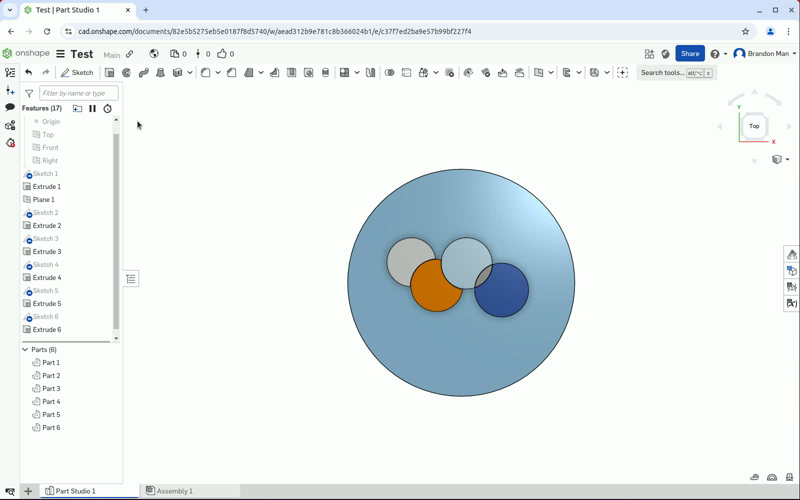
key(shift+h)
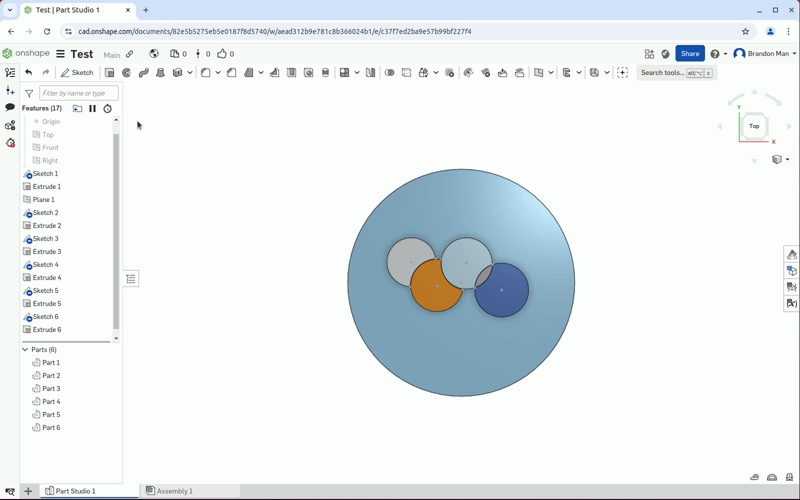
key(shift+7)
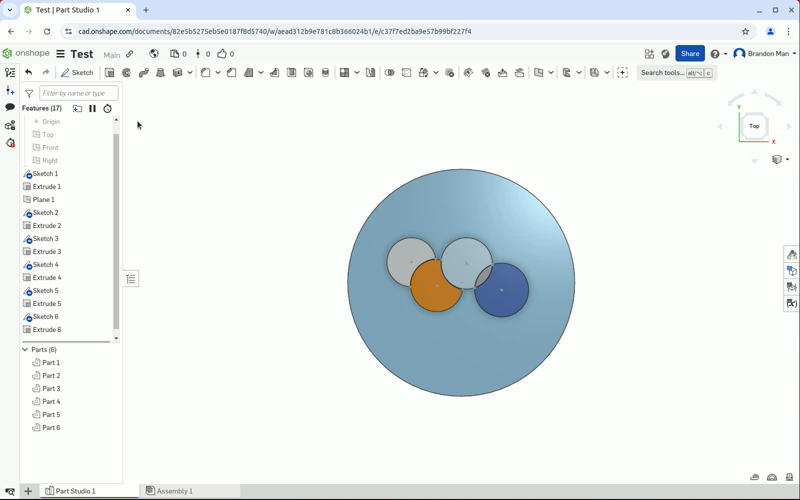
key(up, 3)
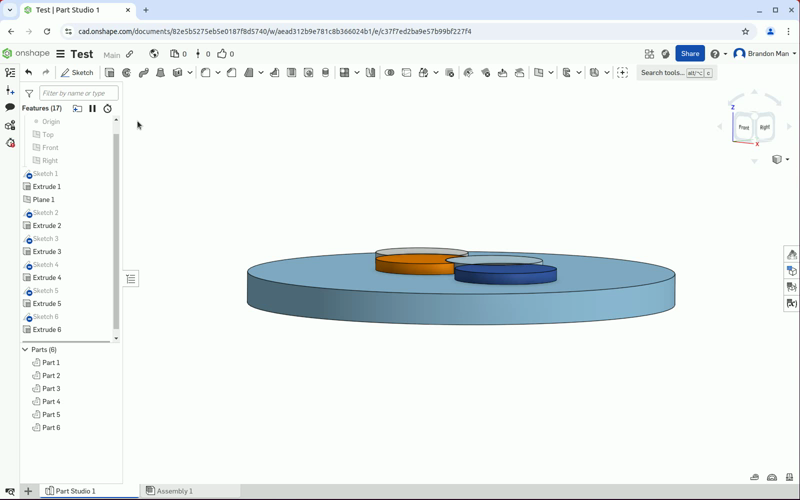
key(left, 3)
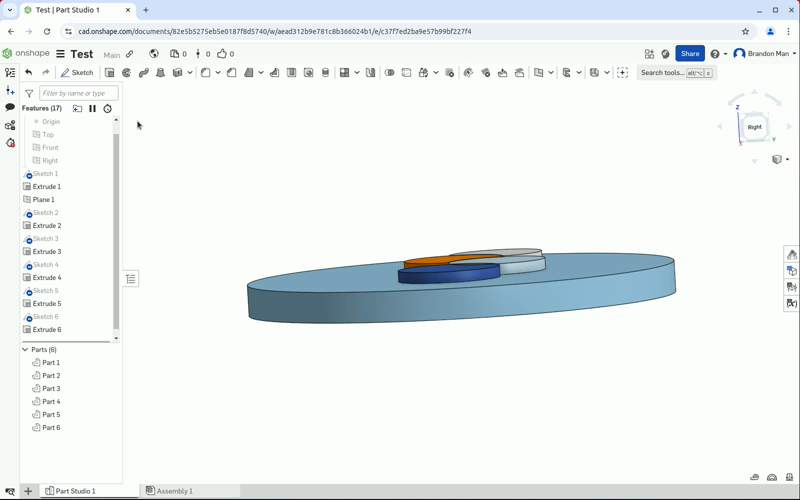
key(right, 3)
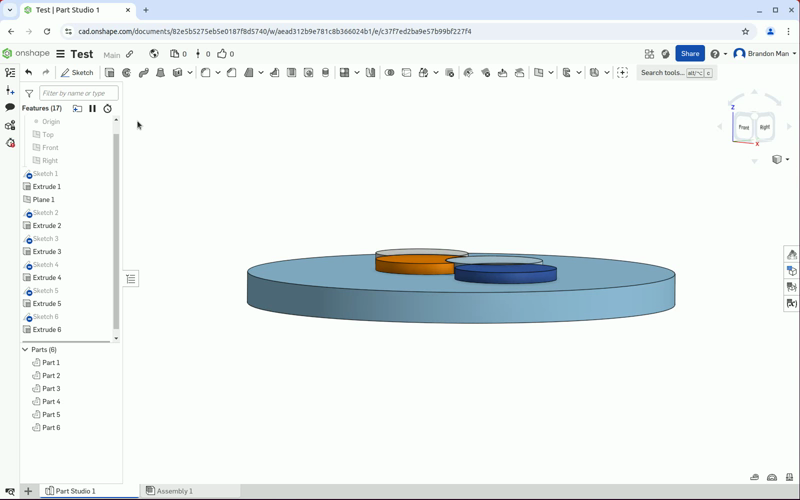
key(down, 3)
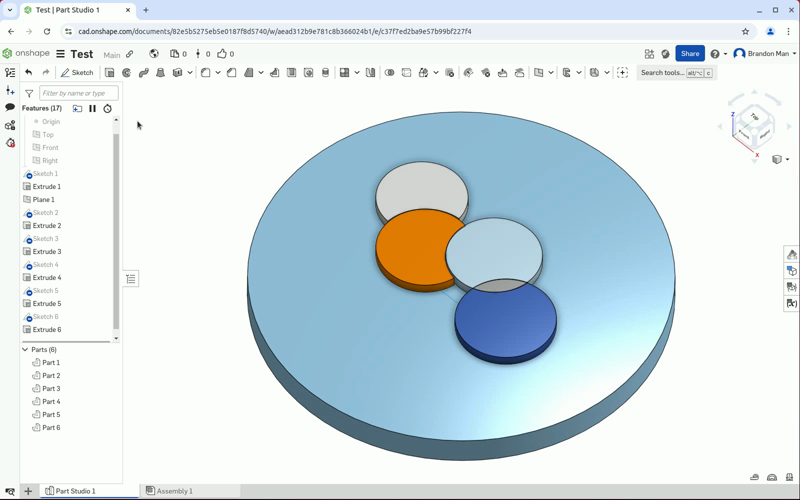
mouse_move(69, 176)
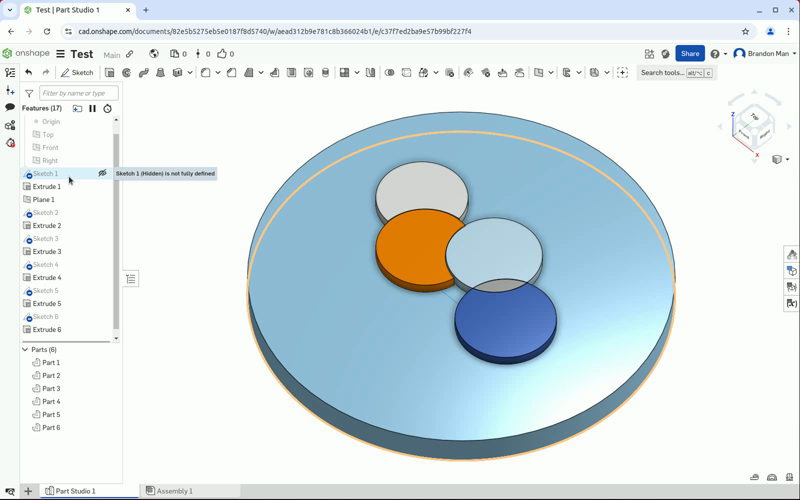
click(69, 176)